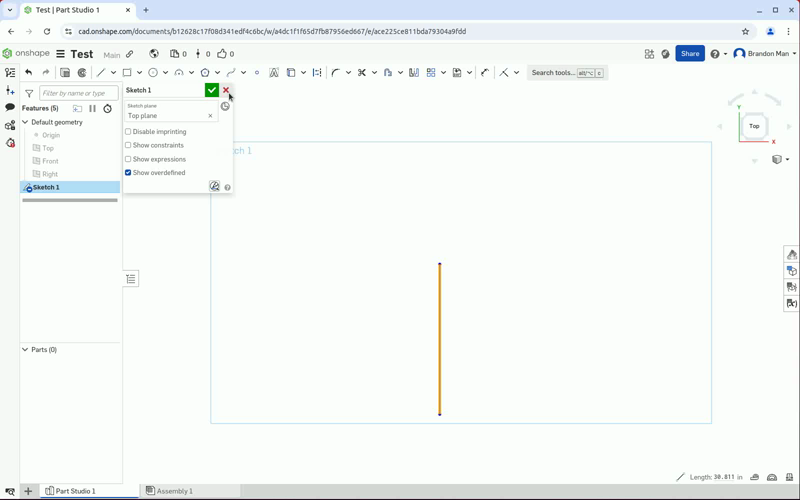
key(shift+h)
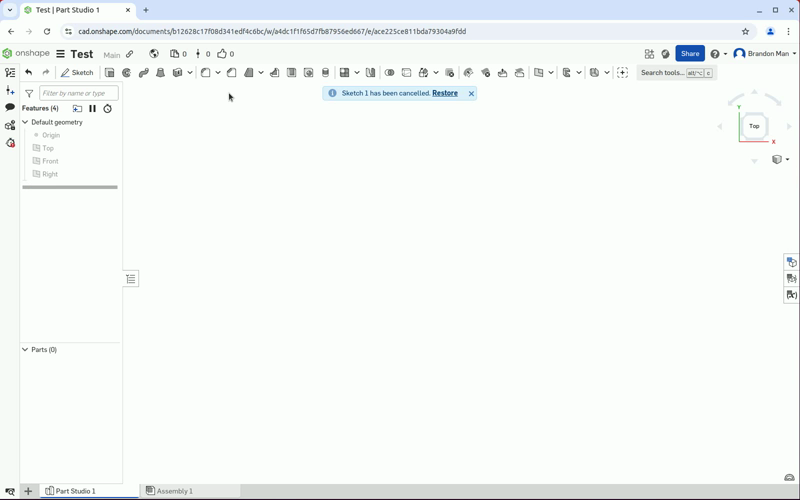
mouse_move(73, 352)
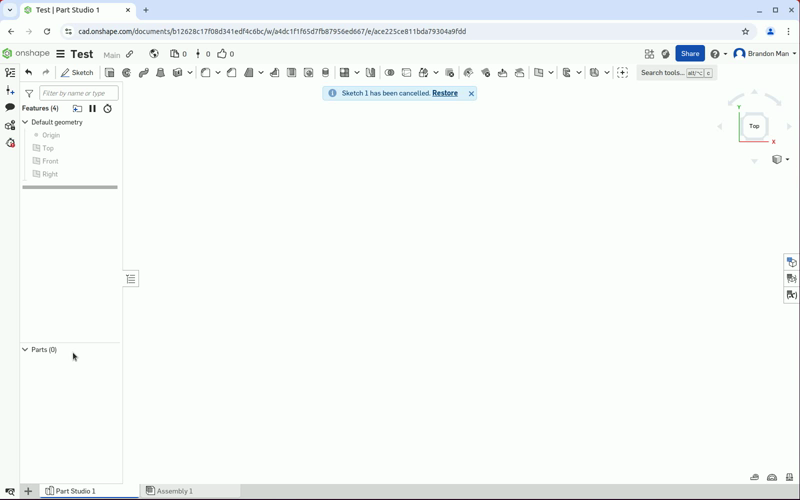
key(y)
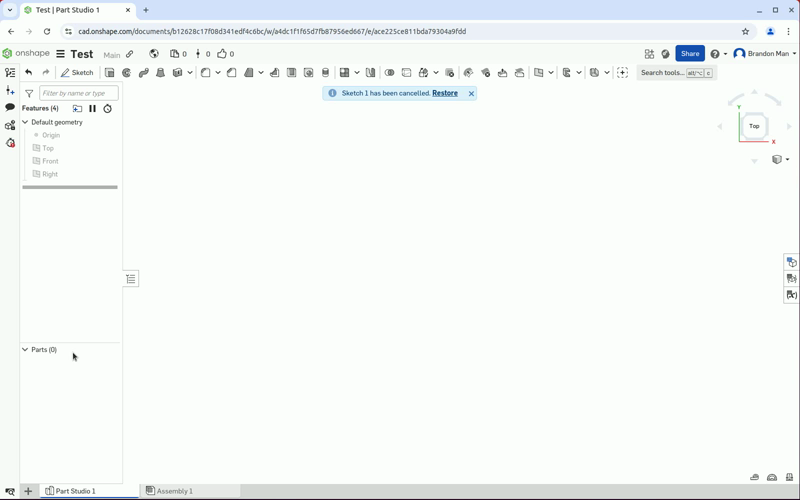
key(shift+p)
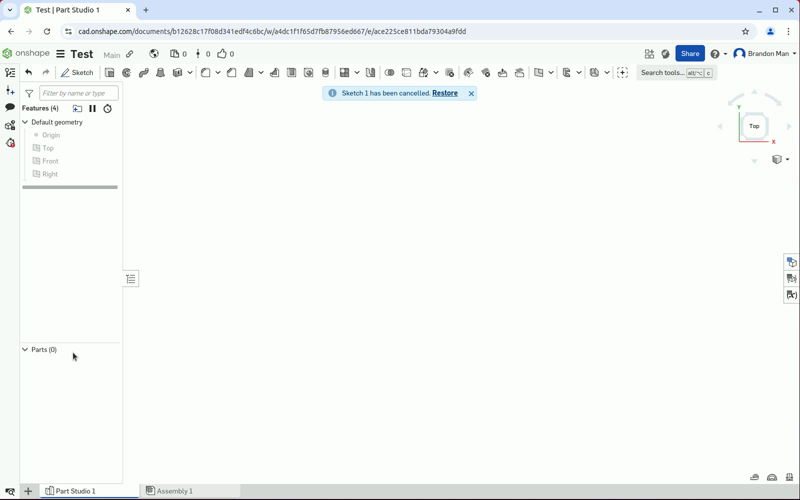
key(space)
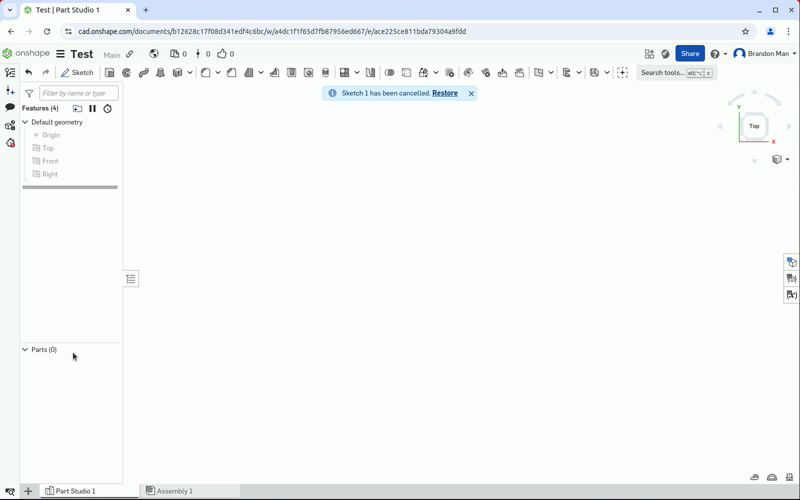
key_down(shift)
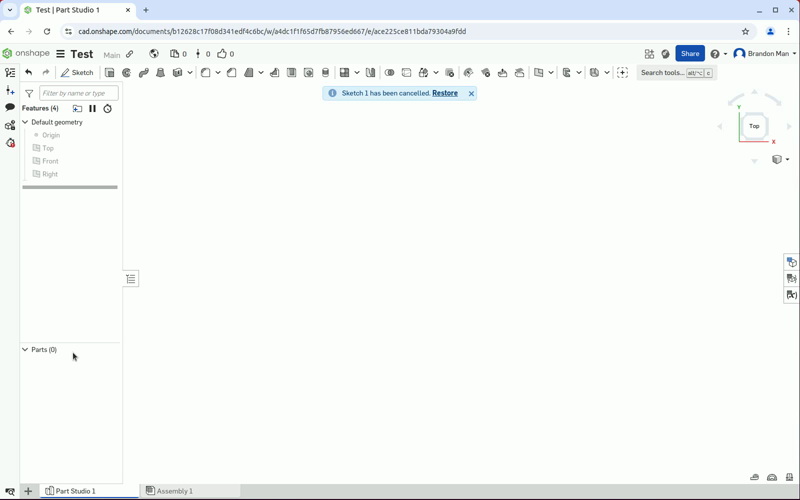
key(up)
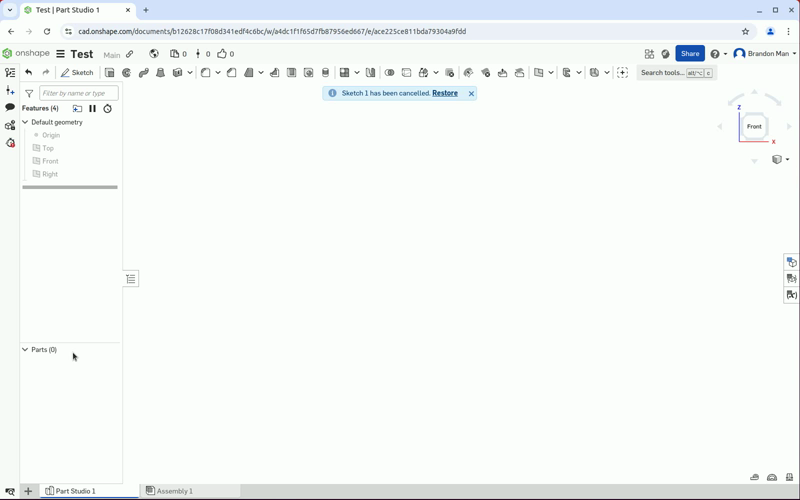
key_up(shift)
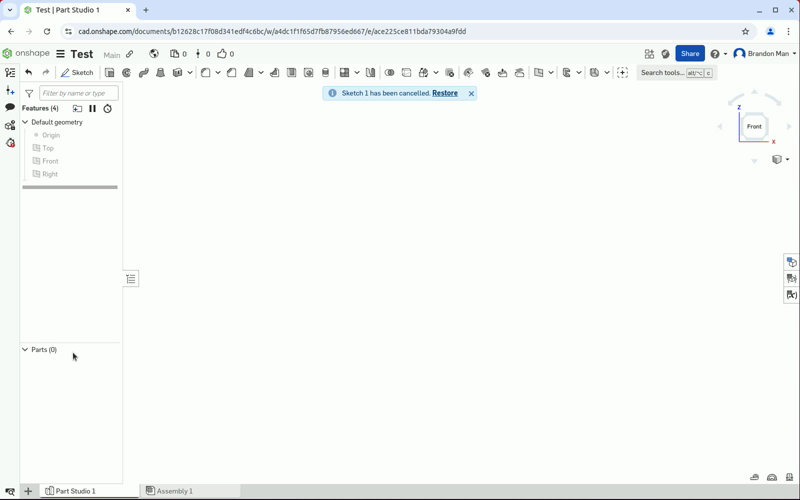
key(space)
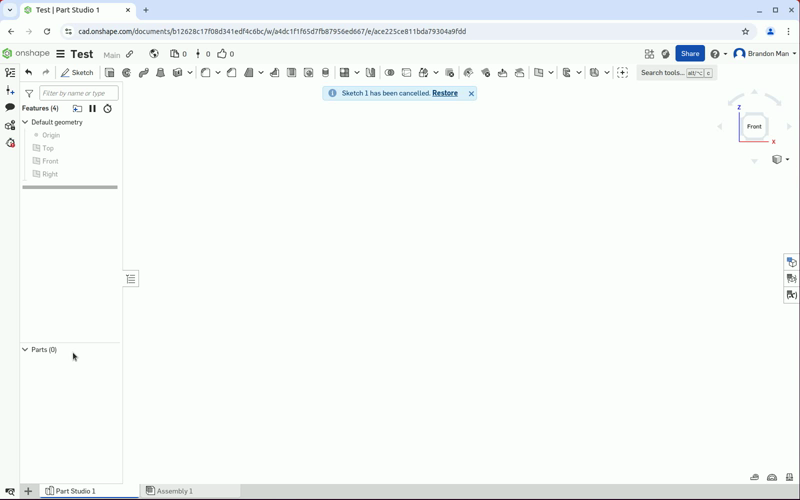
key_down(shift)
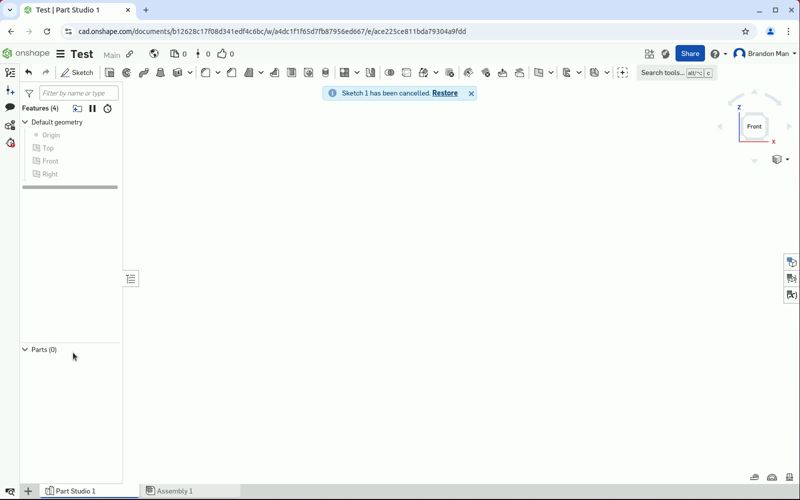
key(left)
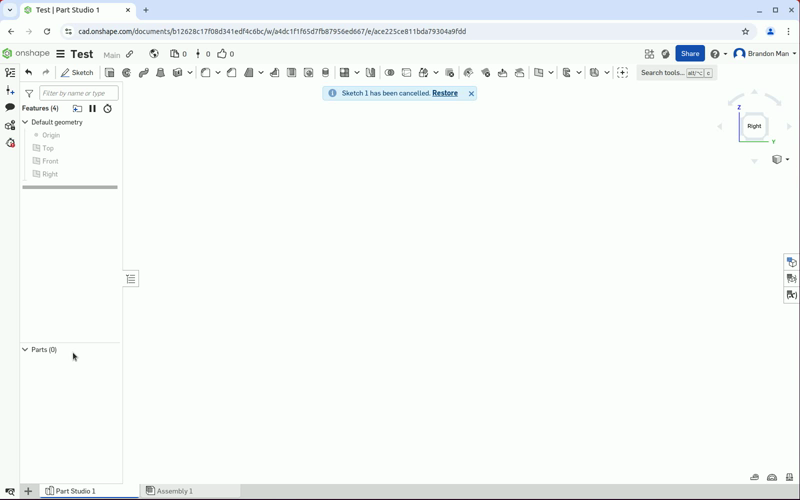
key_up(shift)
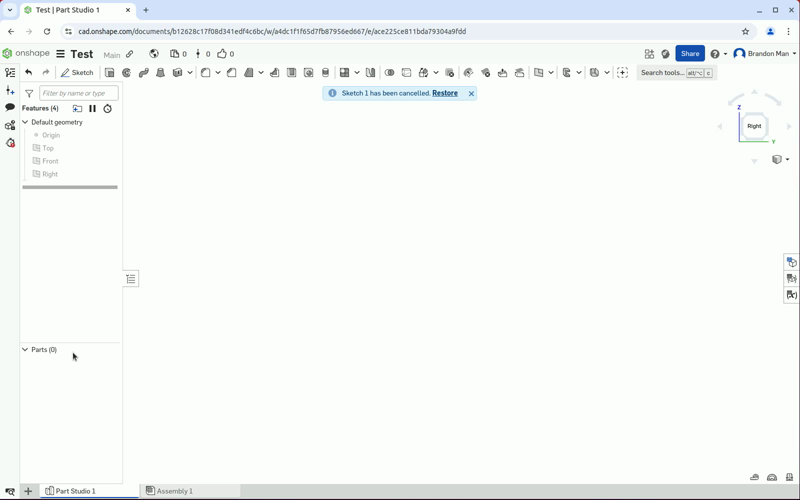
mouse_move(73, 352)
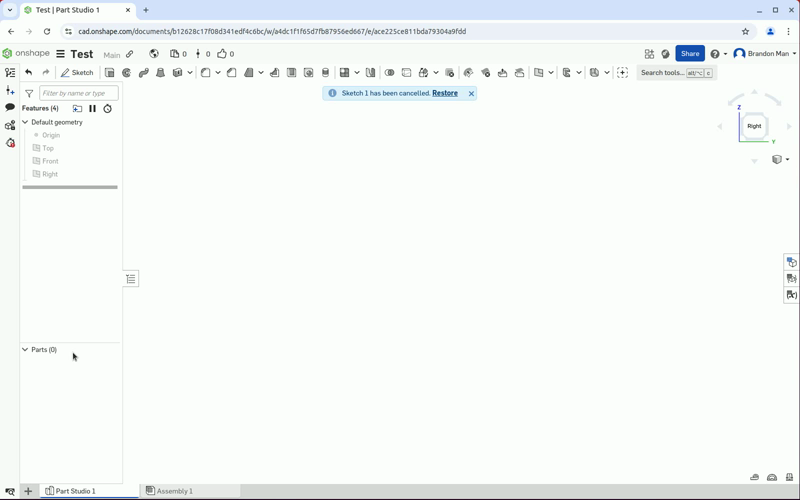
key(shift+y)
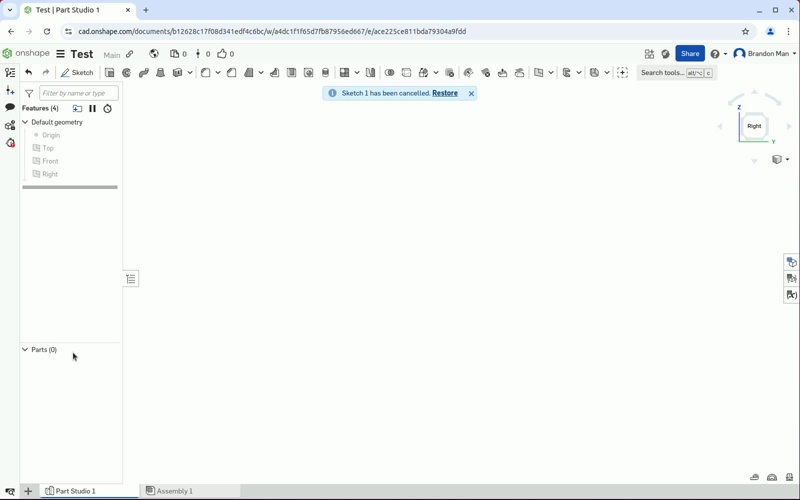
key(shift+s)
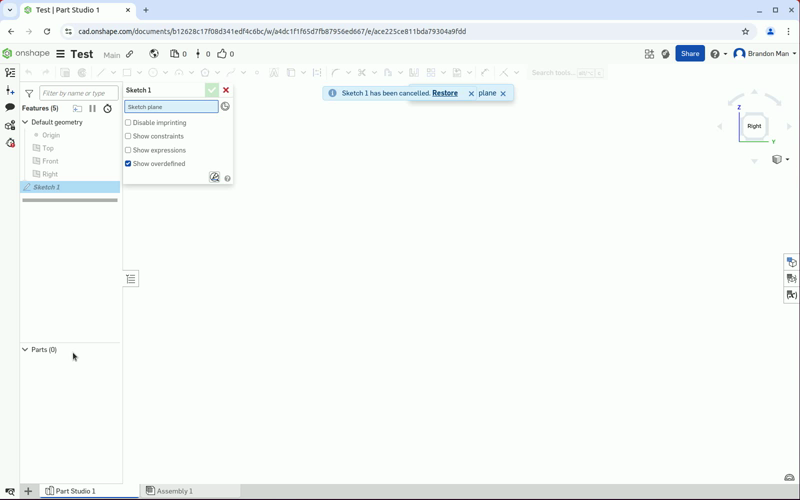
mouse_move(73, 176)
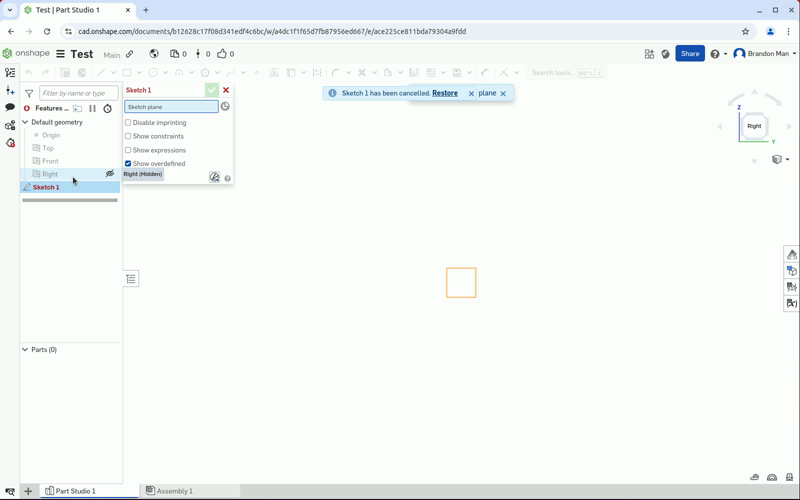
click(73, 176)
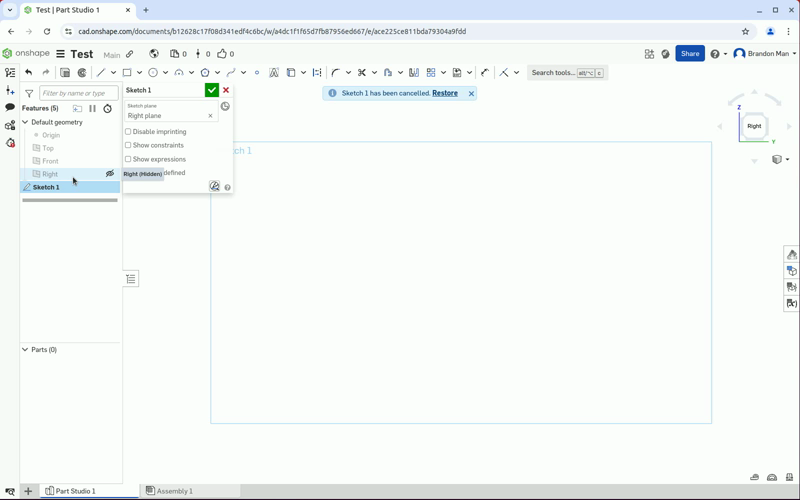
mouse_move(73, 352)
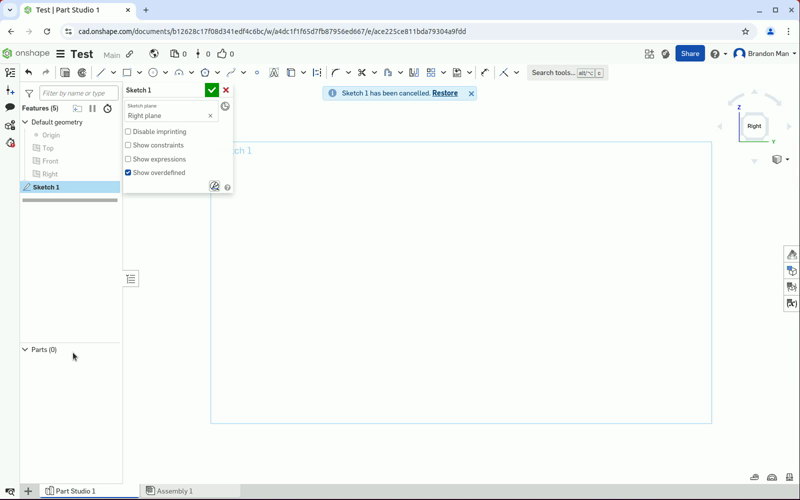
key(y)
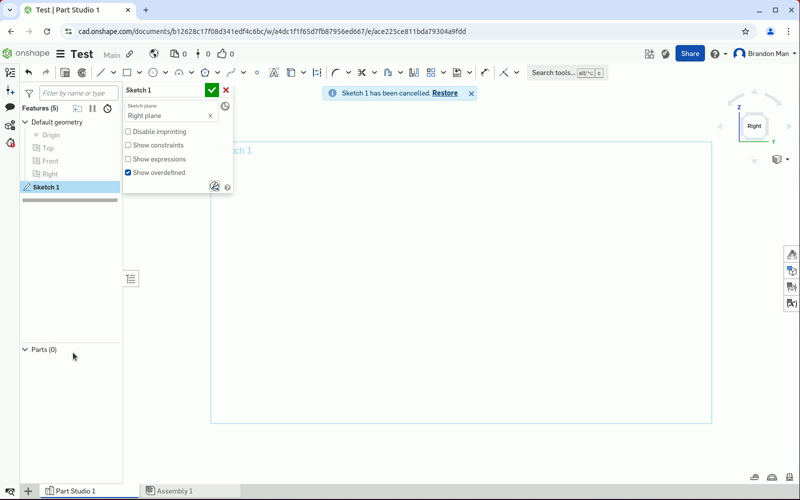
key(l)
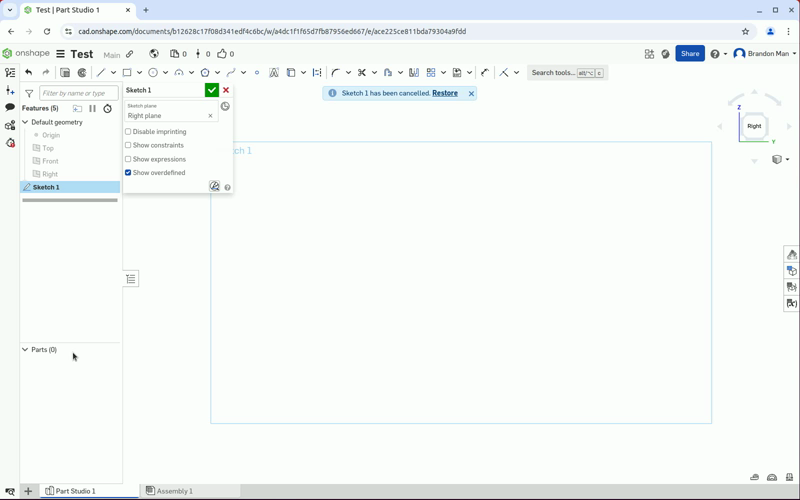
key_down(shift)
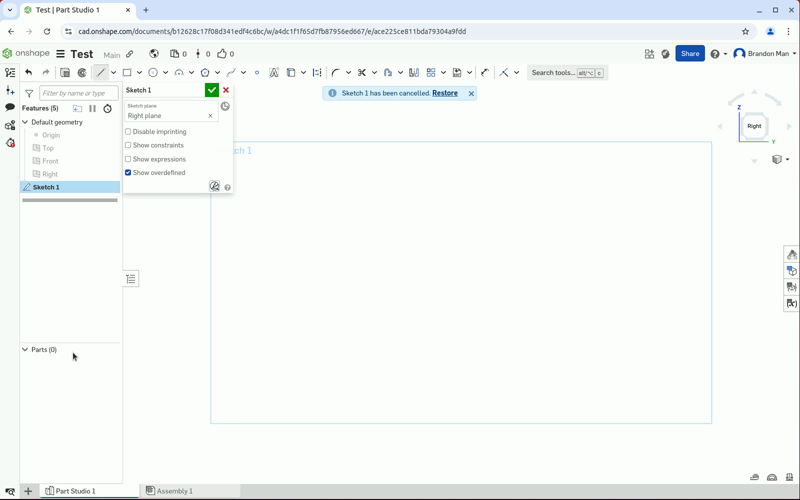
mouse_move(460, 293)
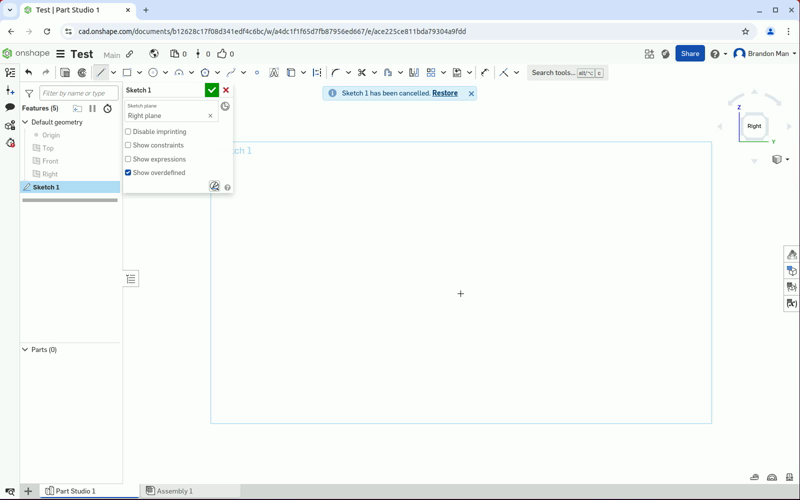
click(460, 293)
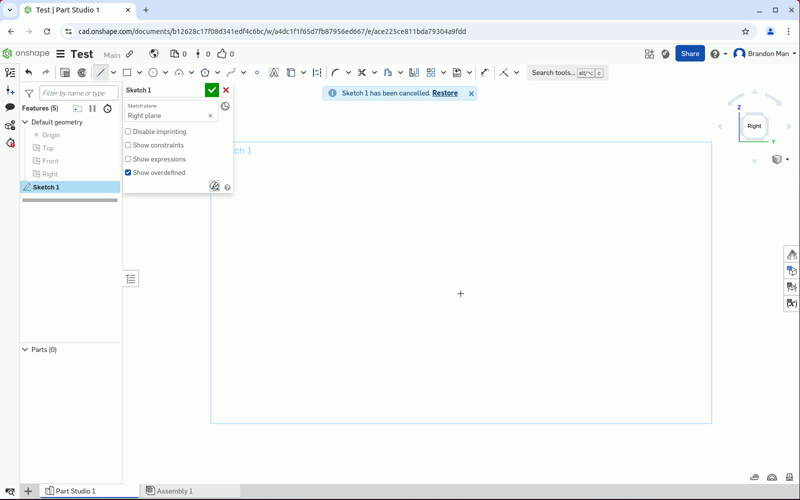
key_up(shift)
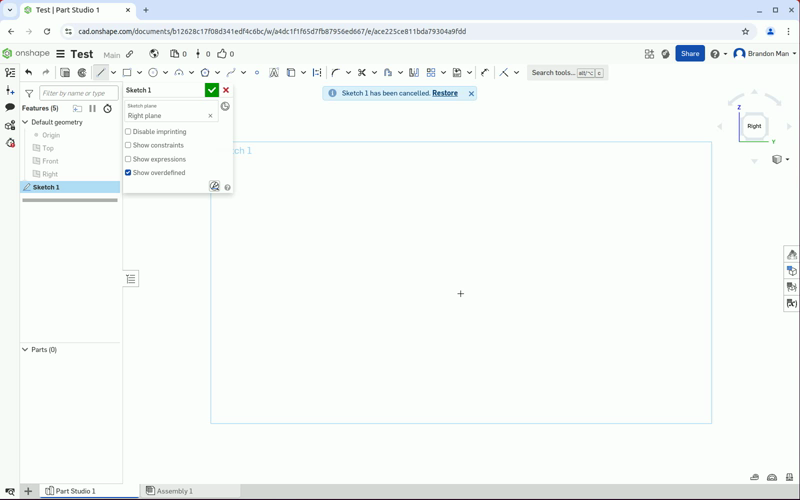
key_down(shift)
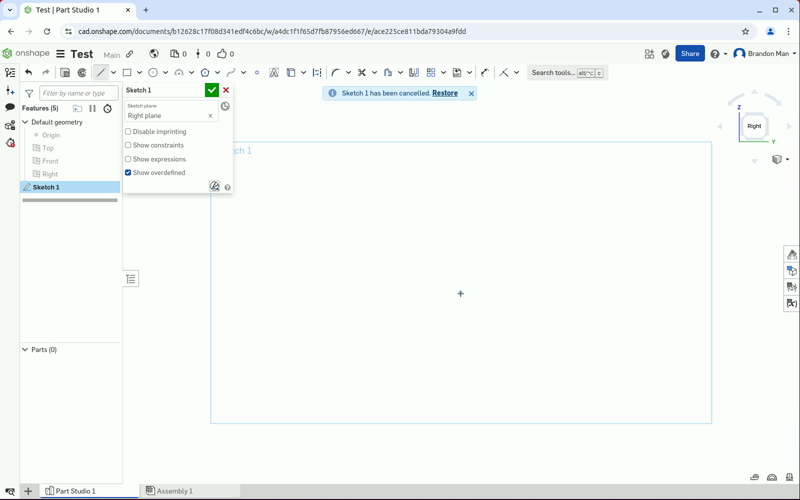
mouse_move(490, 293)
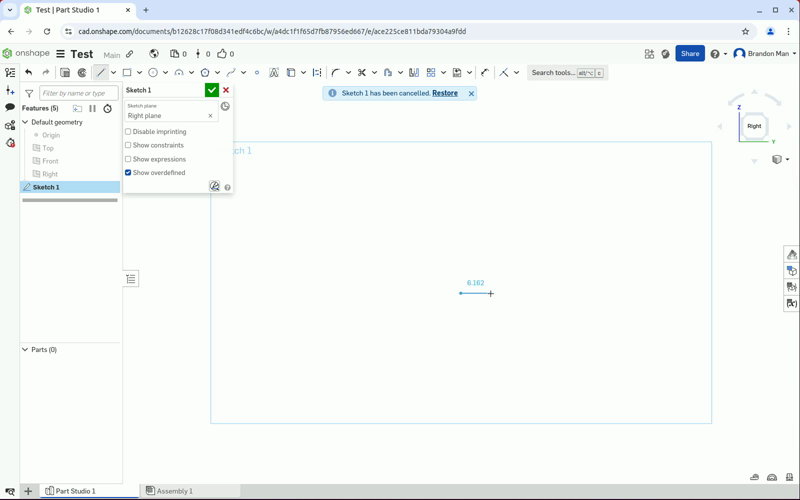
mouse_move(460, 288)
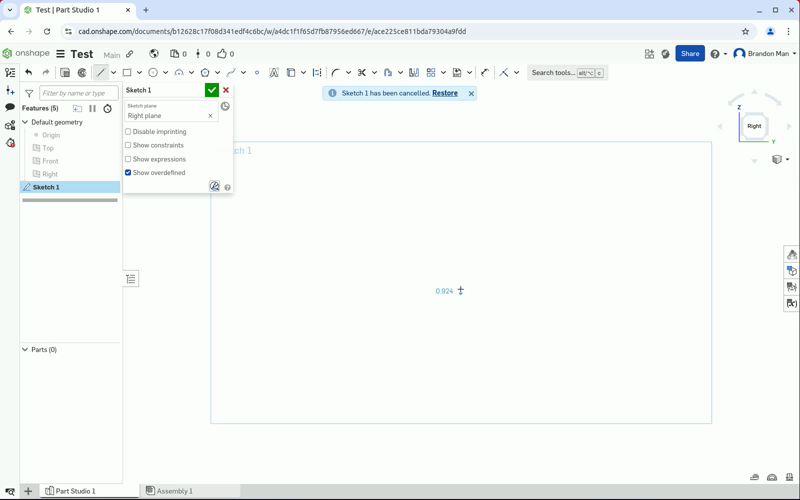
scroll(6)
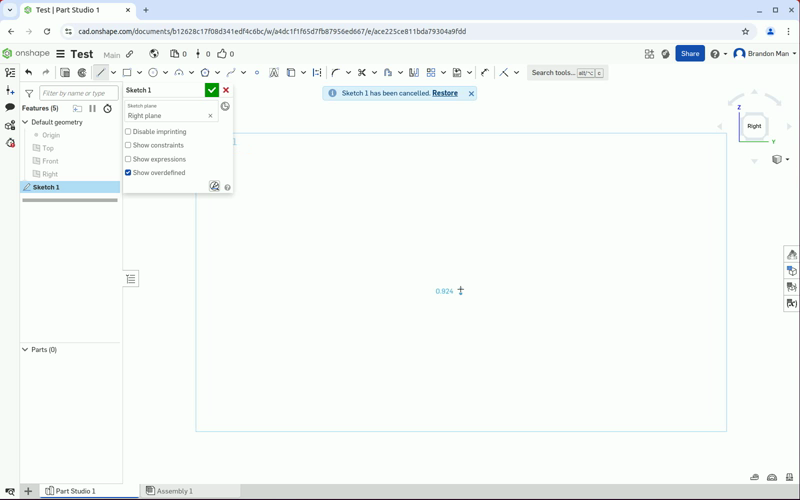
scroll(6)
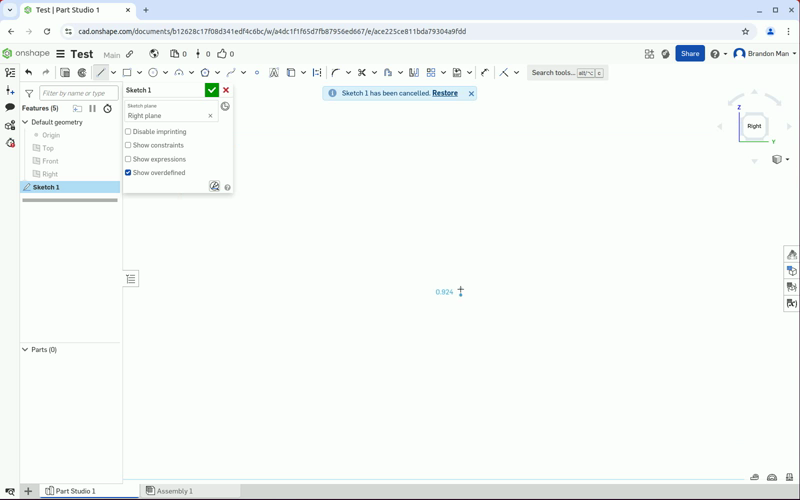
scroll(6)
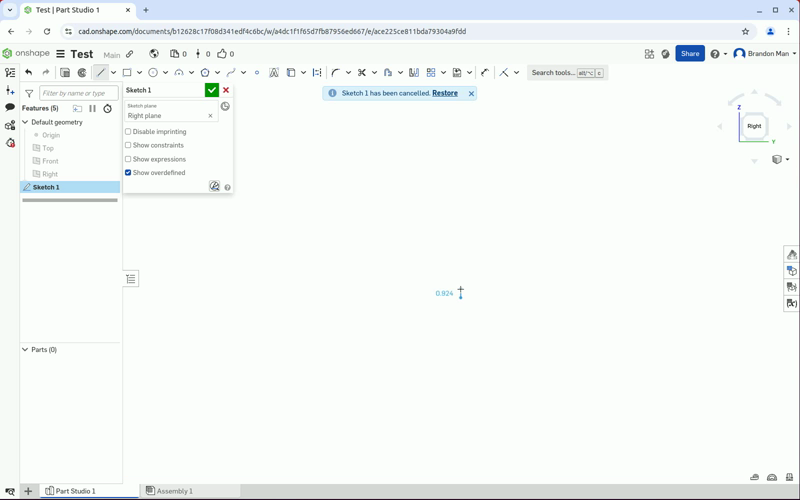
scroll(6)
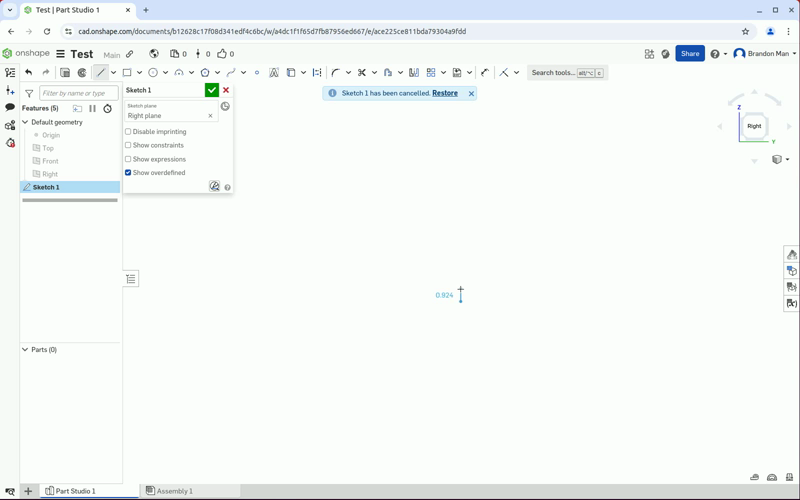
scroll(6)
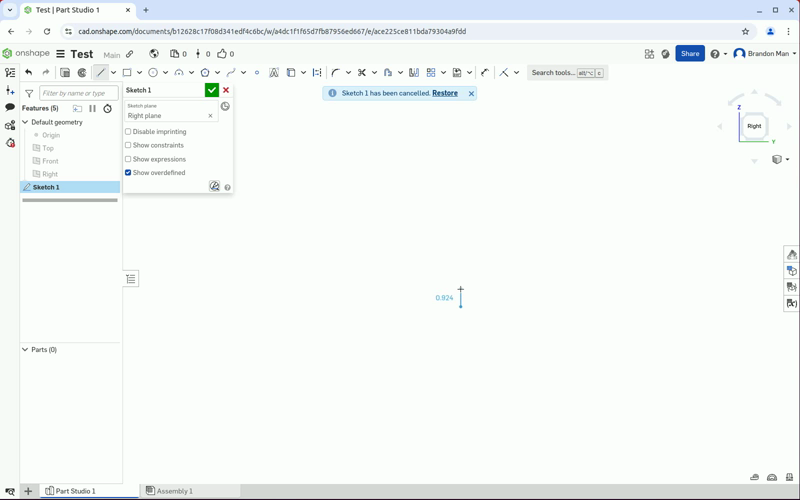
scroll(6)
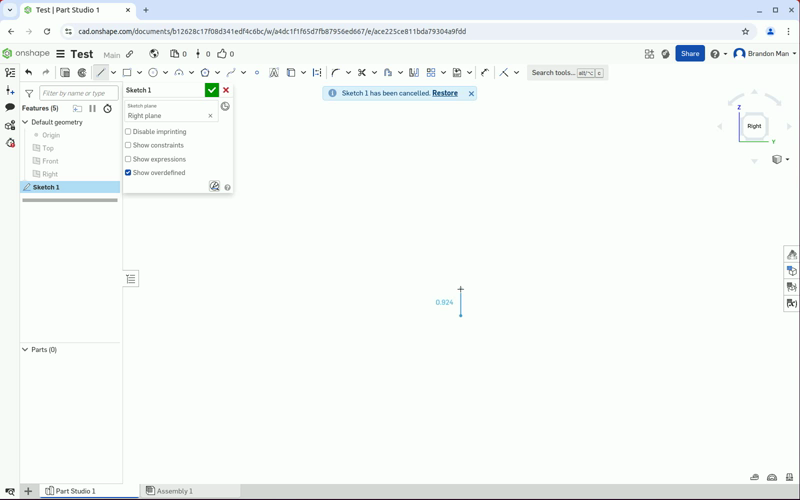
scroll(6)
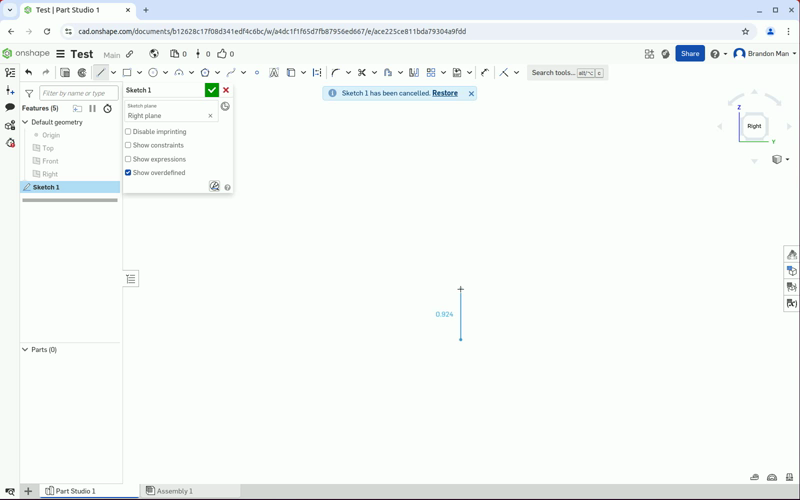
click(460, 288)
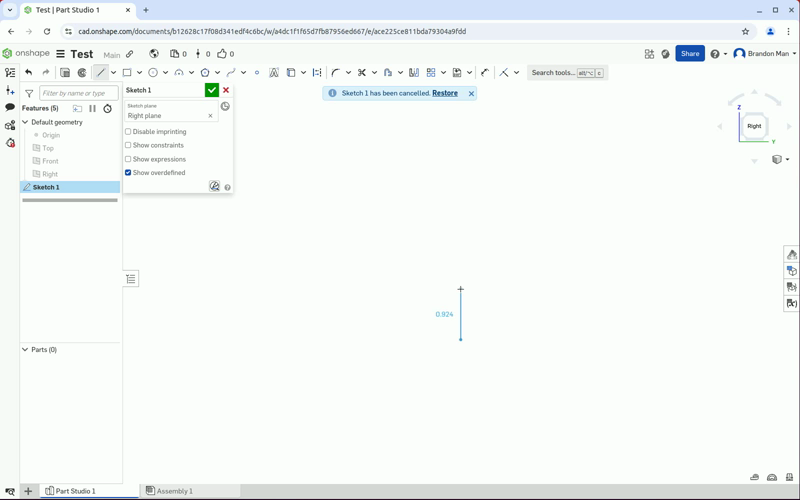
scroll(-6)
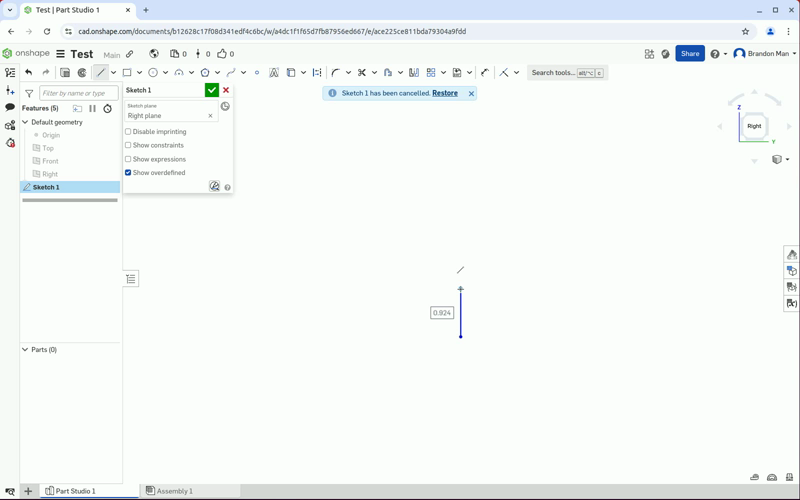
scroll(-6)
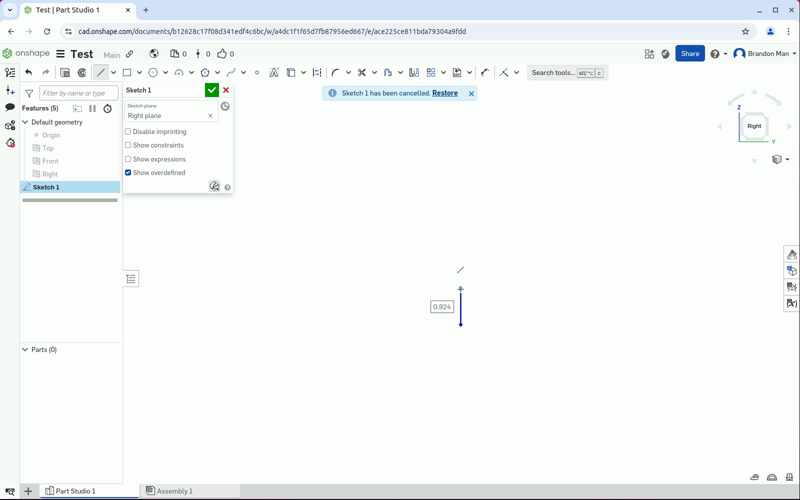
scroll(-6)
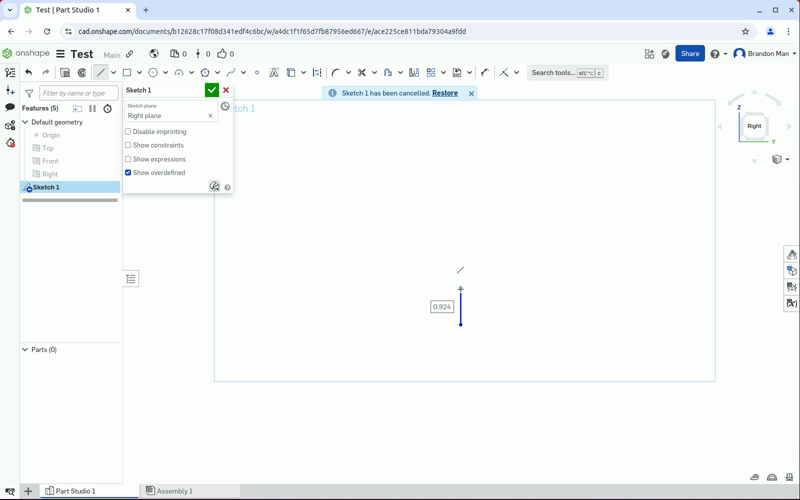
scroll(-6)
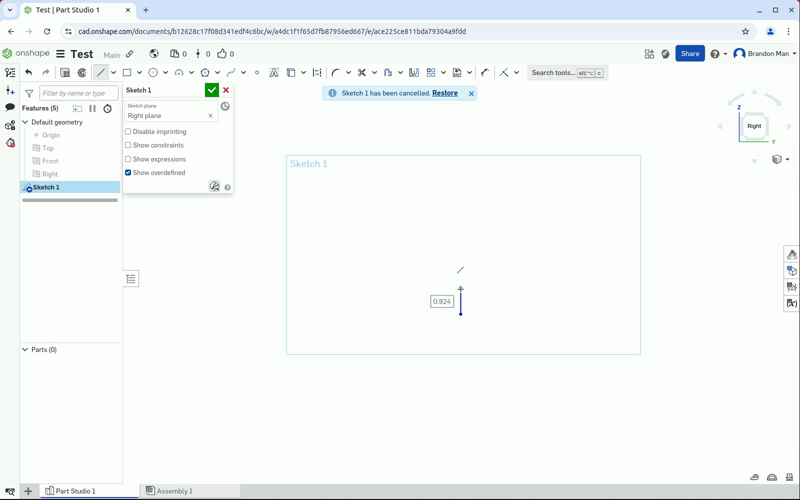
scroll(-6)
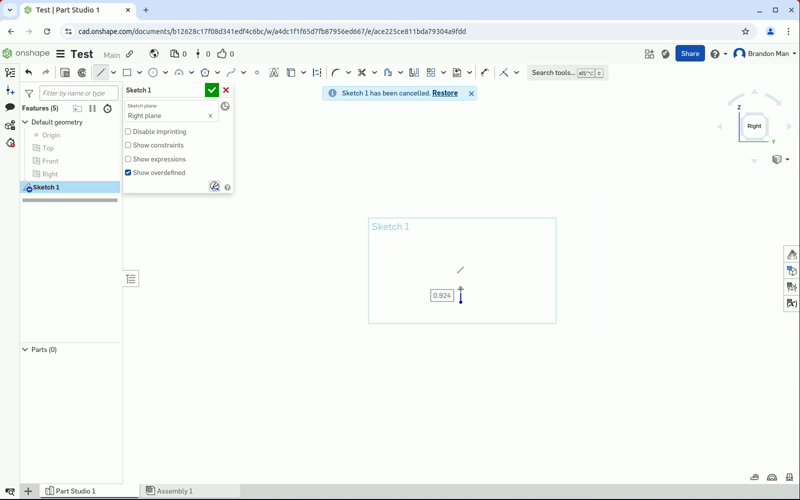
scroll(-6)
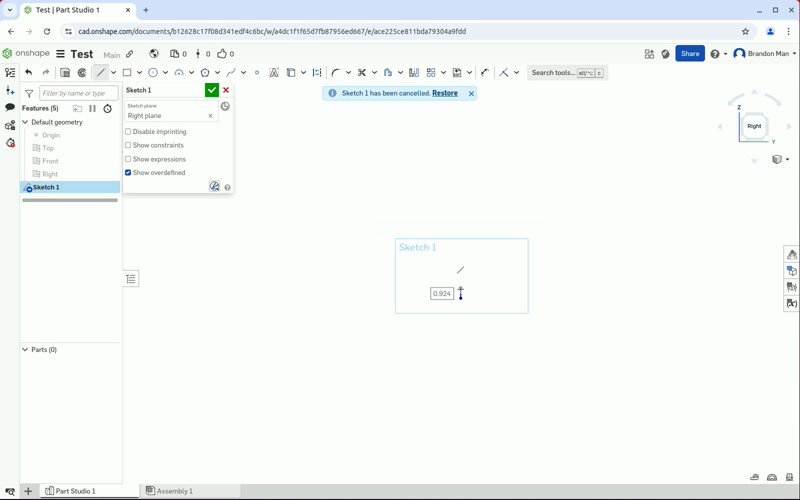
scroll(-6)
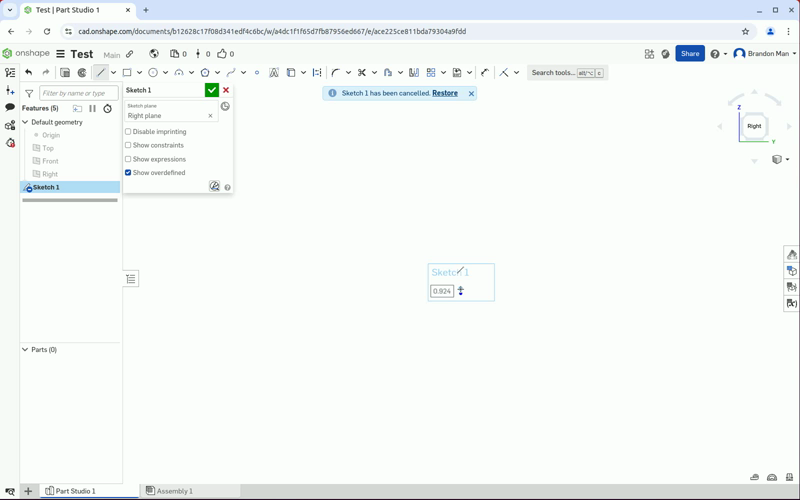
key_up(shift)
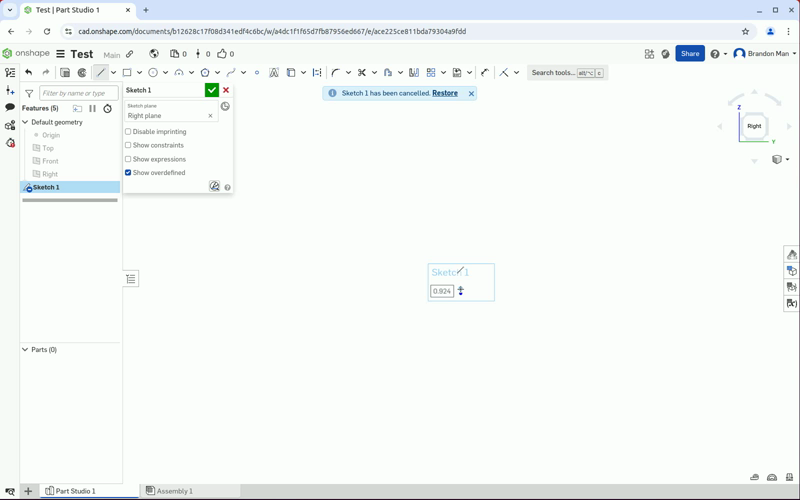
key_down(shift)
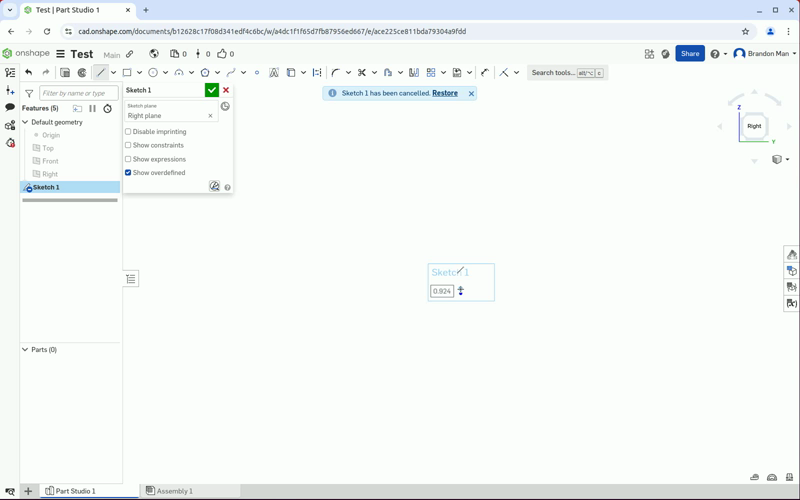
mouse_move(490, 288)
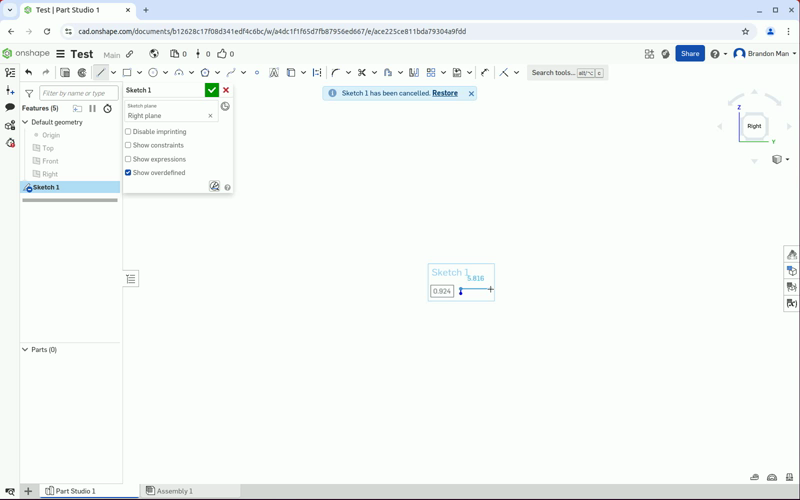
mouse_move(460, 281)
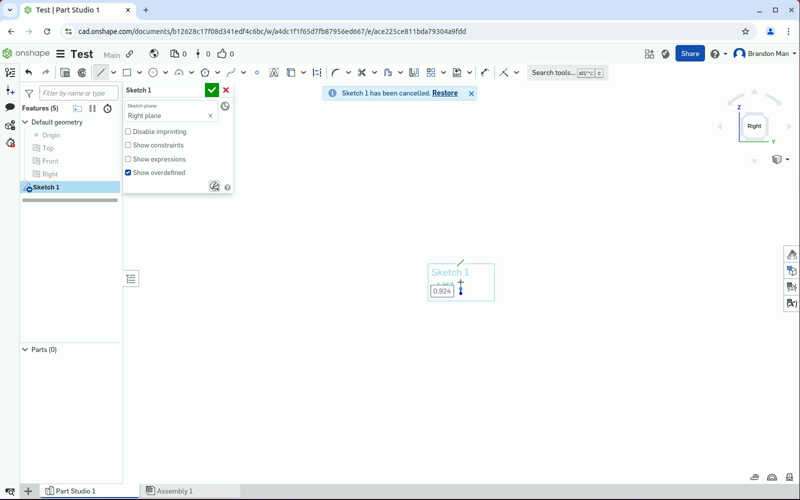
scroll(6)
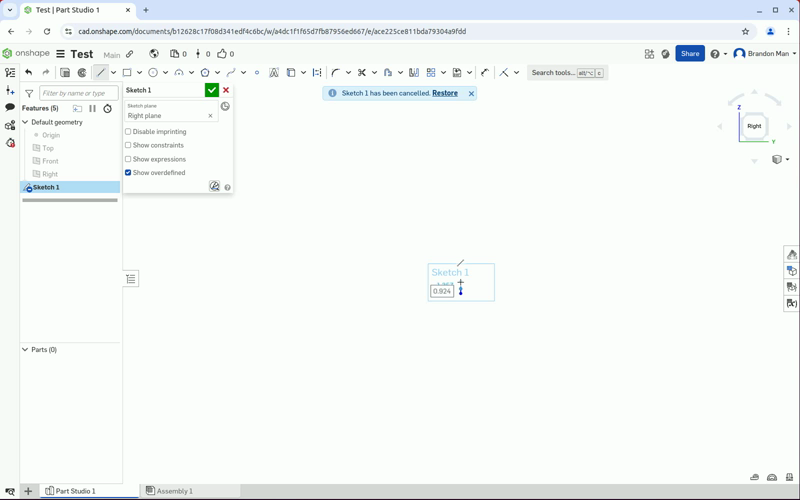
scroll(6)
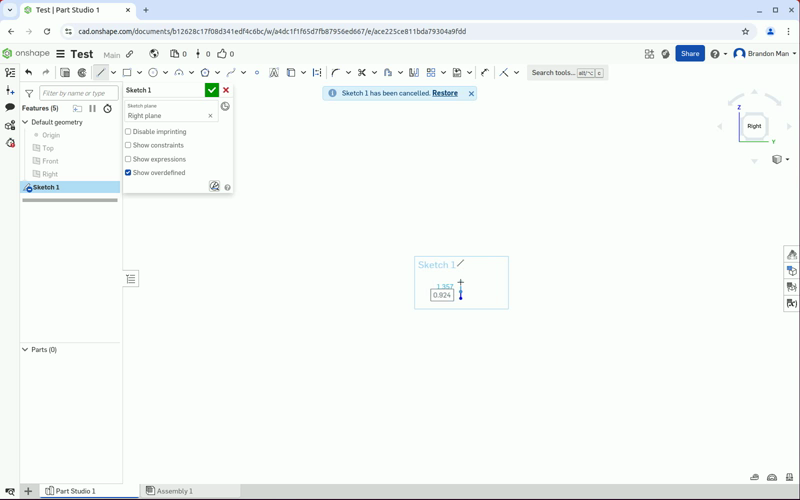
scroll(6)
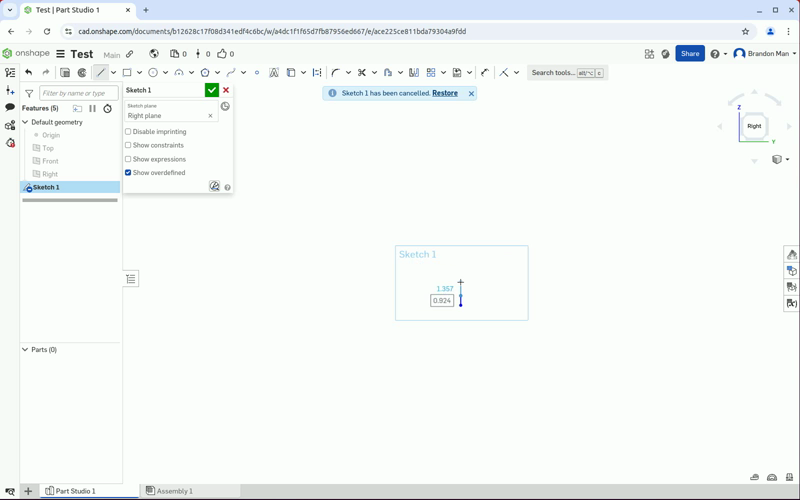
scroll(6)
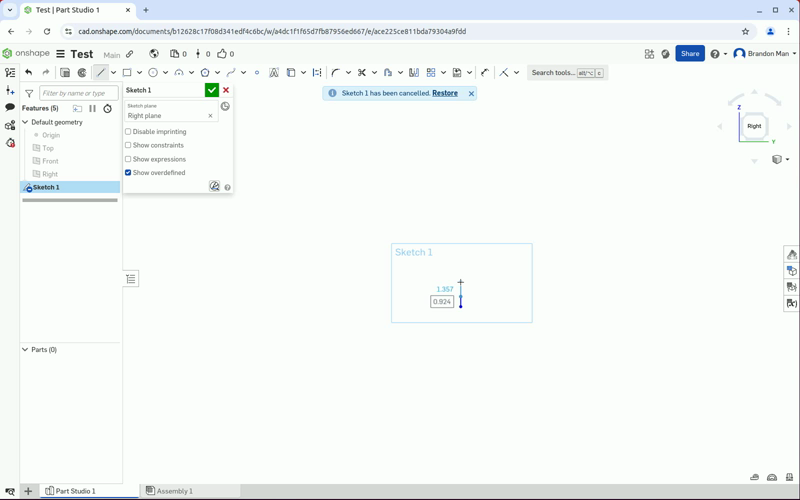
scroll(6)
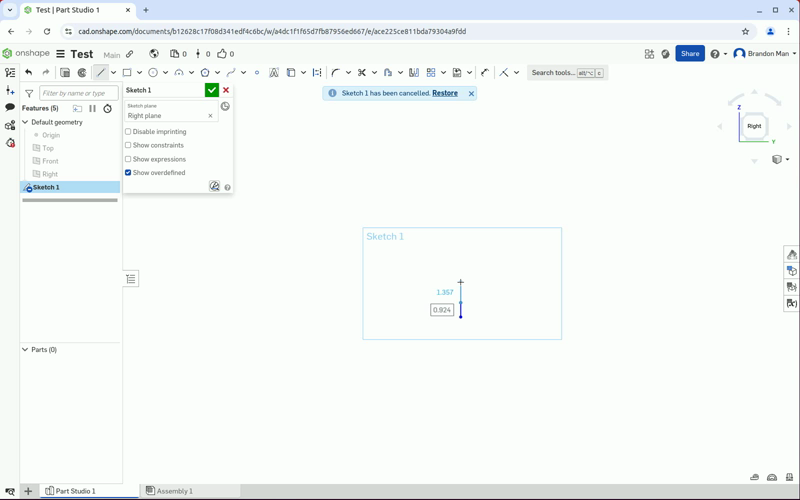
scroll(6)
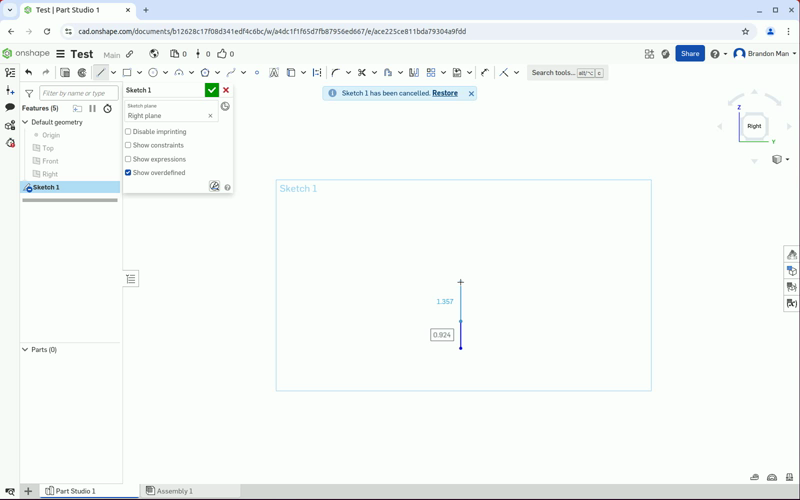
scroll(6)
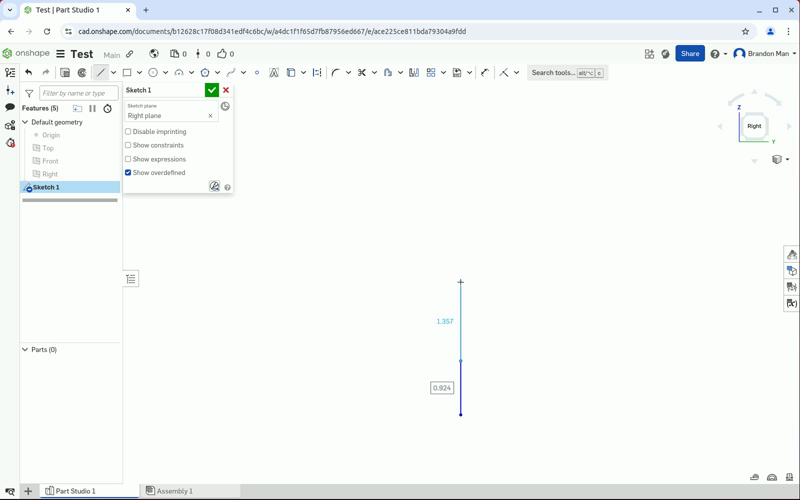
click(460, 281)
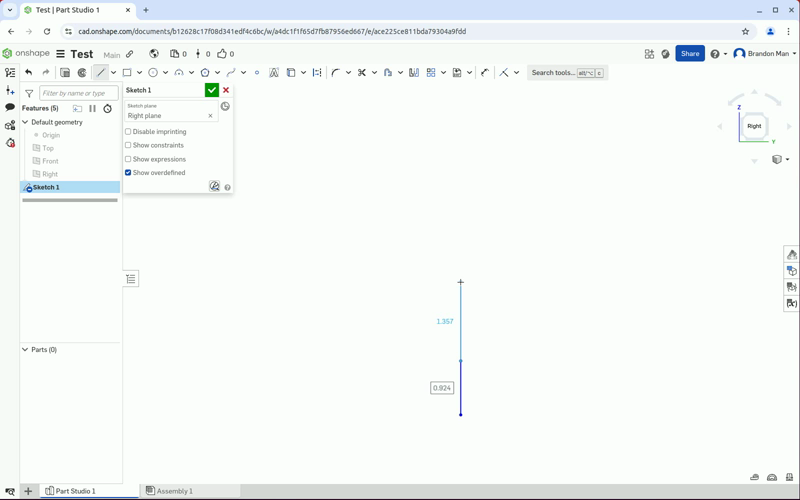
scroll(-6)
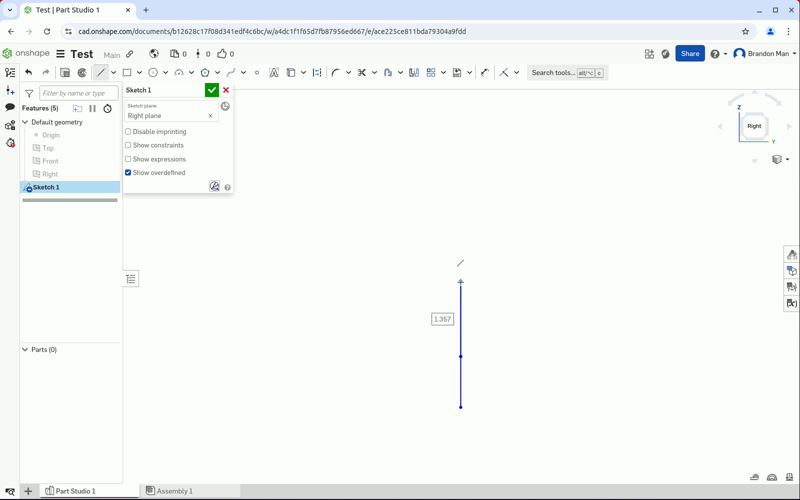
scroll(-6)
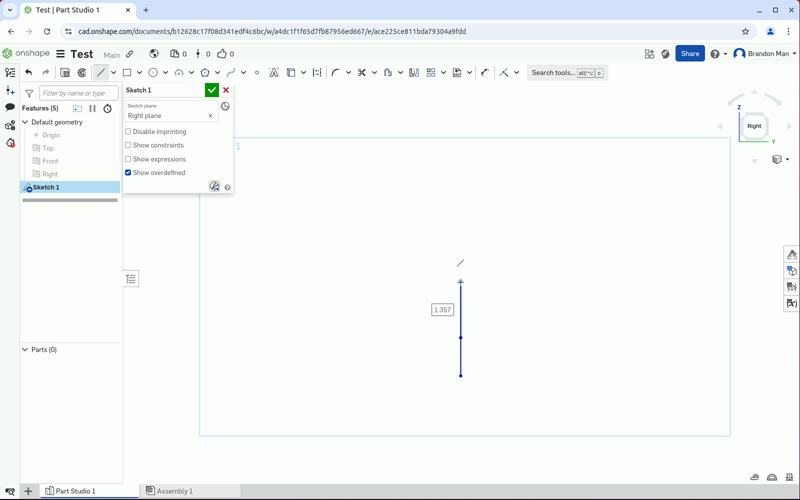
scroll(-6)
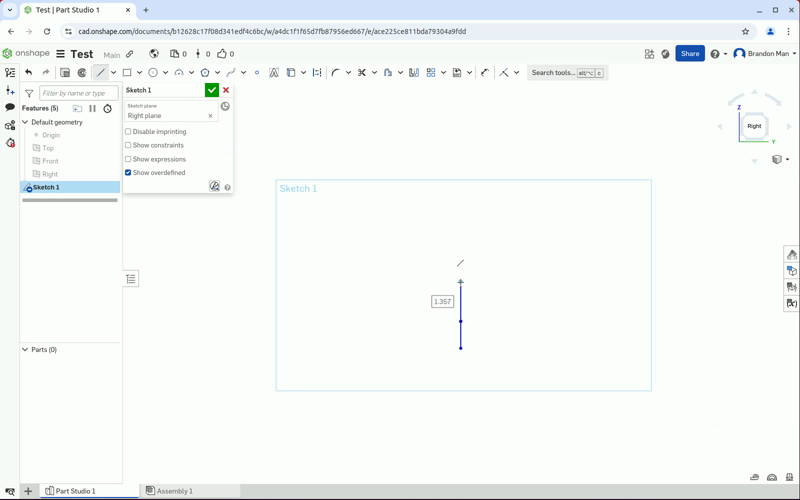
scroll(-6)
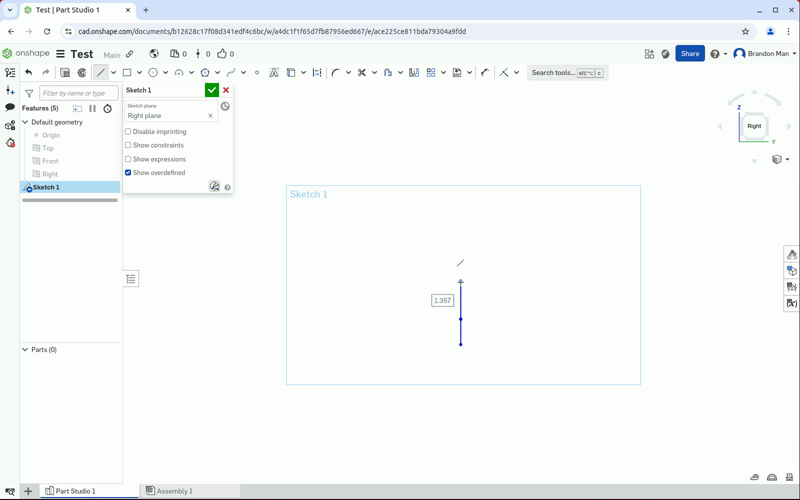
scroll(-6)
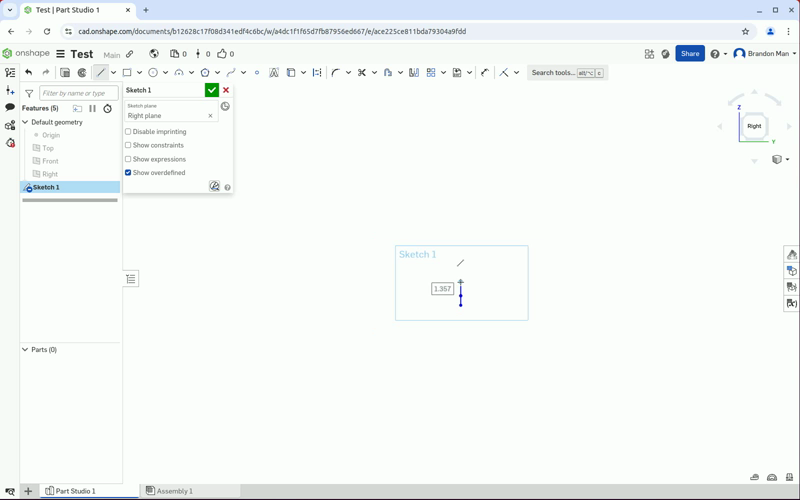
scroll(-6)
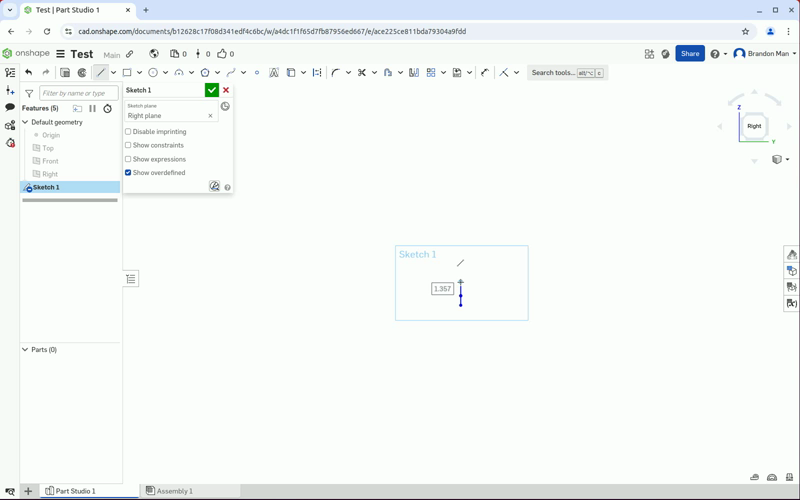
scroll(-6)
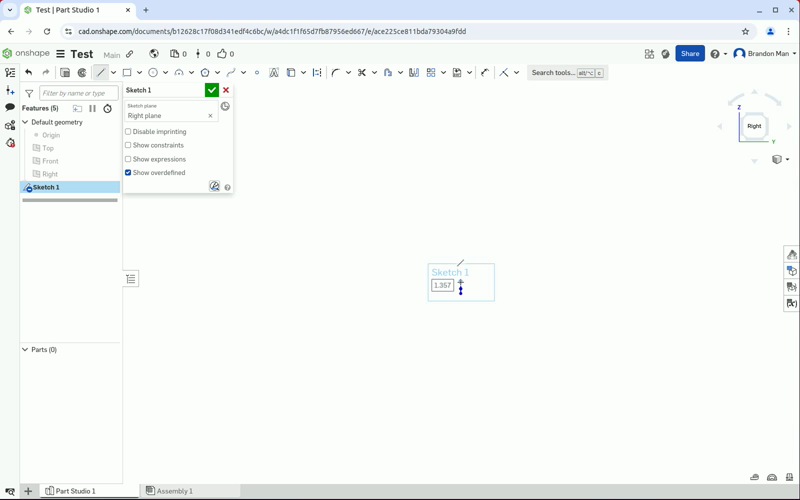
key_up(shift)
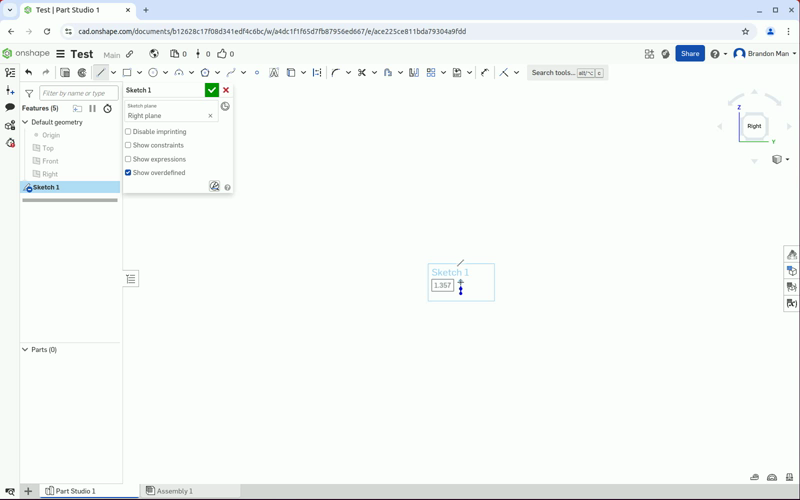
key(esc)
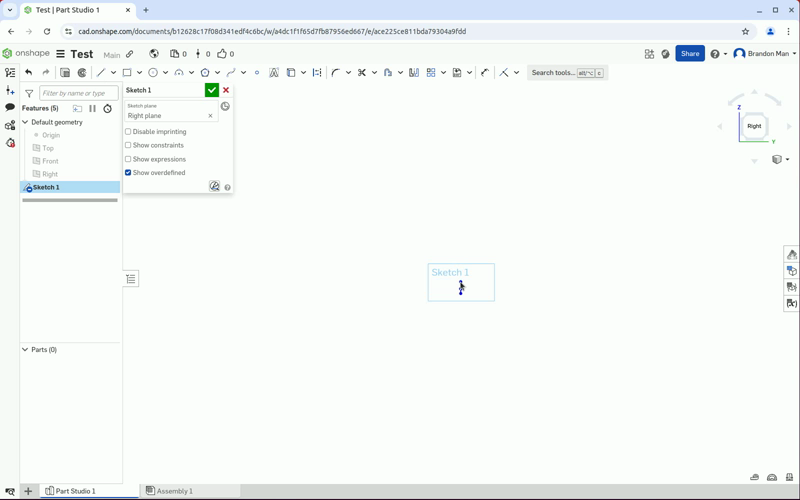
key(a)
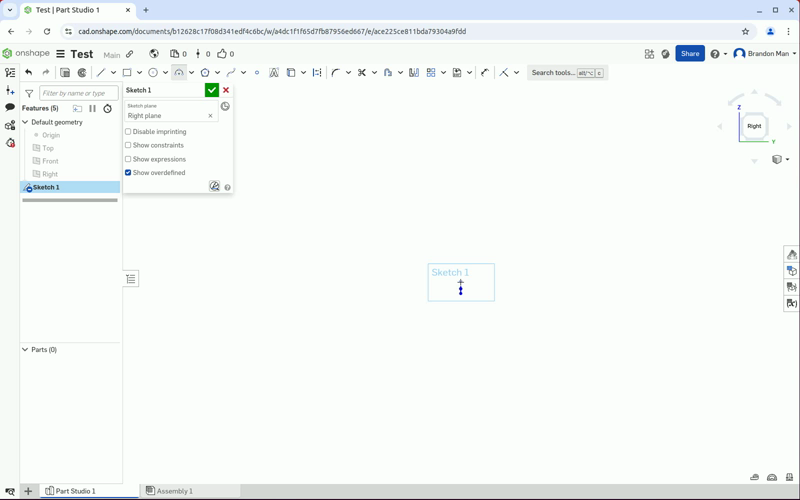
mouse_move(460, 281)
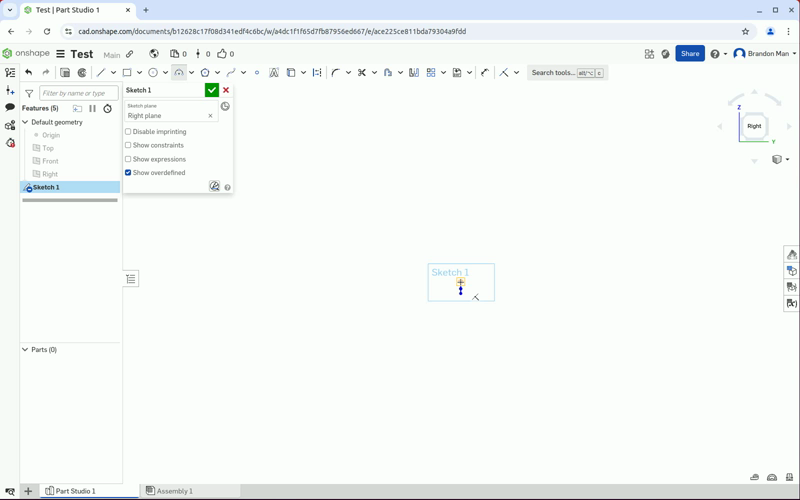
click(460, 281)
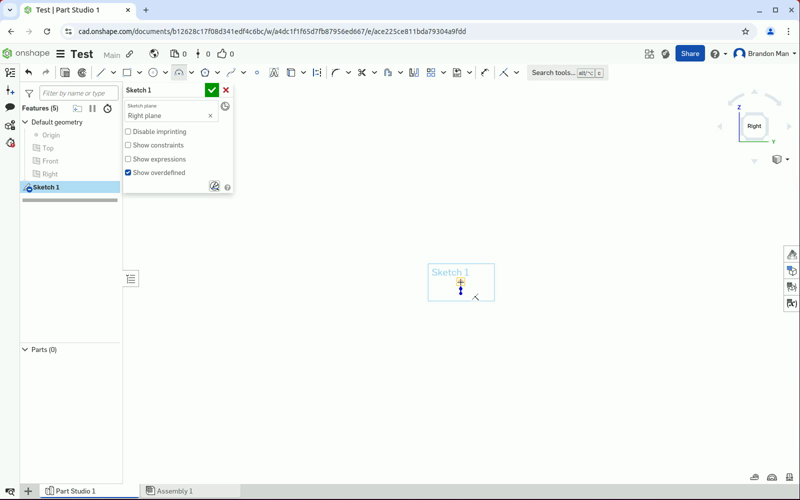
mouse_move(460, 293)
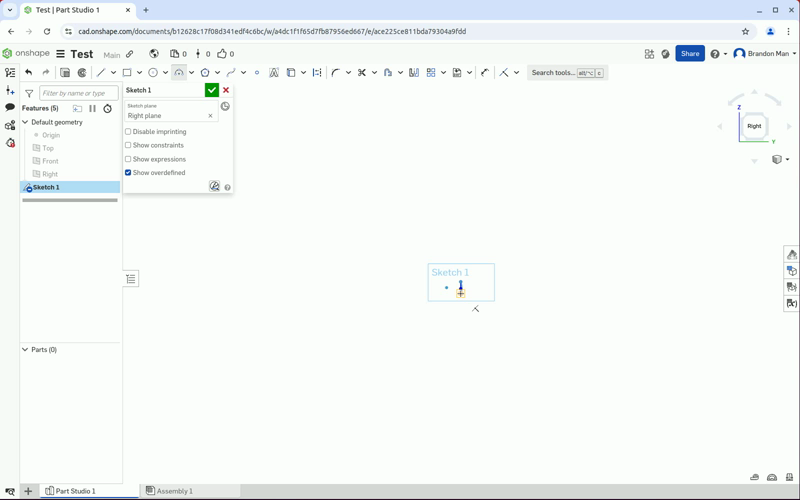
scroll(6)
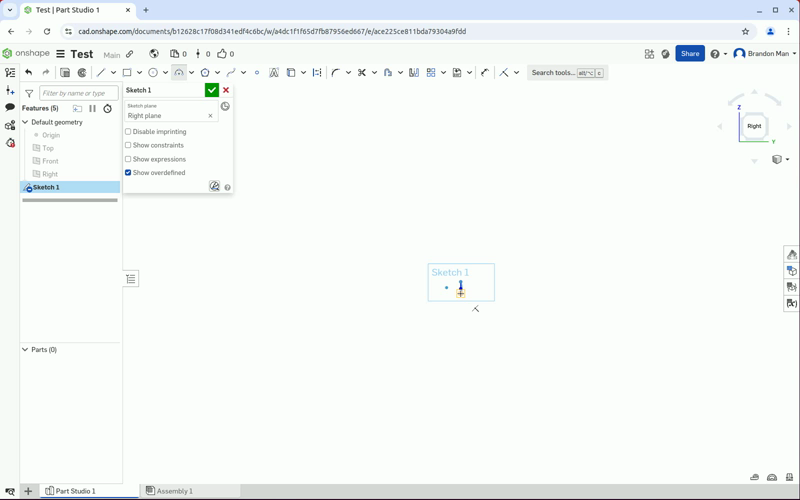
scroll(6)
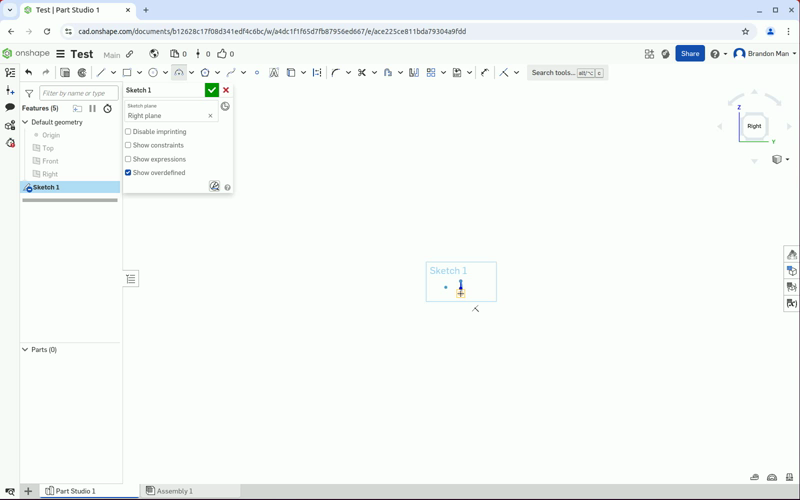
scroll(6)
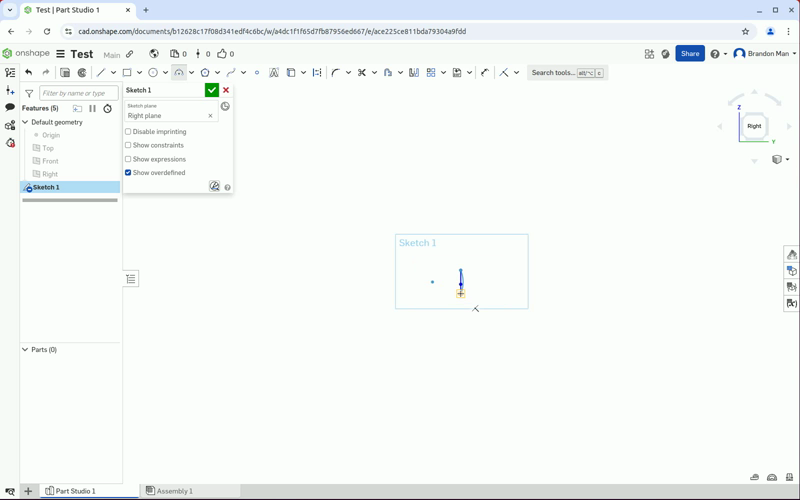
scroll(6)
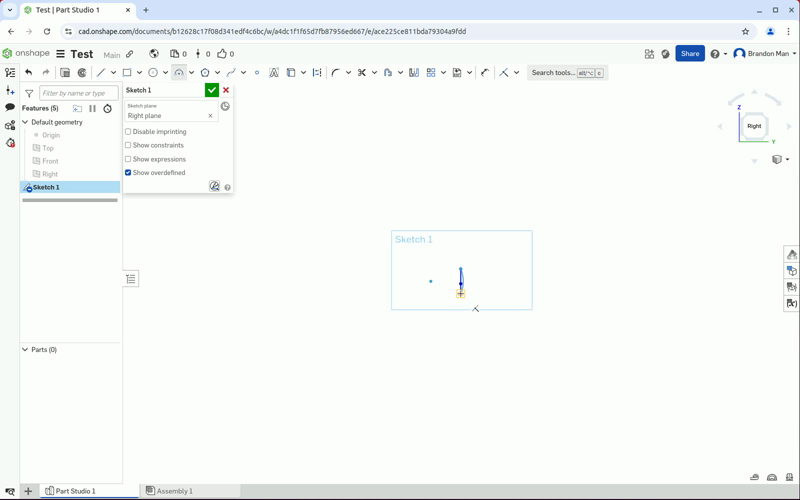
scroll(6)
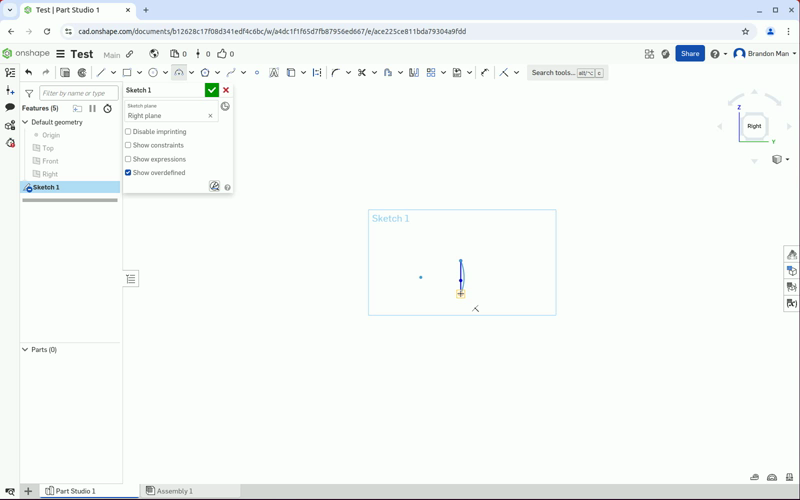
scroll(6)
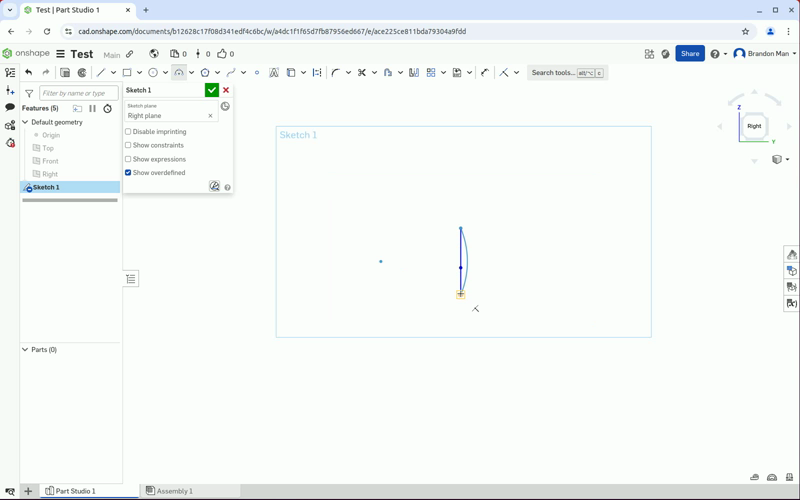
scroll(6)
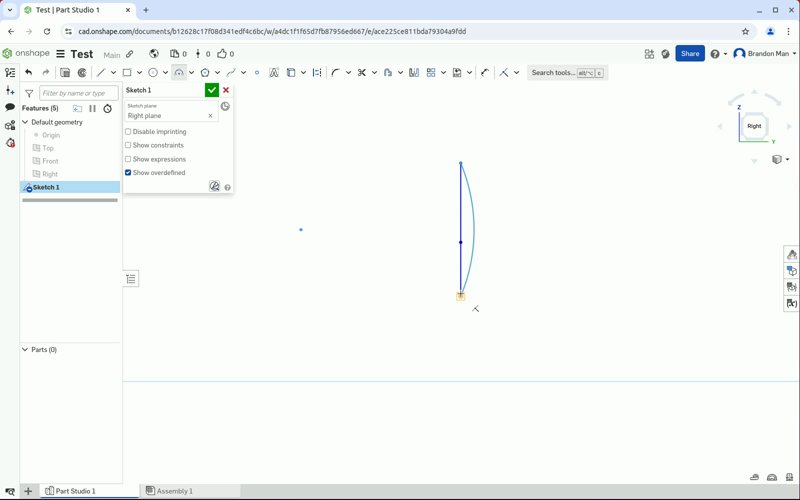
click(460, 293)
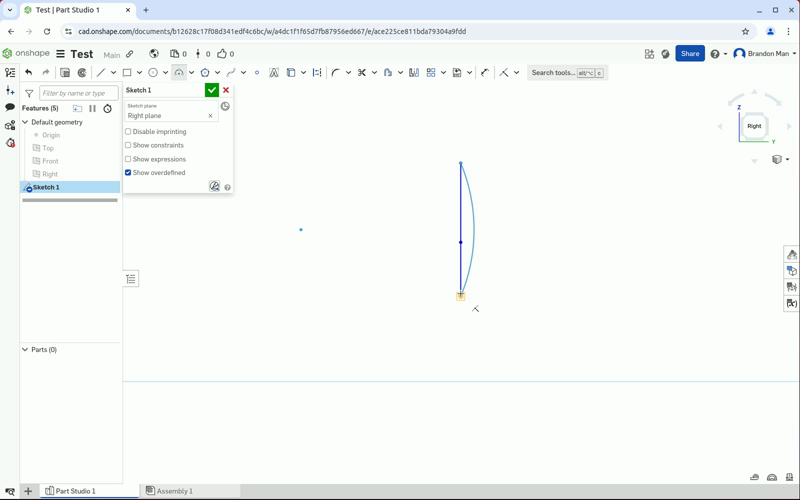
scroll(-6)
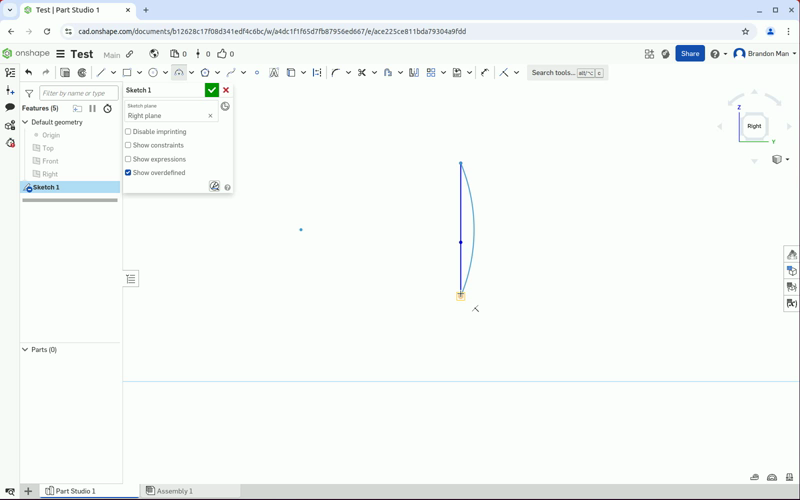
scroll(-6)
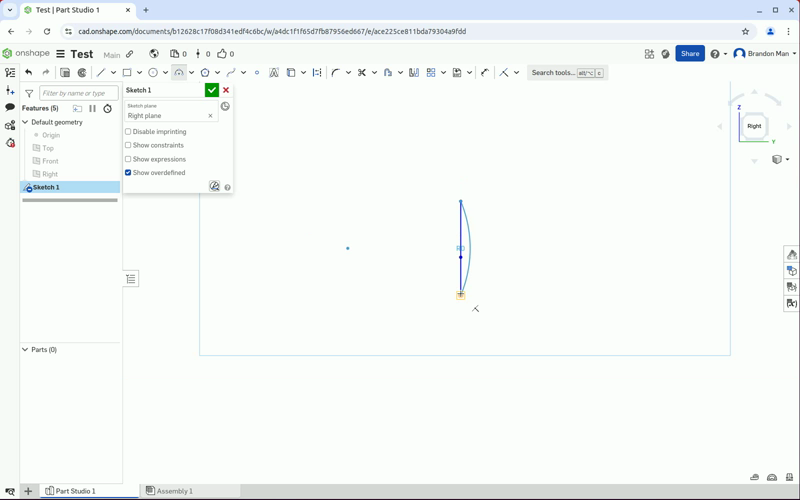
scroll(-6)
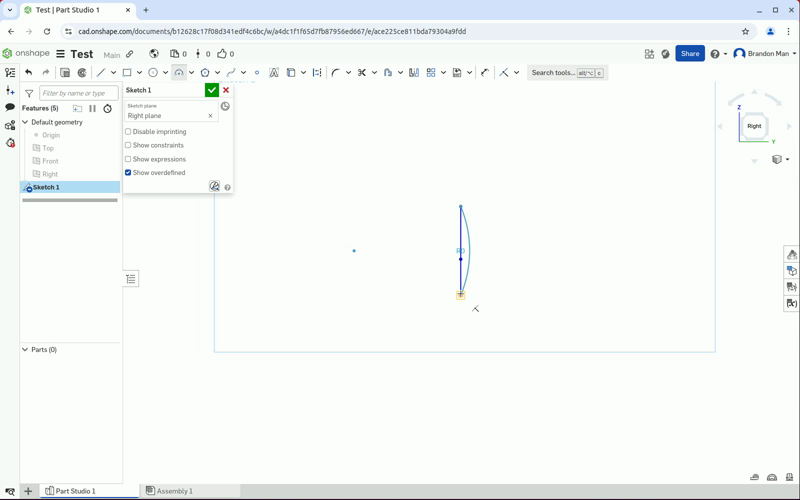
scroll(-6)
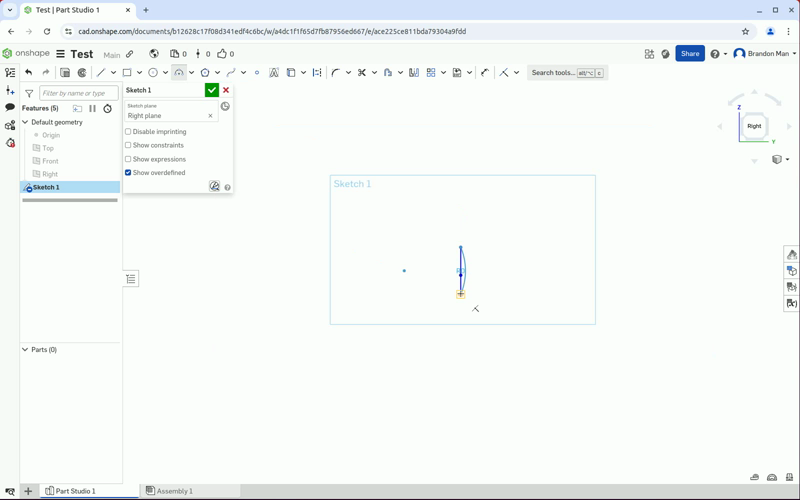
scroll(-6)
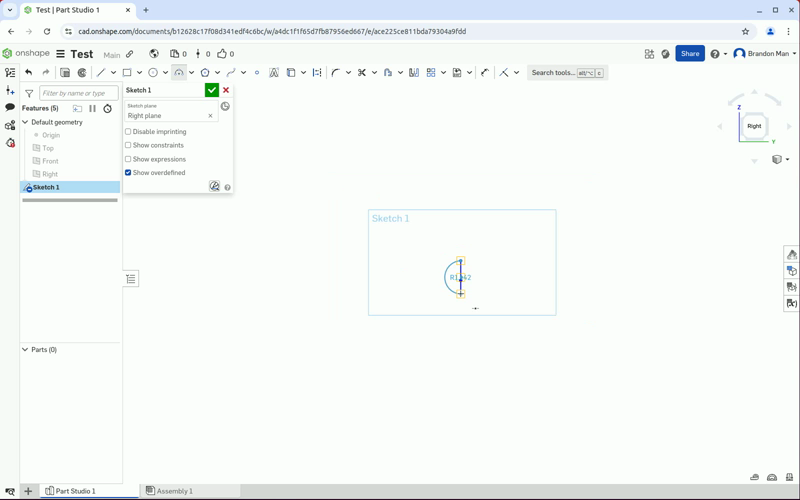
scroll(-6)
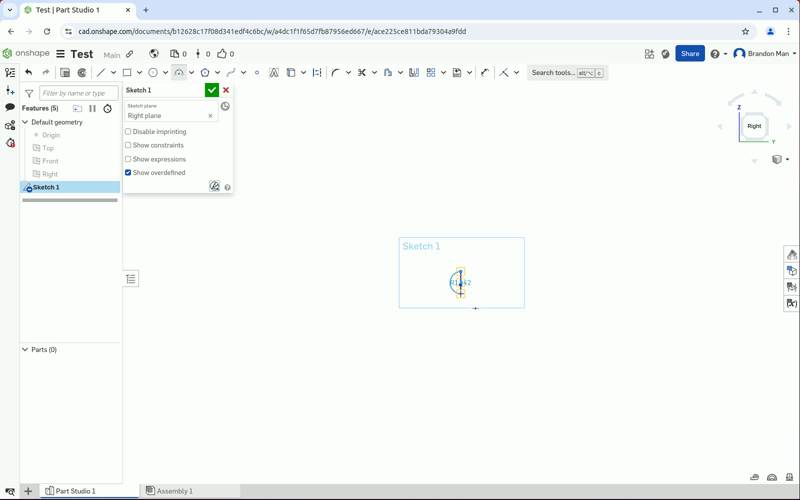
scroll(-6)
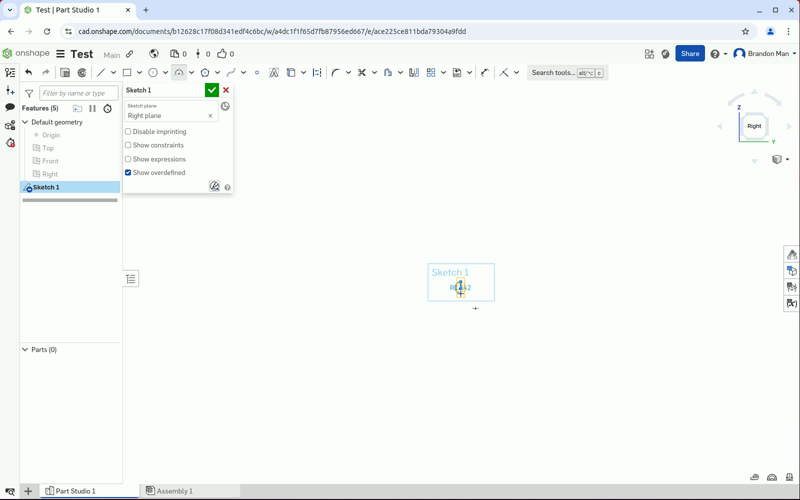
key_down(shift)
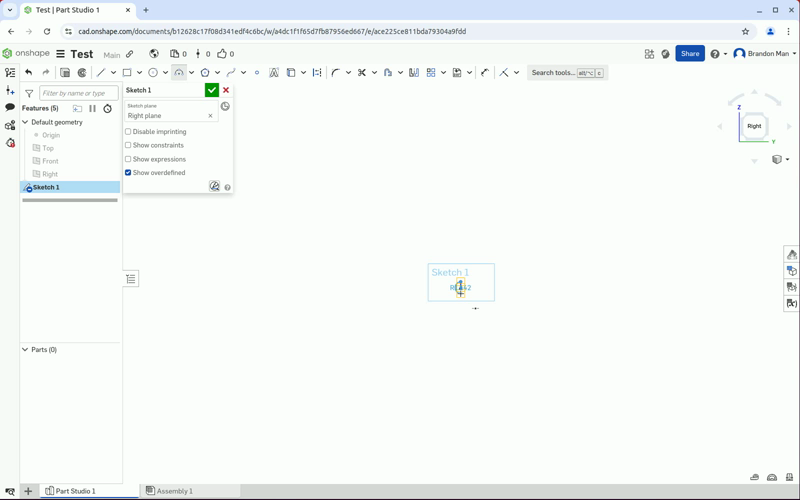
mouse_move(455, 287)
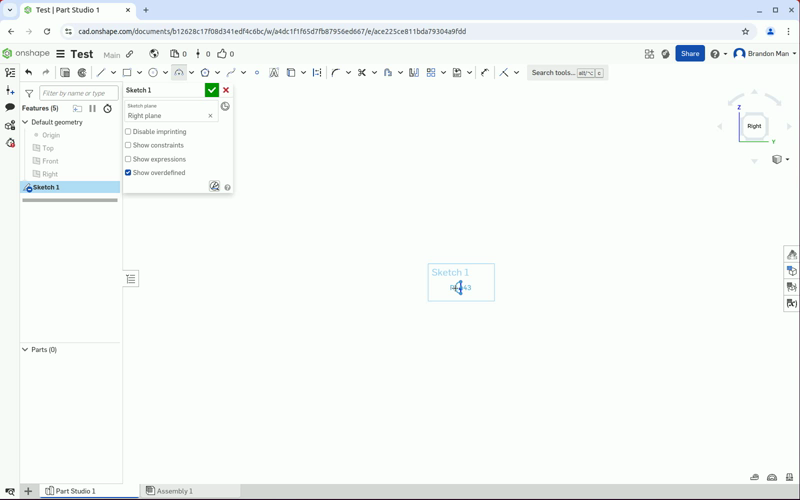
click(455, 287)
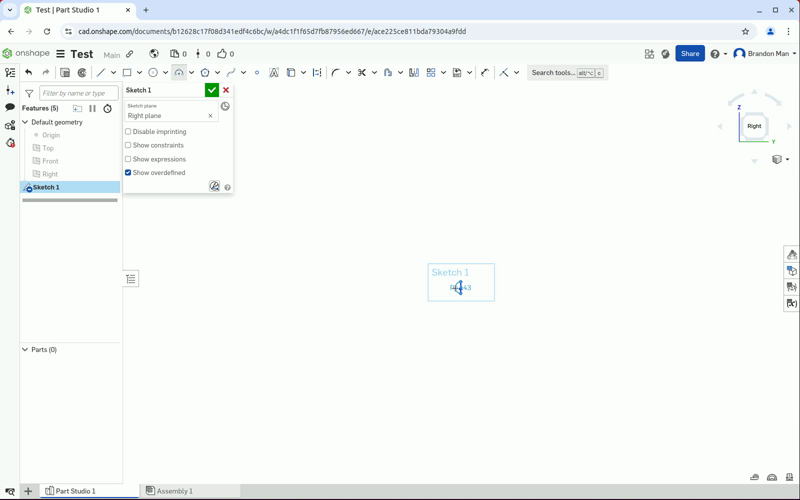
key_up(shift)
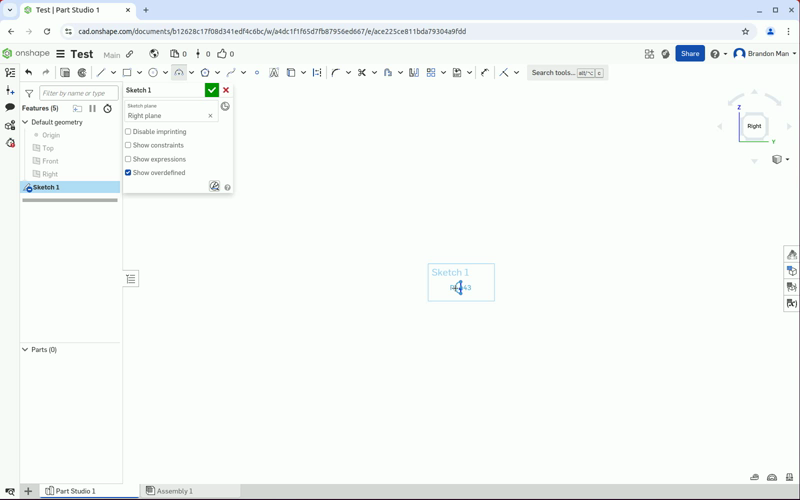
key(esc)
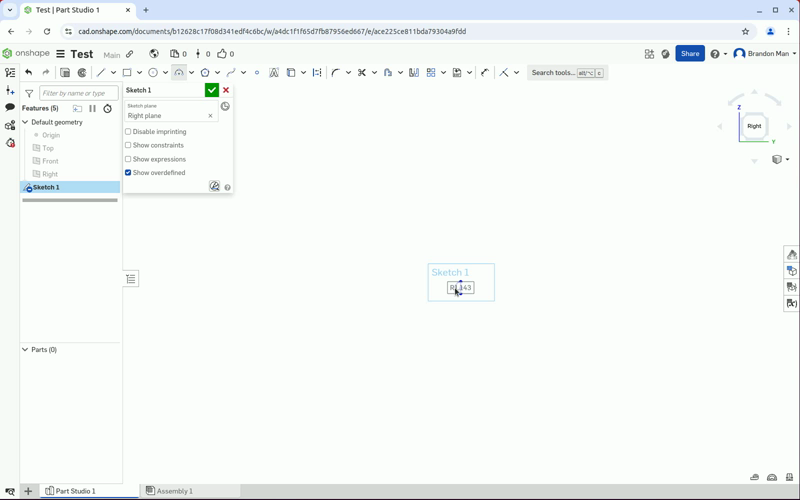
mouse_move(457, 289)
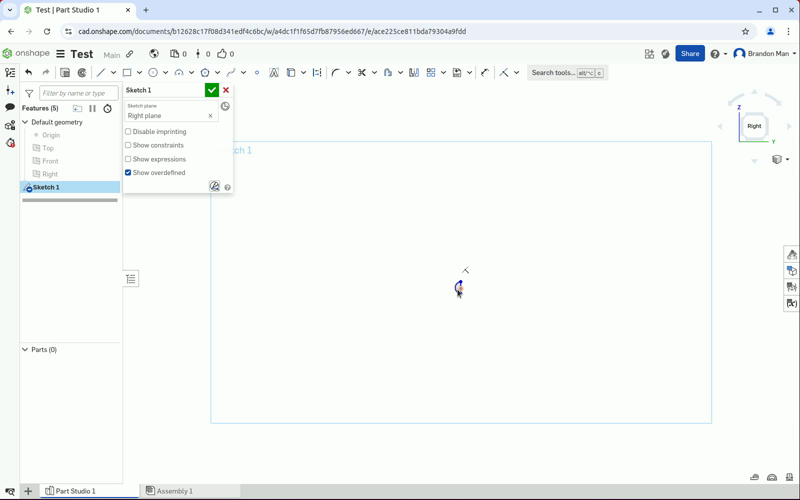
scroll(6)
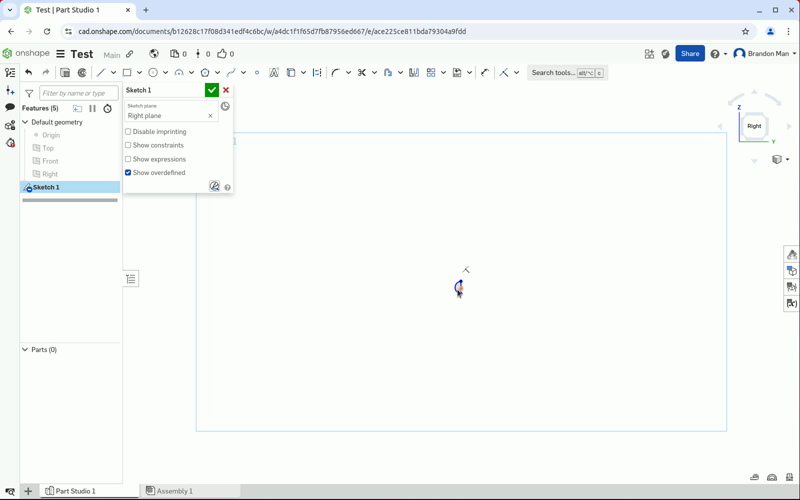
scroll(6)
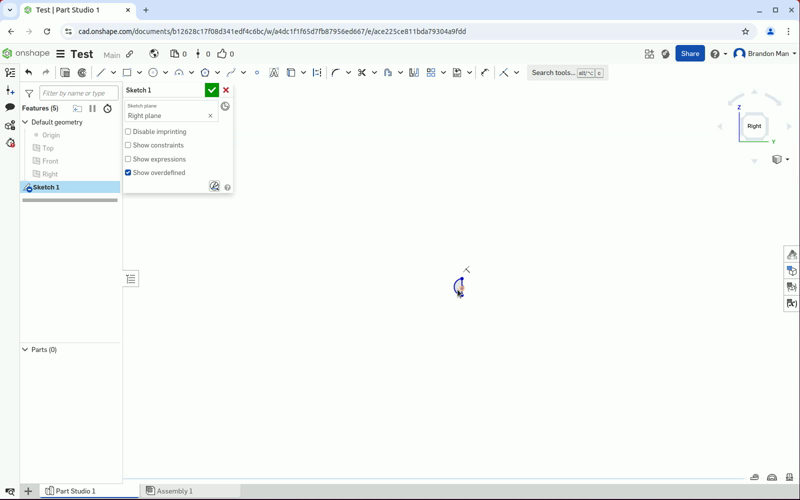
scroll(6)
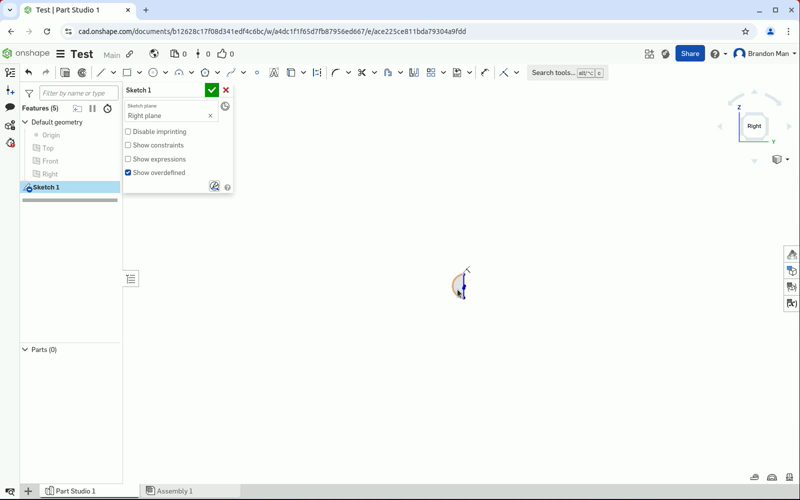
scroll(6)
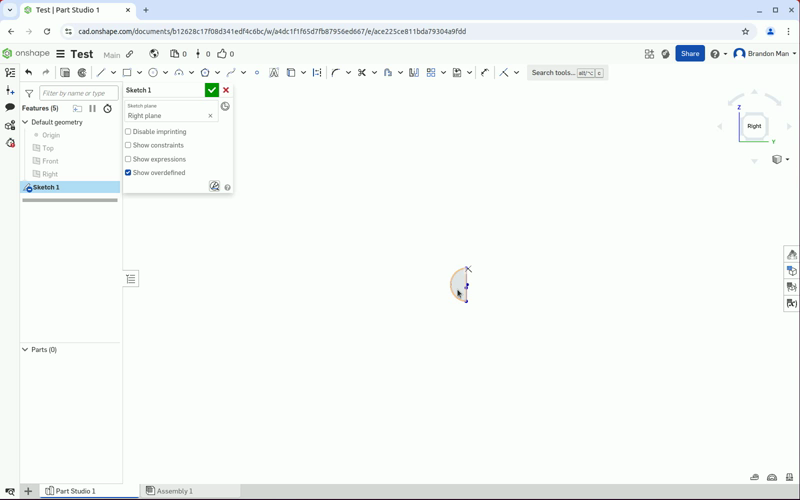
scroll(6)
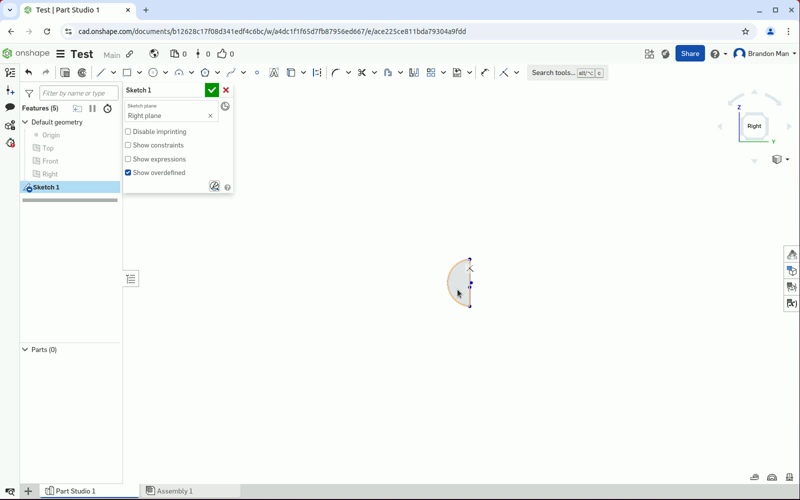
scroll(6)
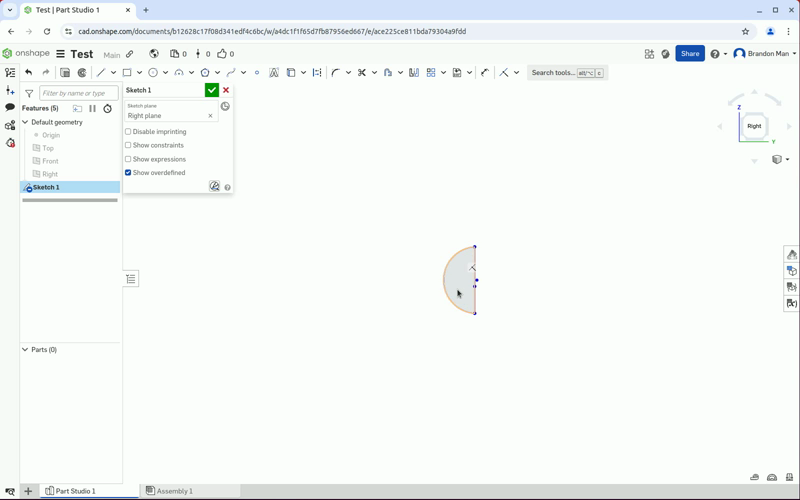
scroll(6)
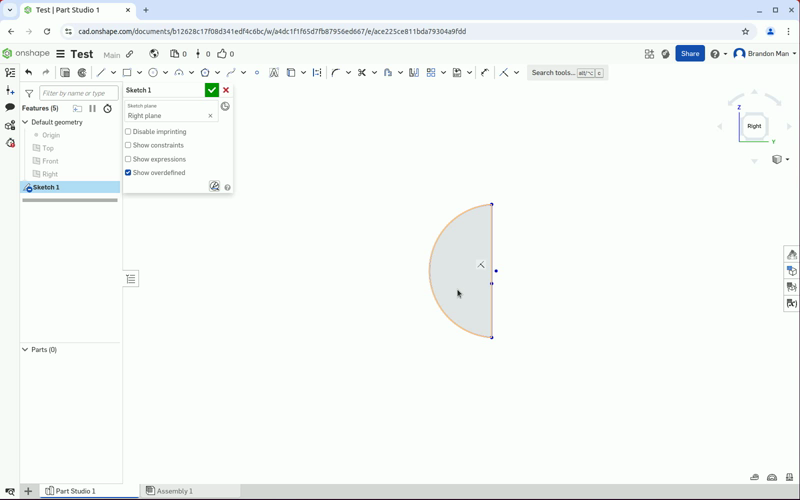
click(457, 289)
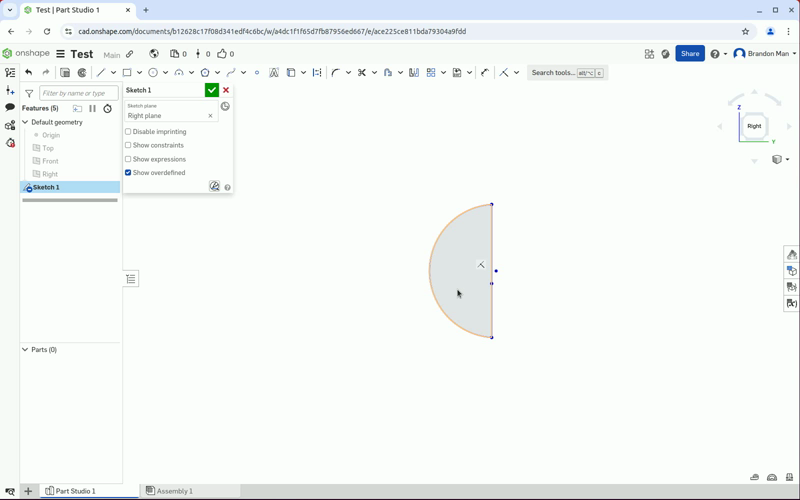
scroll(-6)
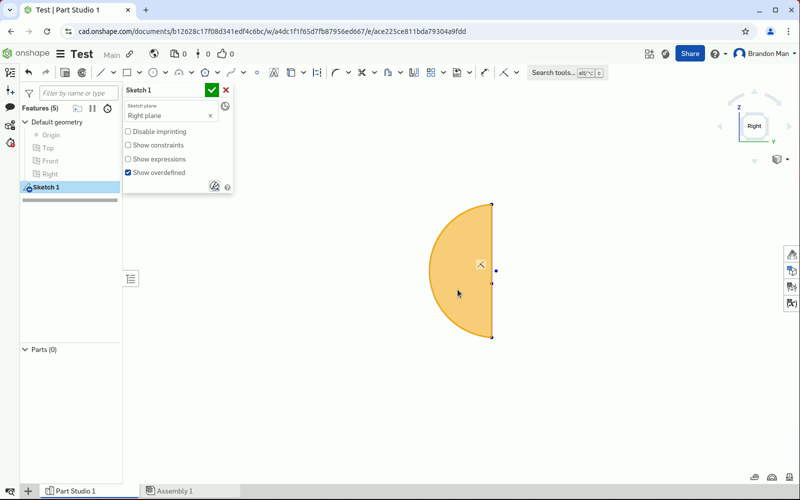
scroll(-6)
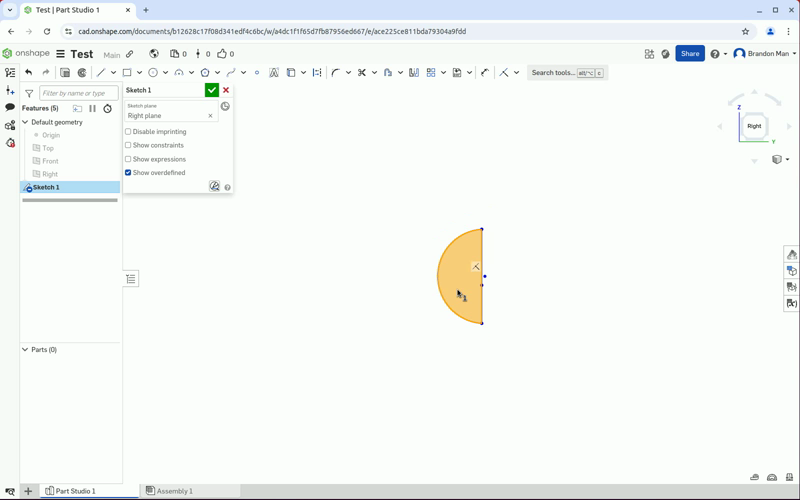
scroll(-6)
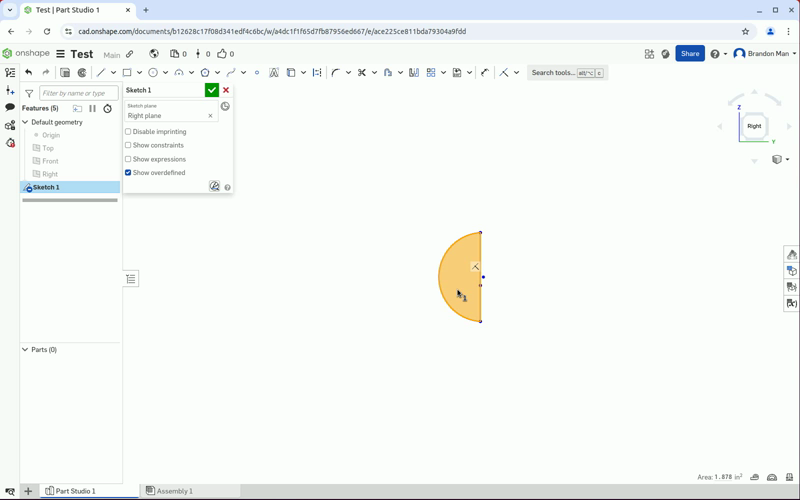
scroll(-6)
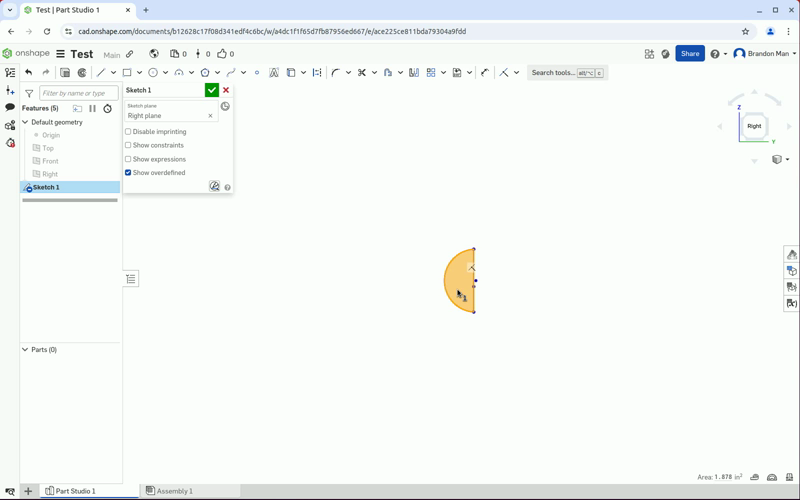
scroll(-6)
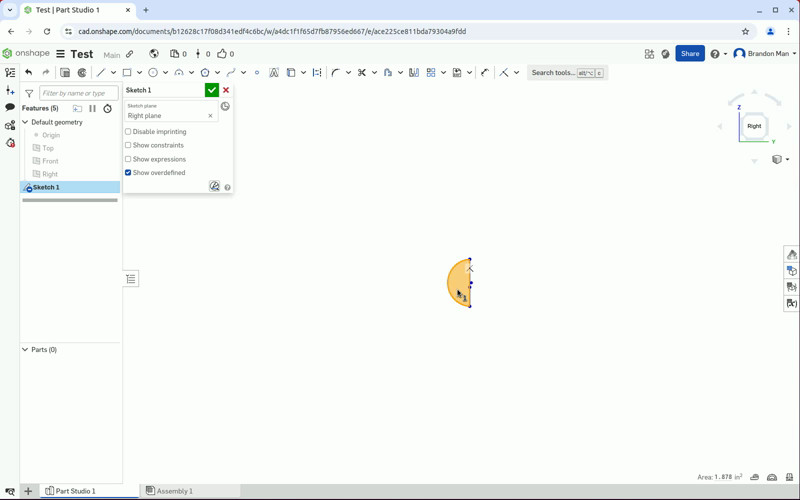
scroll(-6)
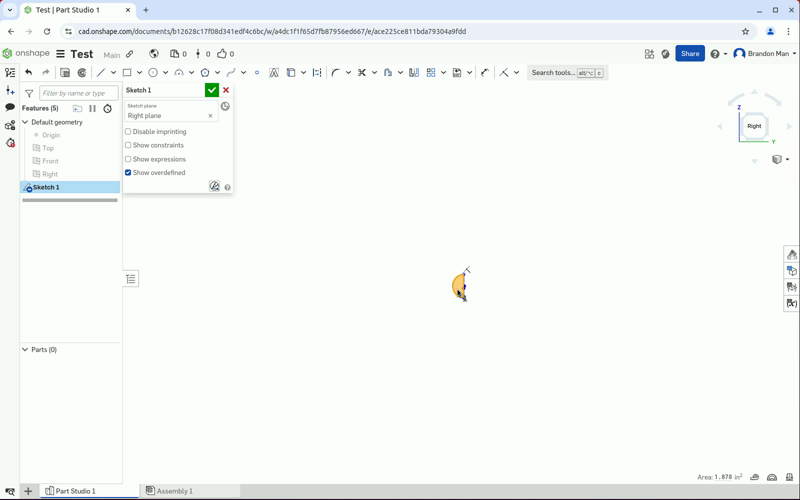
scroll(-6)
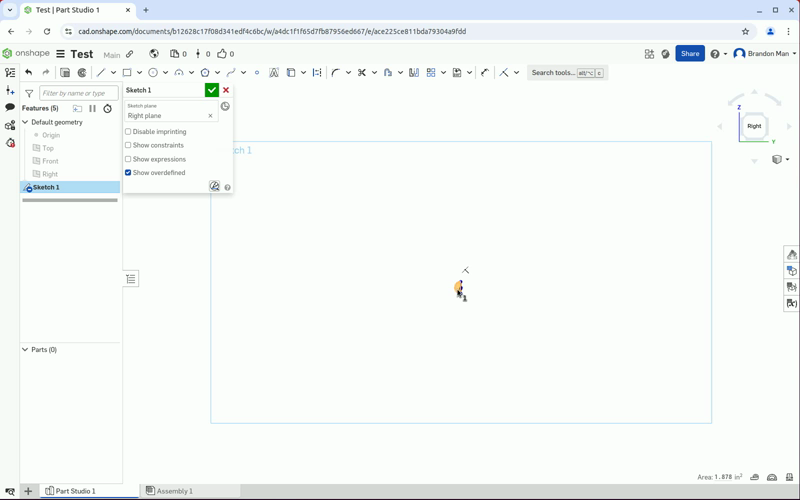
mouse_move(73, 352)
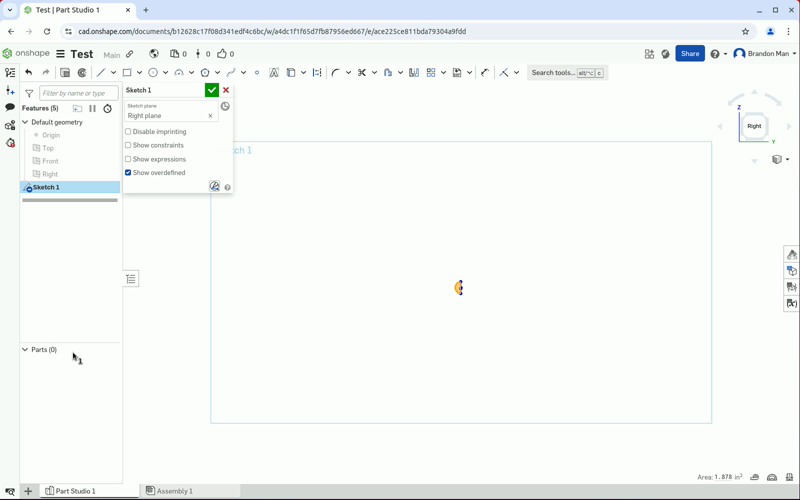
key(shift+y)
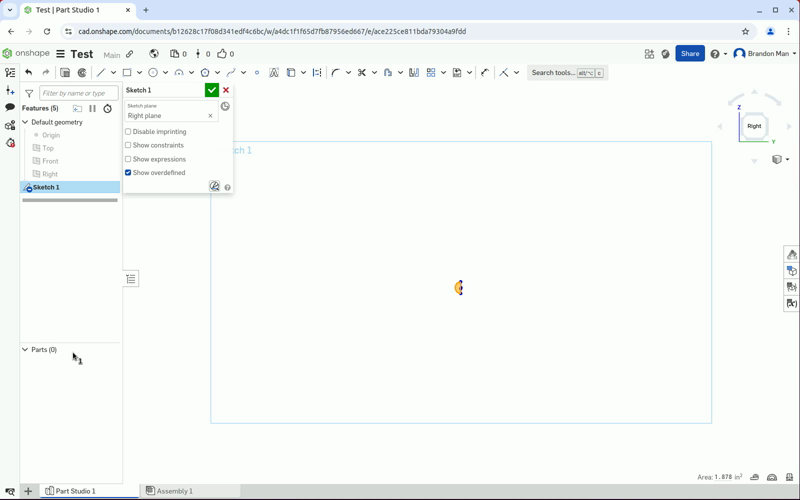
key(shift+e)
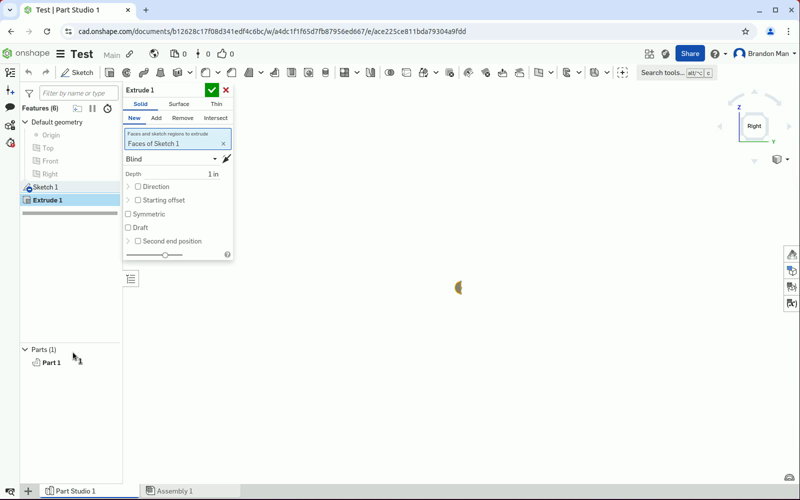
mouse_move(143, 106)
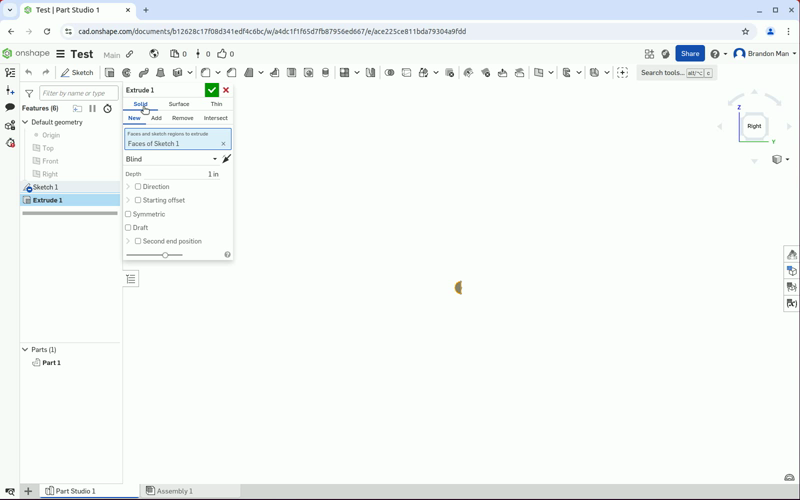
click(143, 106)
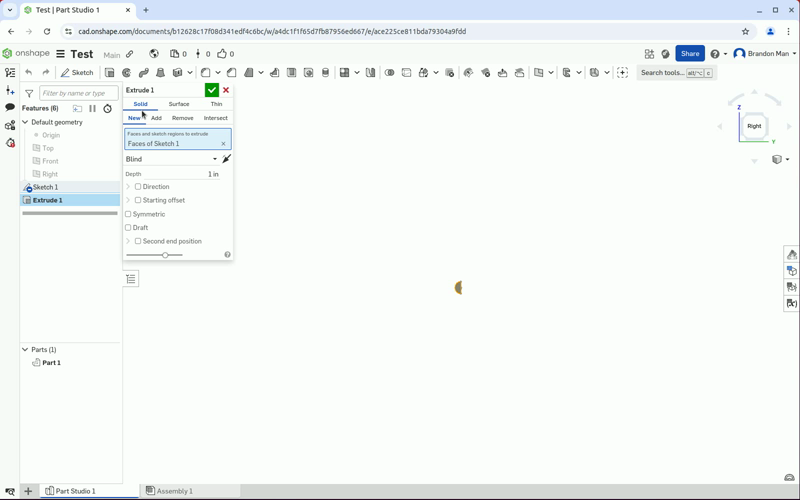
mouse_move(137, 120)
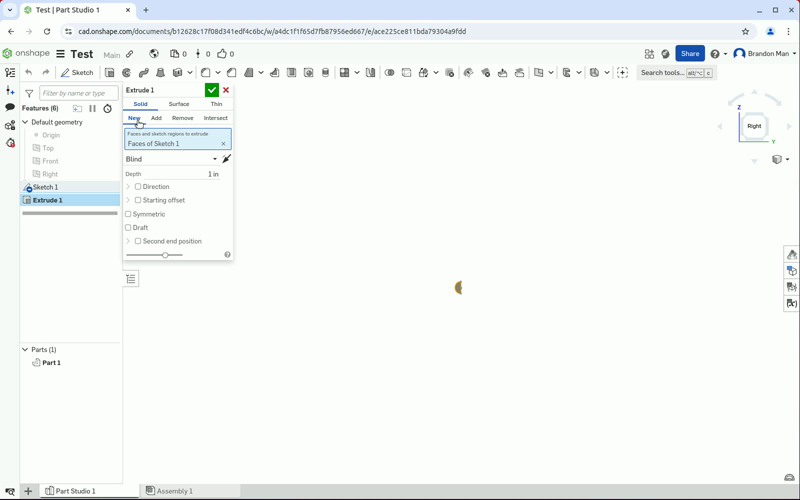
click(137, 120)
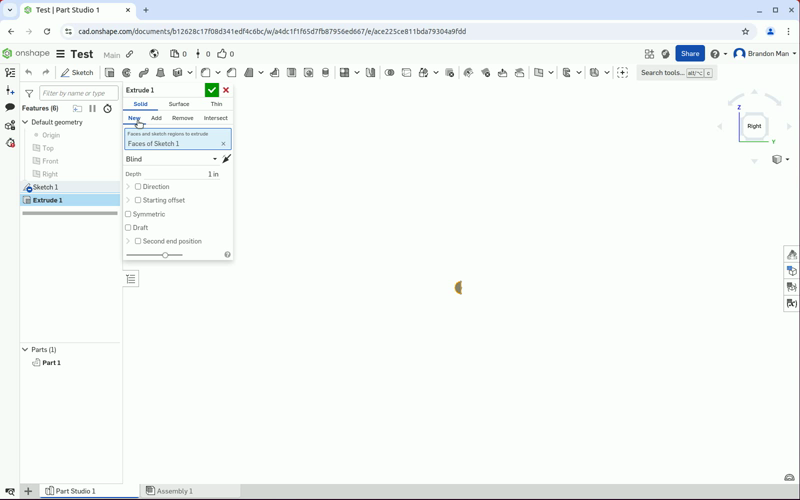
key(tab, 4)
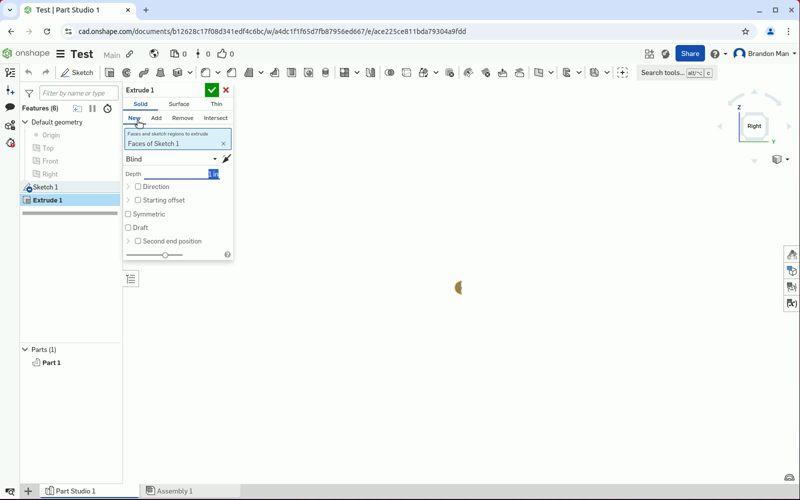
text(23.108)
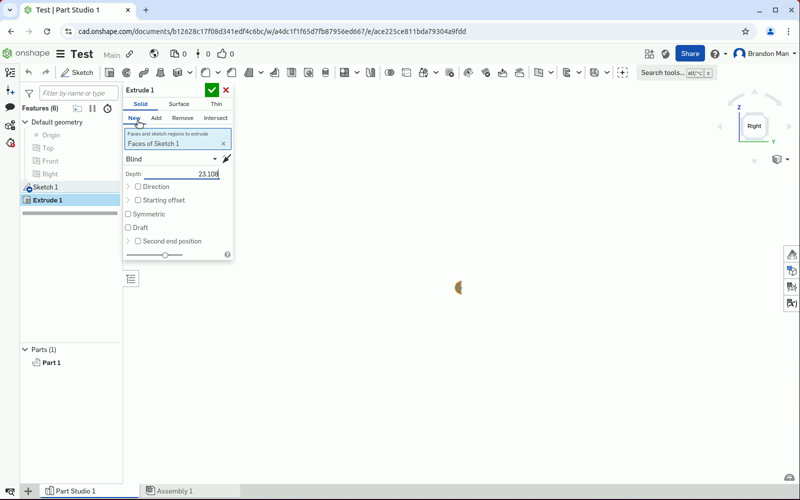
key(enter)
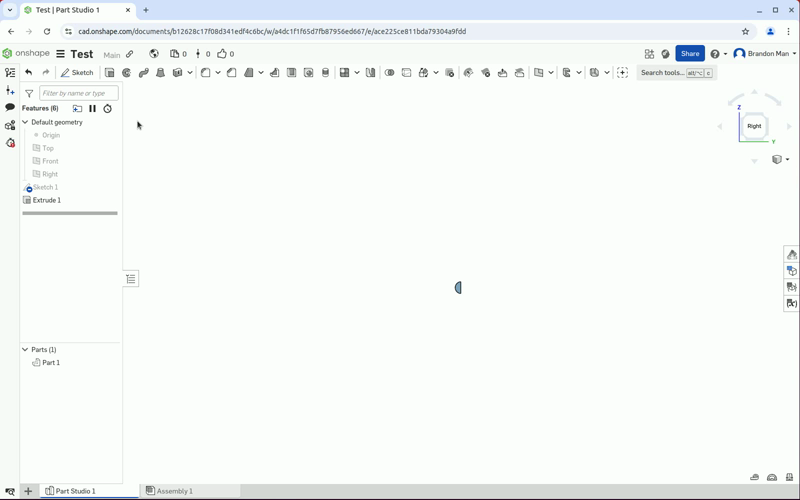
key(shift+h)
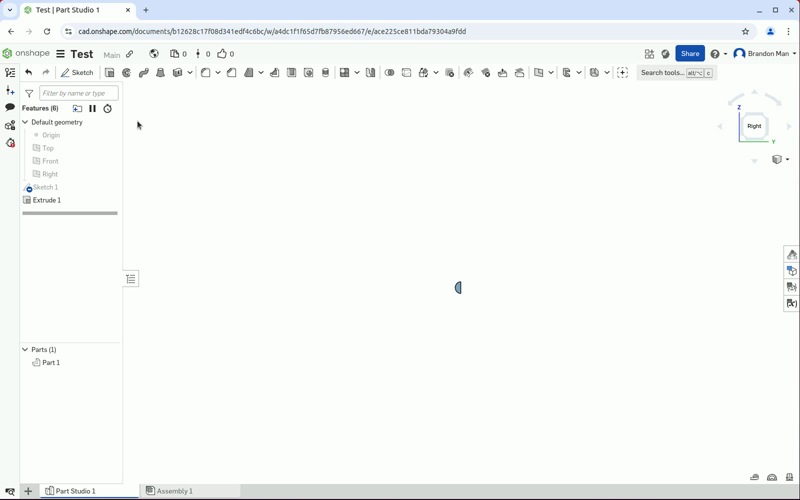
key(shift+h)
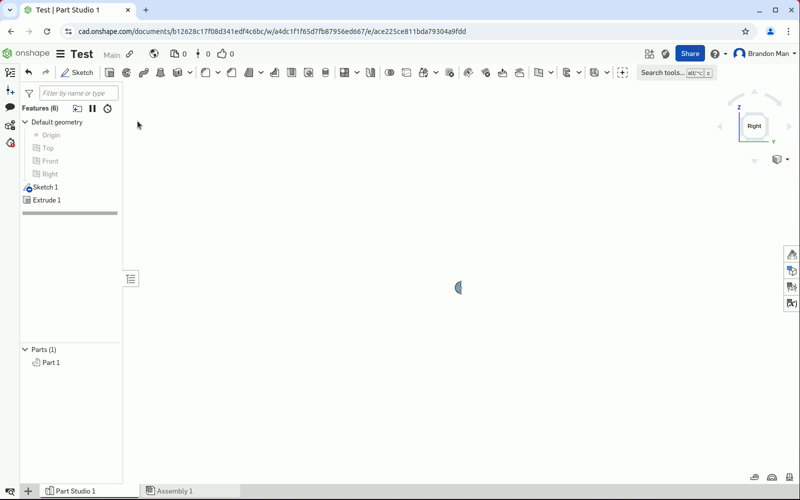
mouse_move(73, 189)
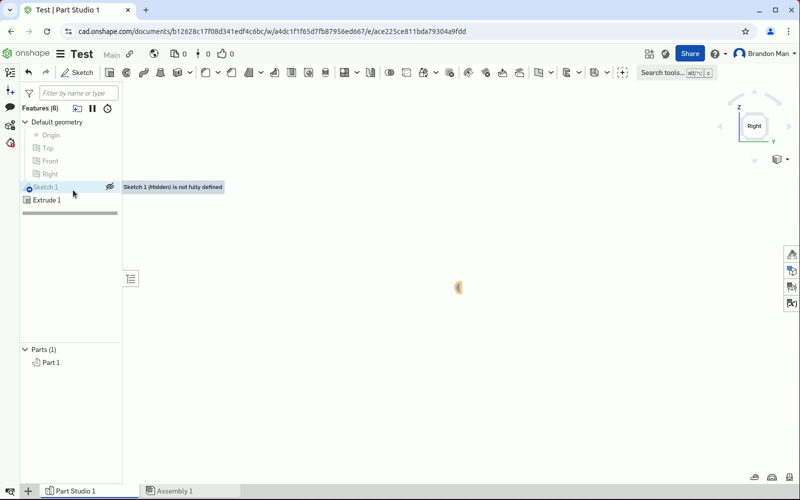
click(73, 189)
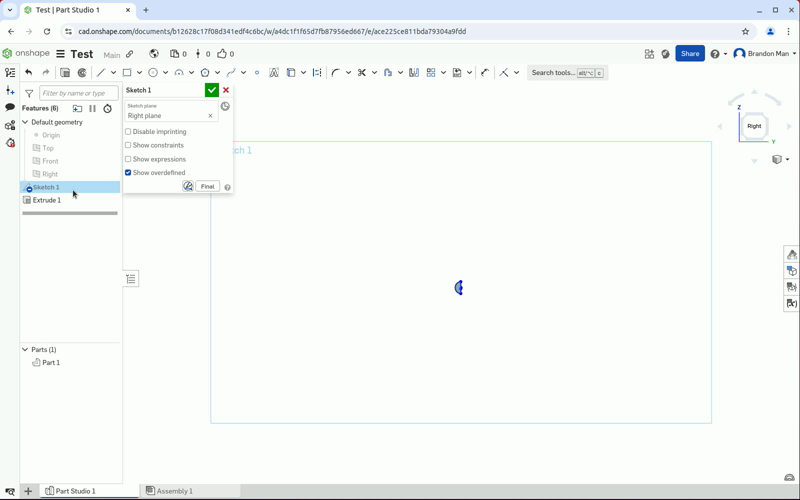
mouse_move(229, 92)
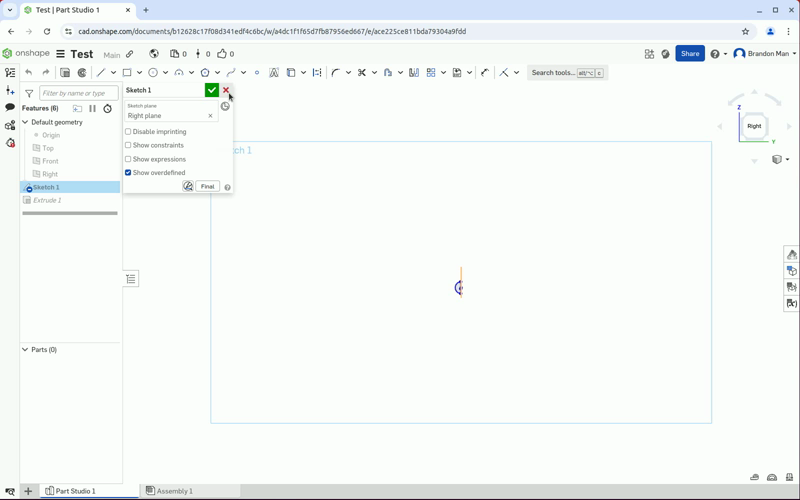
click(229, 92)
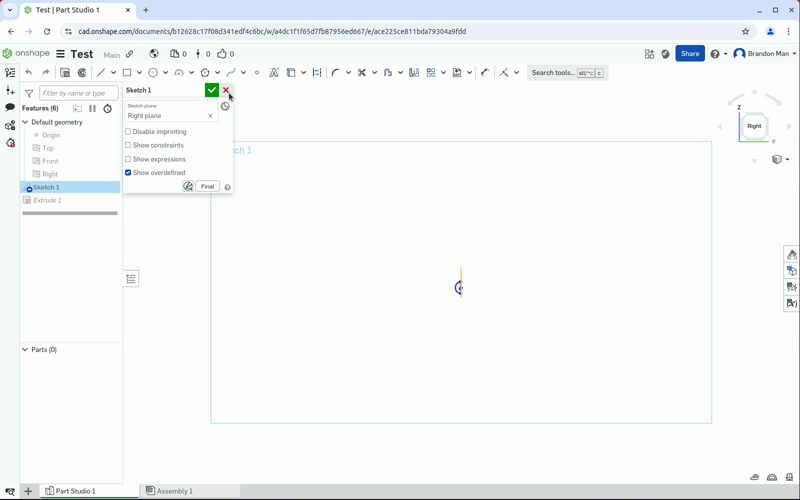
key(shift+s)
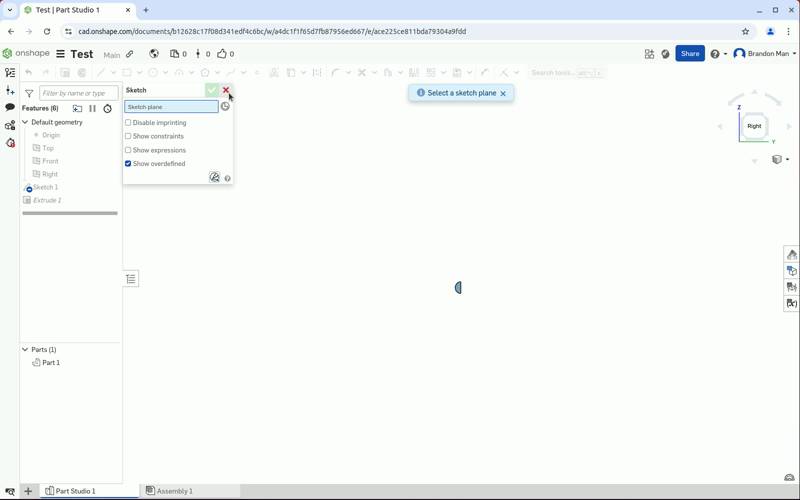
mouse_move(73, 176)
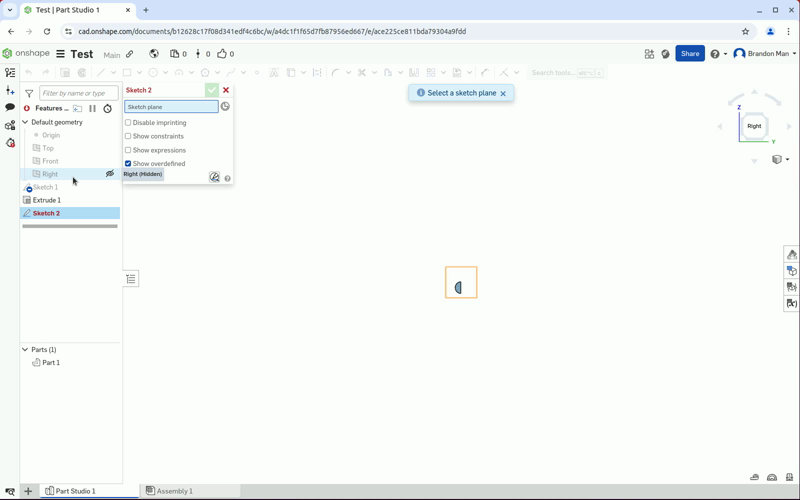
click(73, 176)
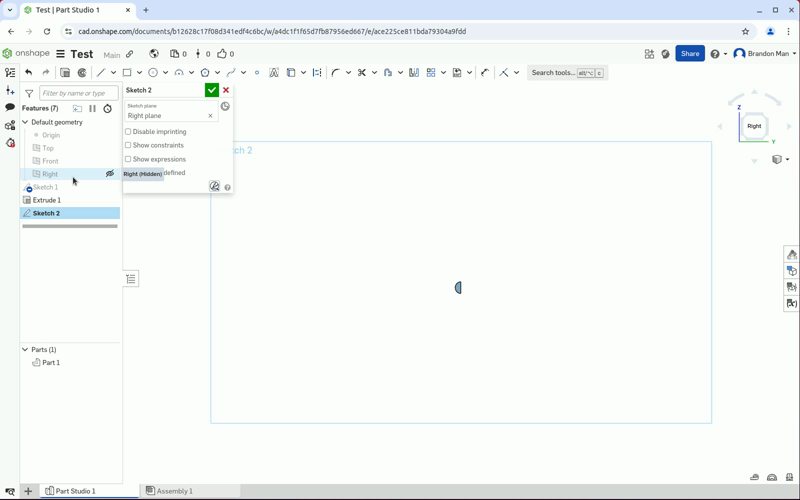
mouse_move(73, 352)
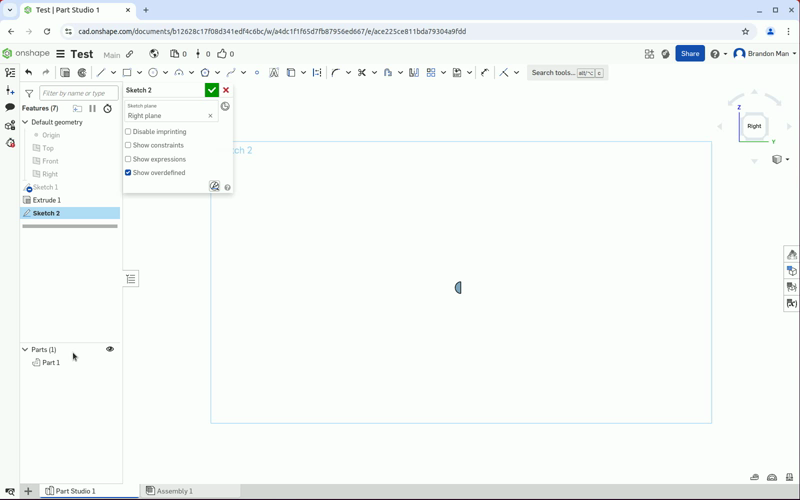
key(y)
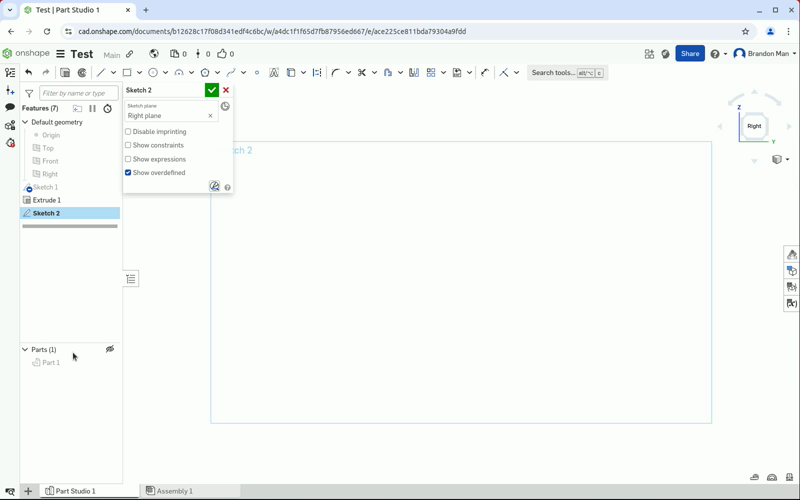
key(l)
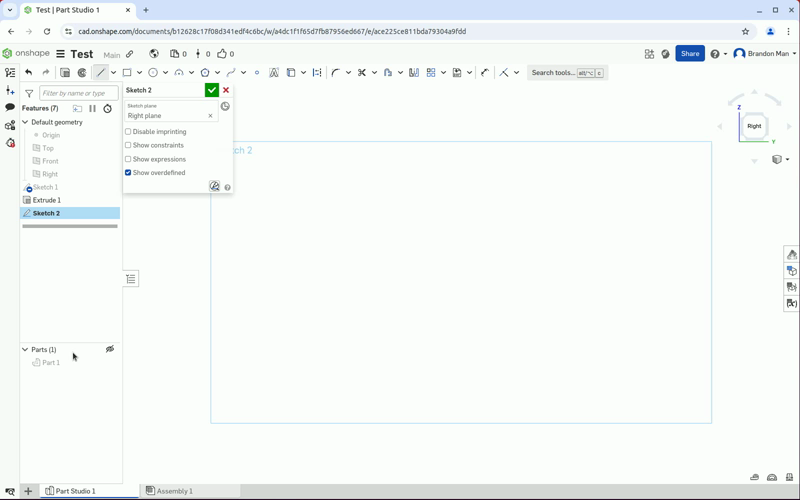
key_down(shift)
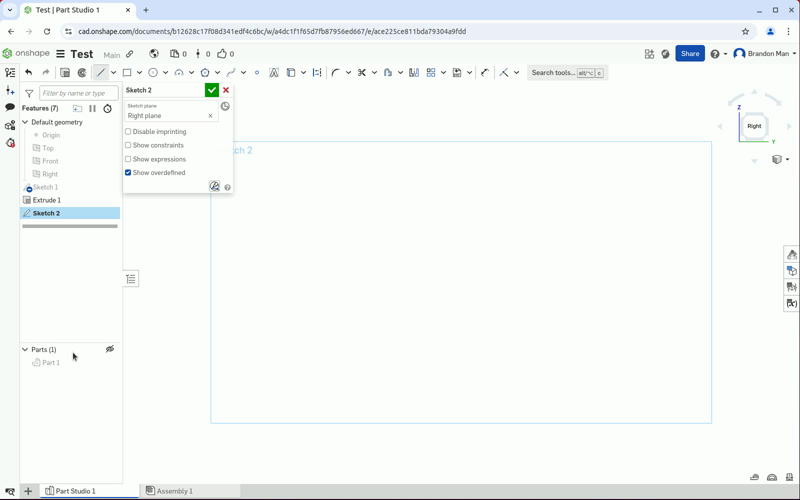
mouse_move(460, 293)
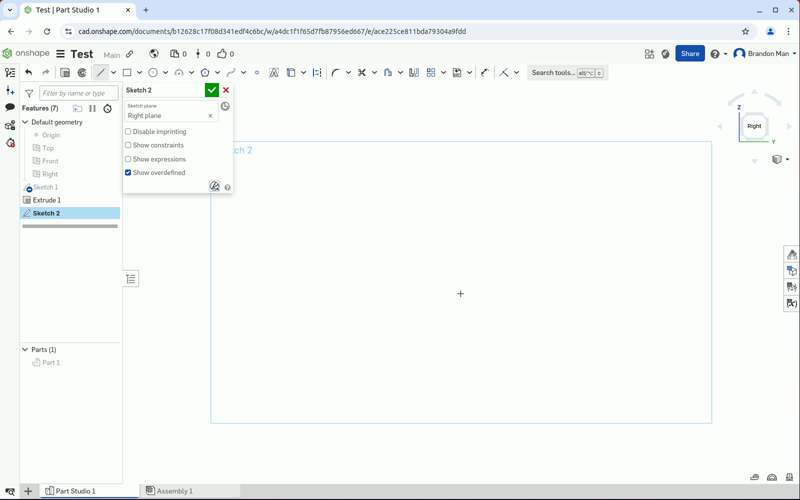
click(460, 293)
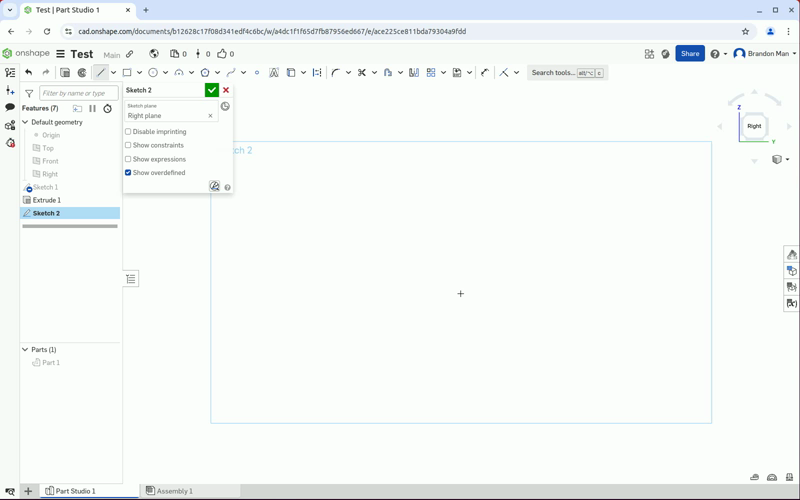
key_up(shift)
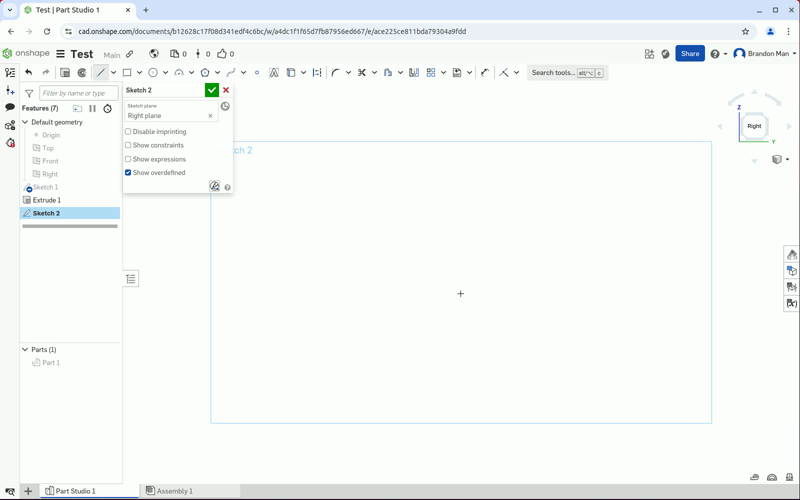
key_down(shift)
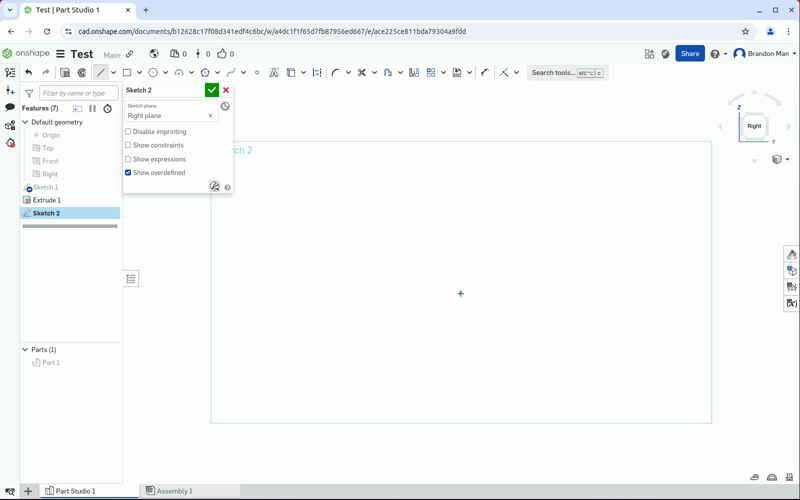
mouse_move(490, 293)
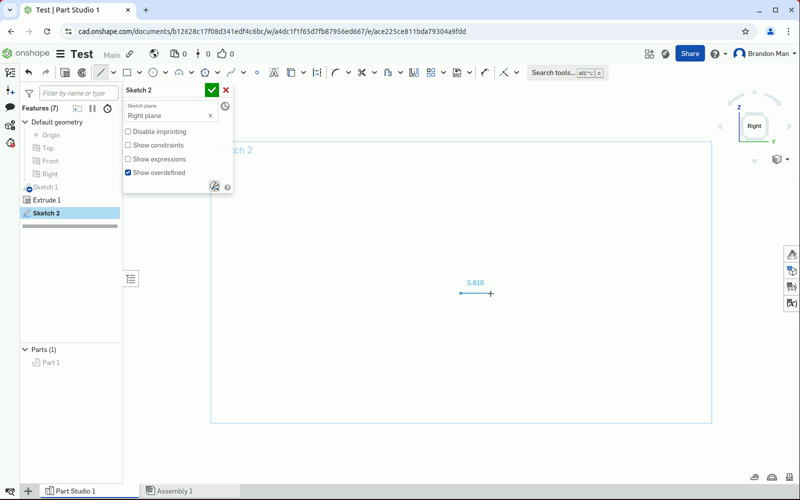
mouse_move(467, 293)
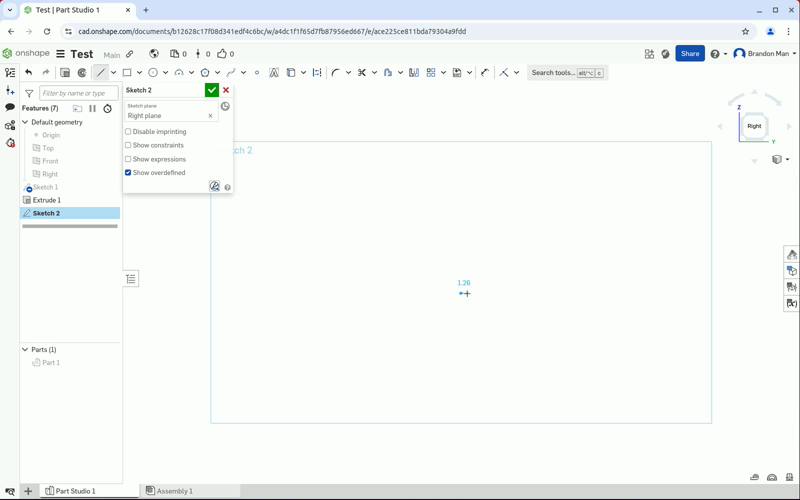
scroll(6)
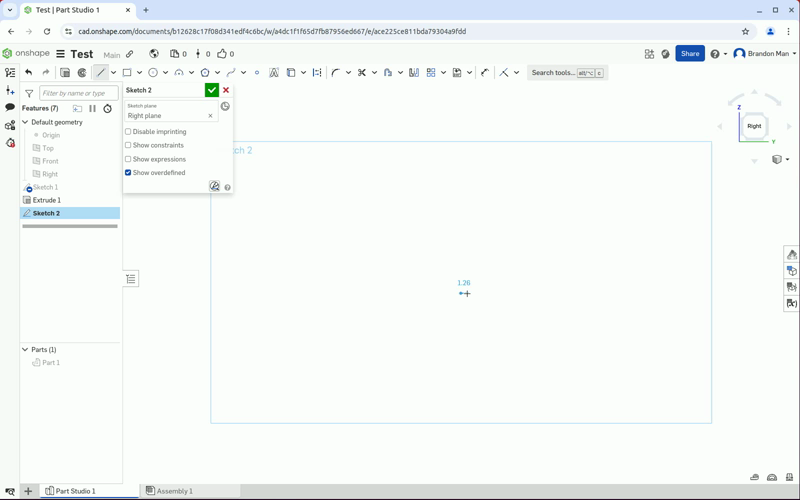
scroll(6)
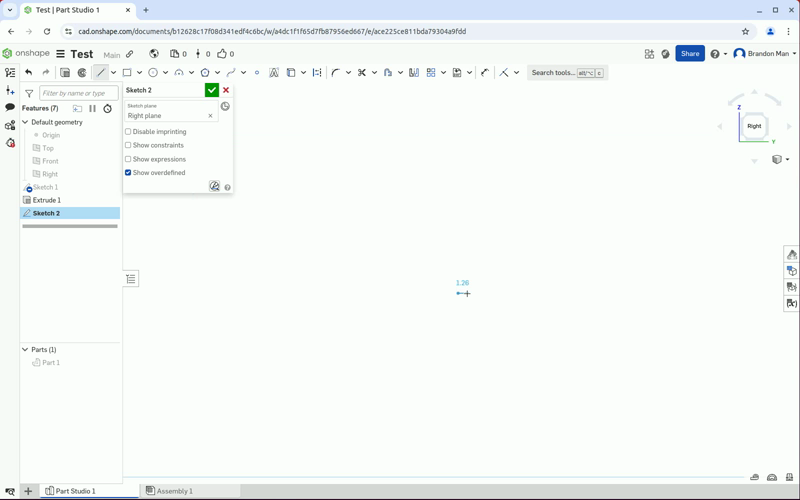
scroll(6)
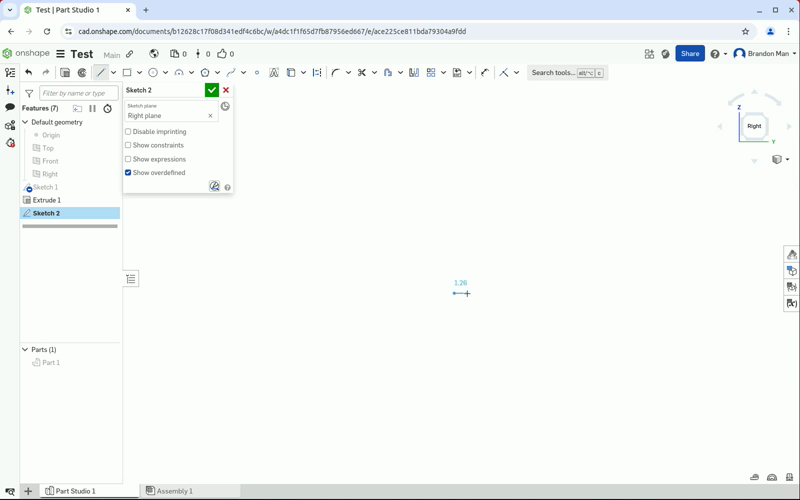
scroll(6)
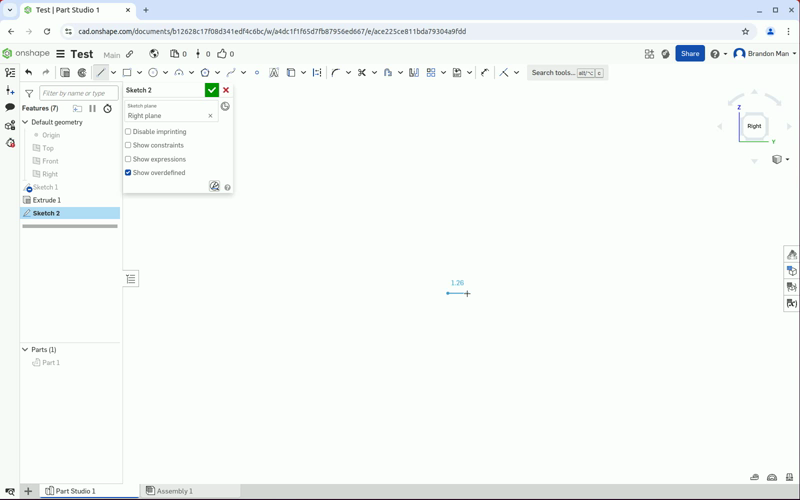
scroll(6)
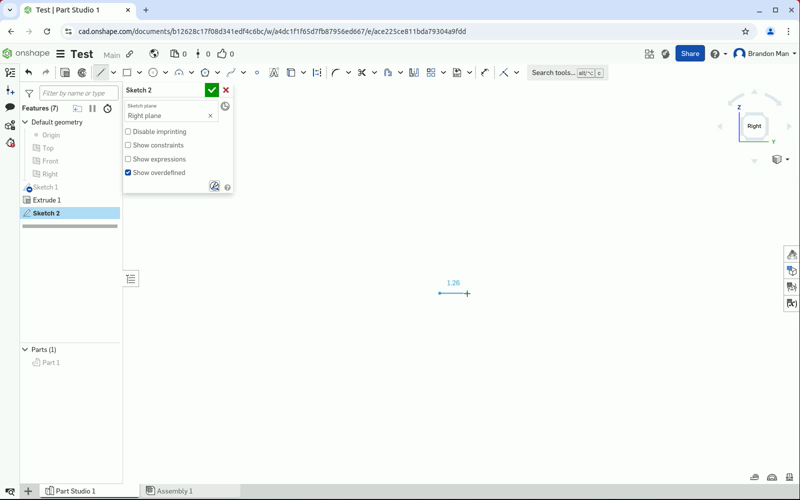
scroll(6)
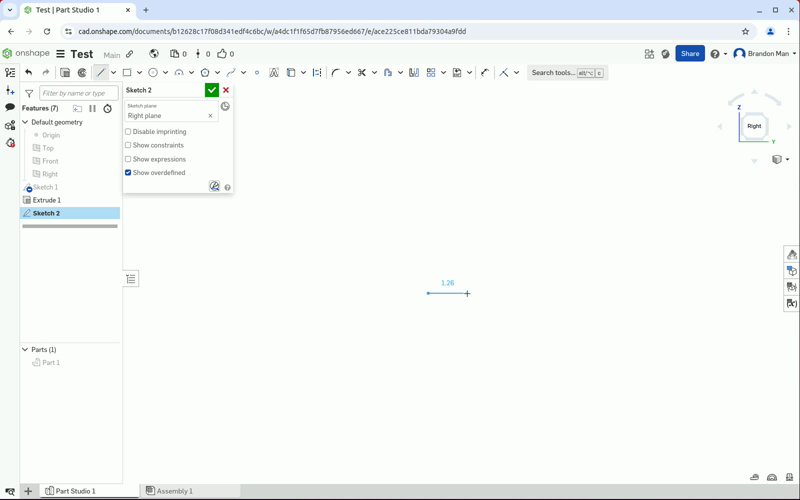
scroll(6)
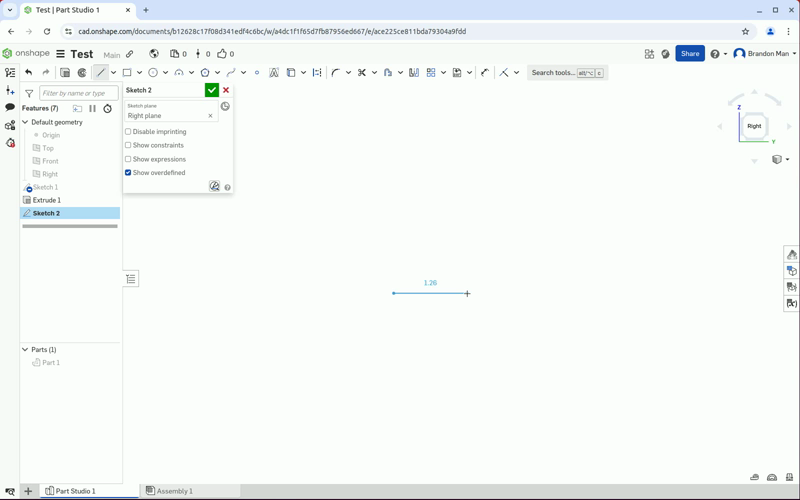
click(467, 293)
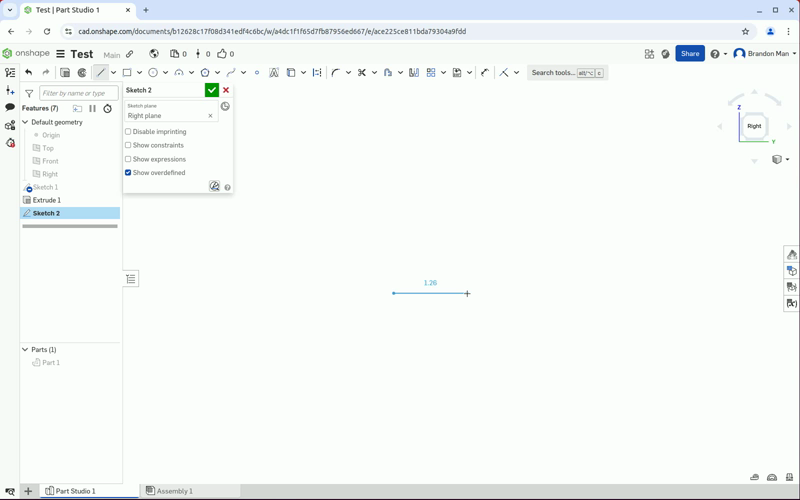
scroll(-6)
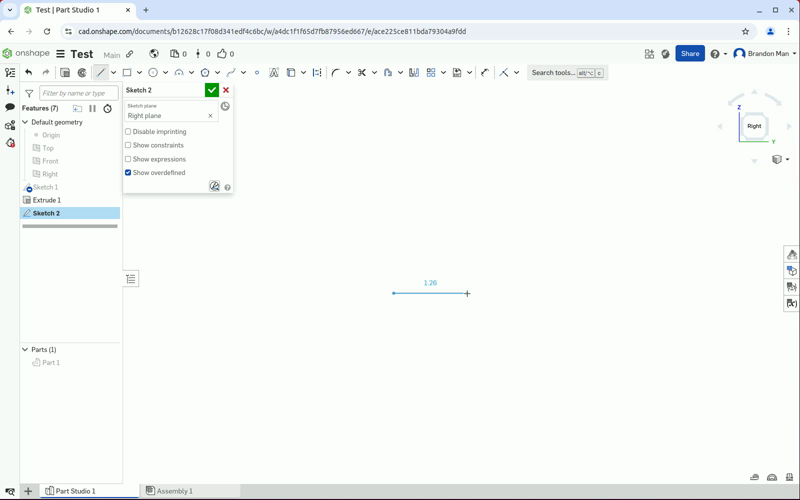
scroll(-6)
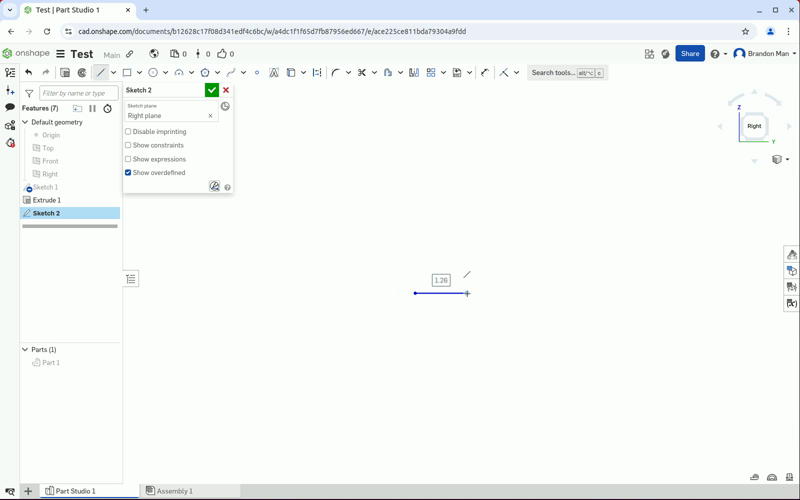
scroll(-6)
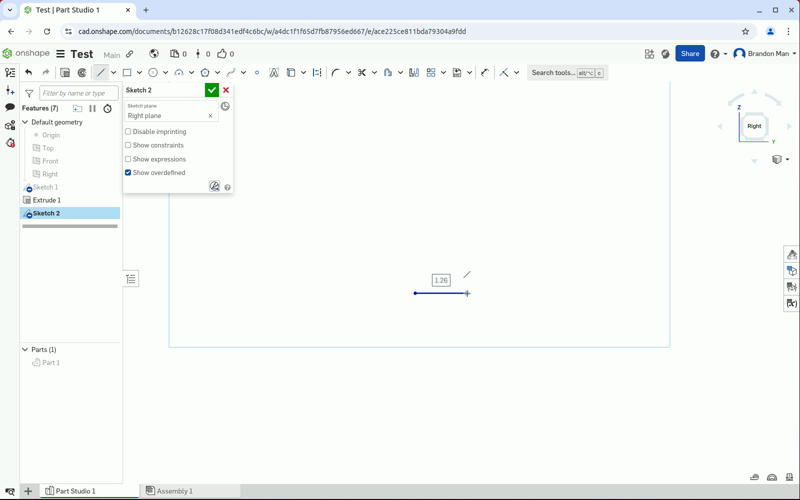
scroll(-6)
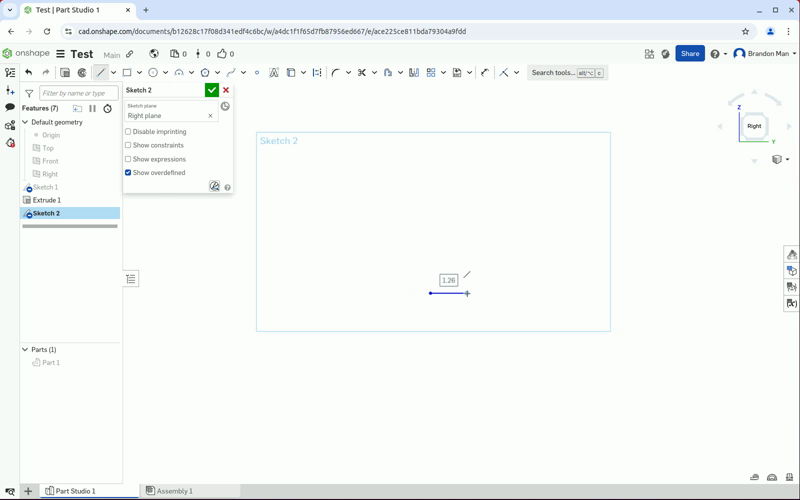
scroll(-6)
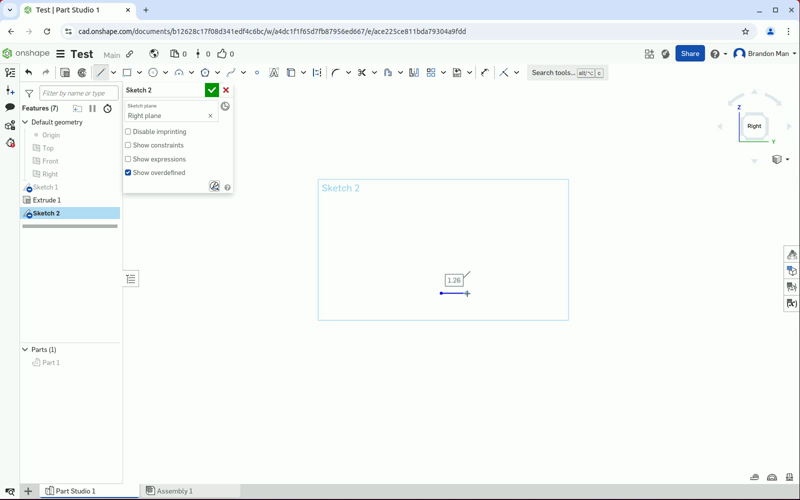
scroll(-6)
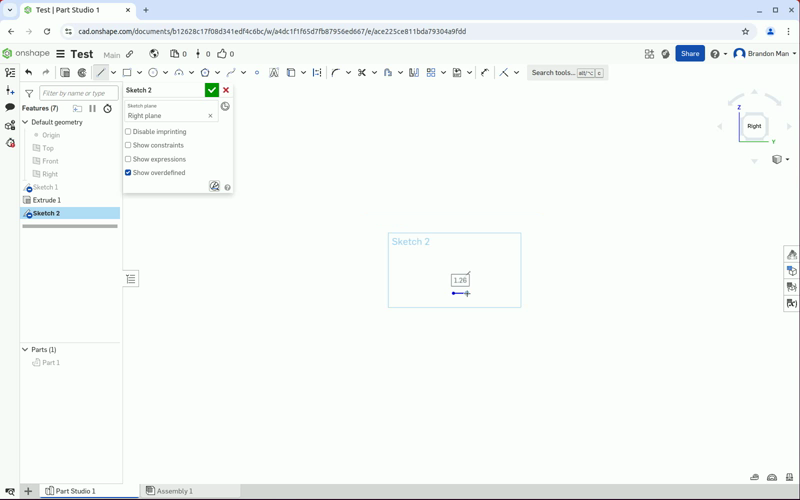
scroll(-6)
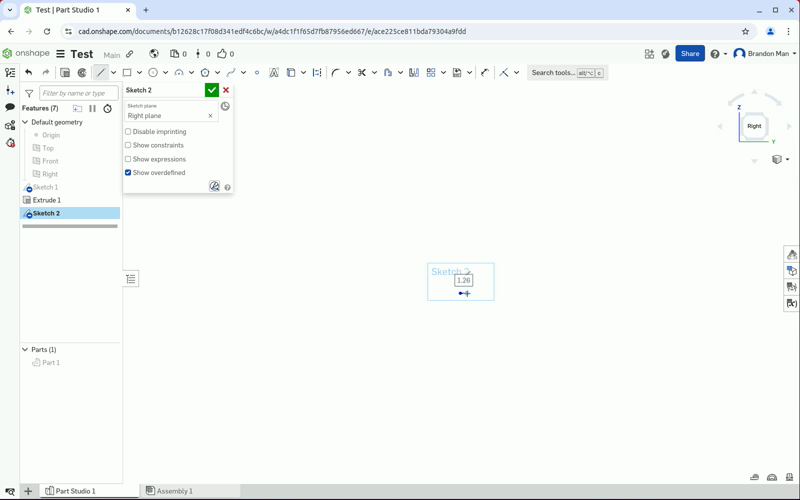
key_up(shift)
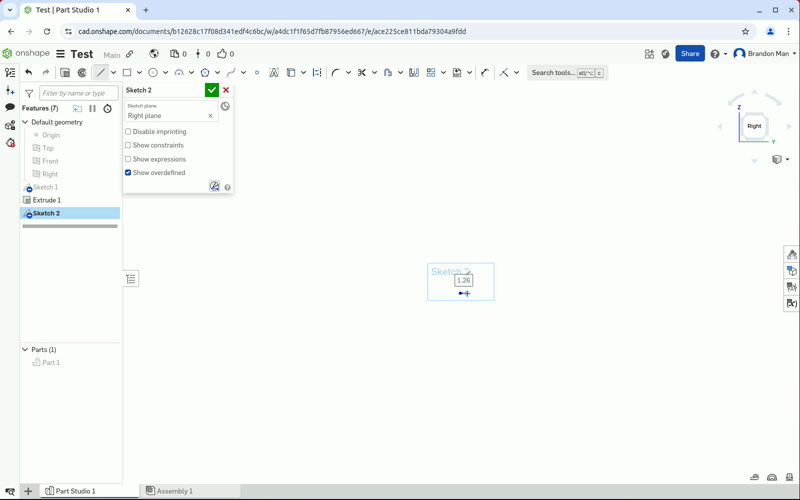
key_down(shift)
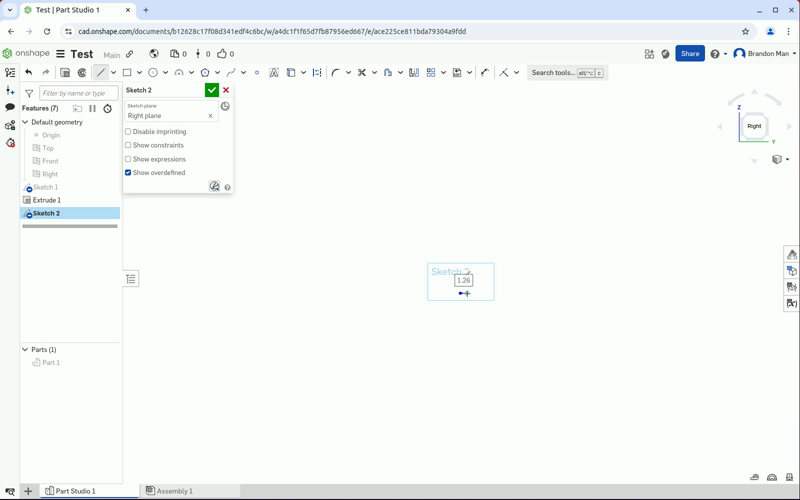
mouse_move(497, 293)
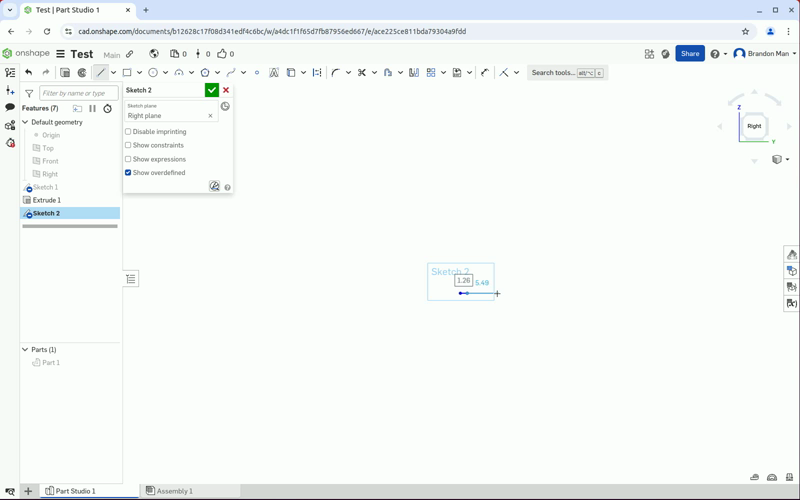
mouse_move(467, 285)
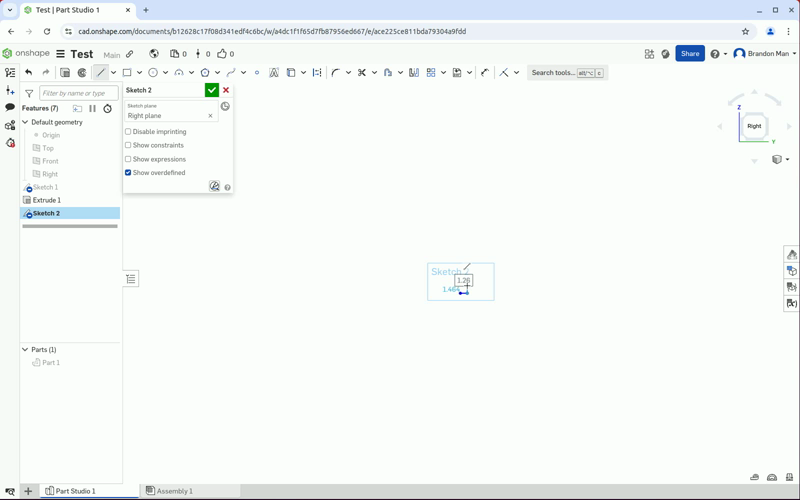
click(467, 285)
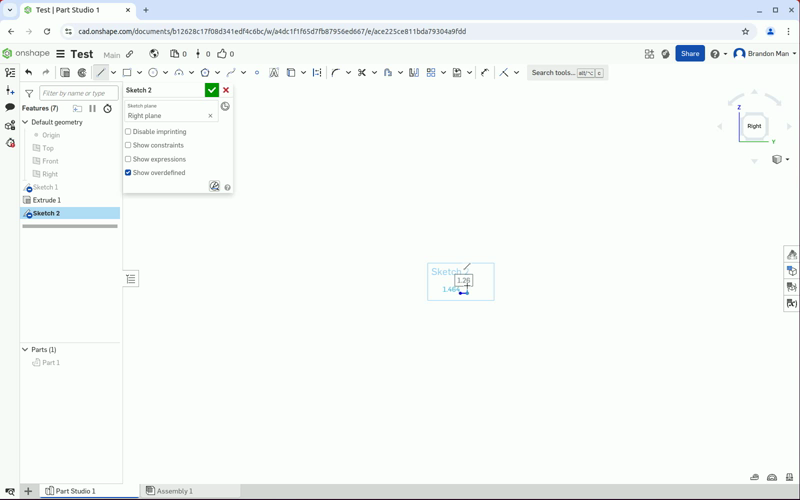
key_up(shift)
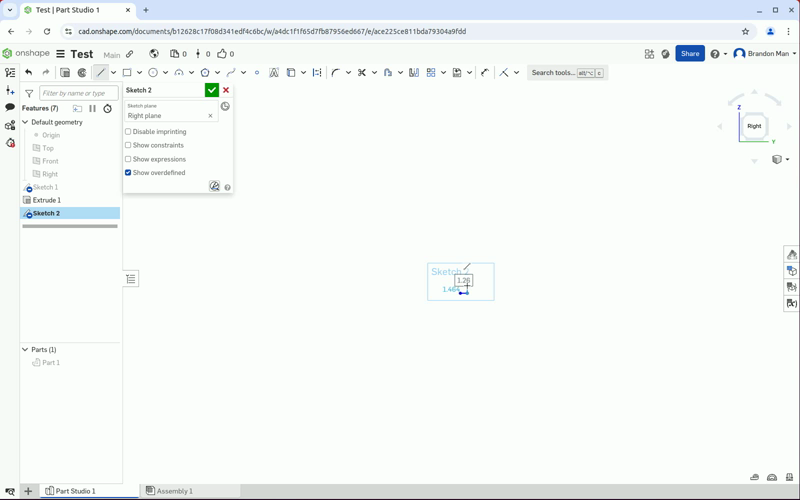
key_down(shift)
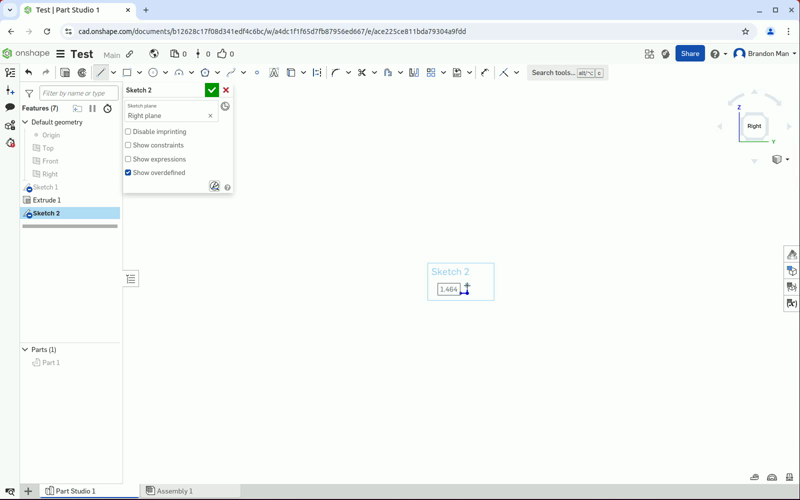
mouse_move(497, 285)
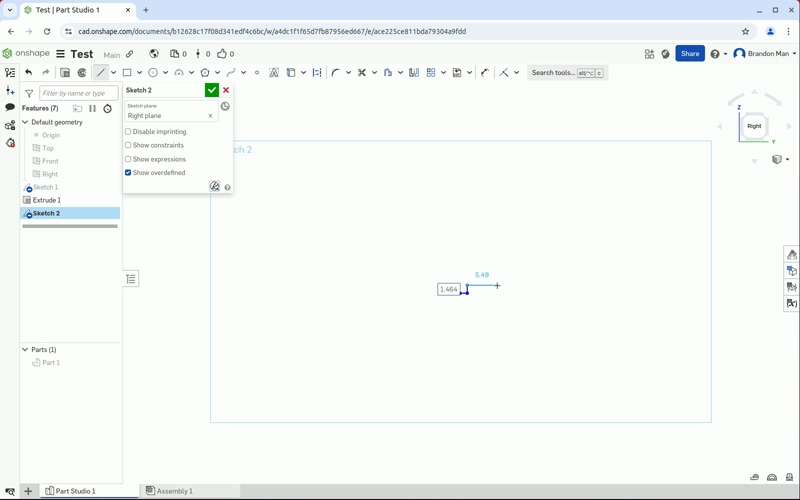
mouse_move(461, 285)
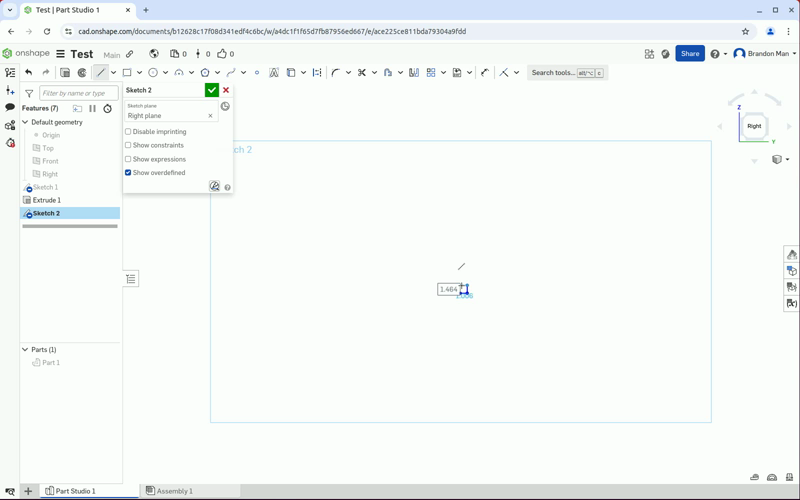
scroll(6)
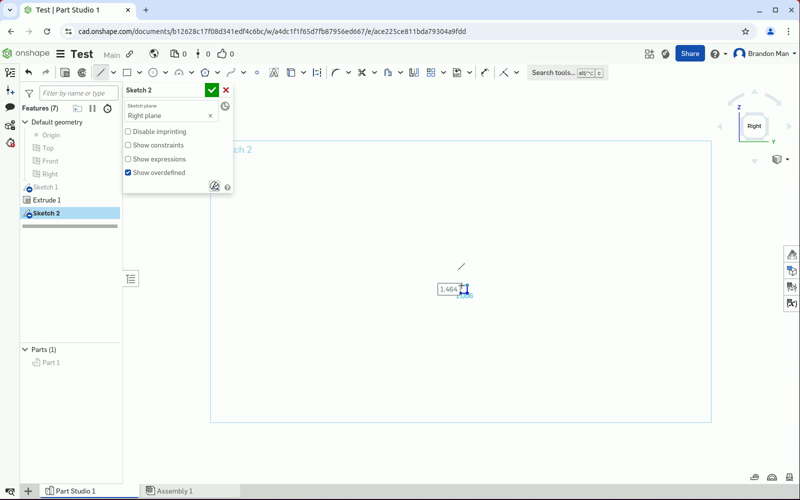
scroll(6)
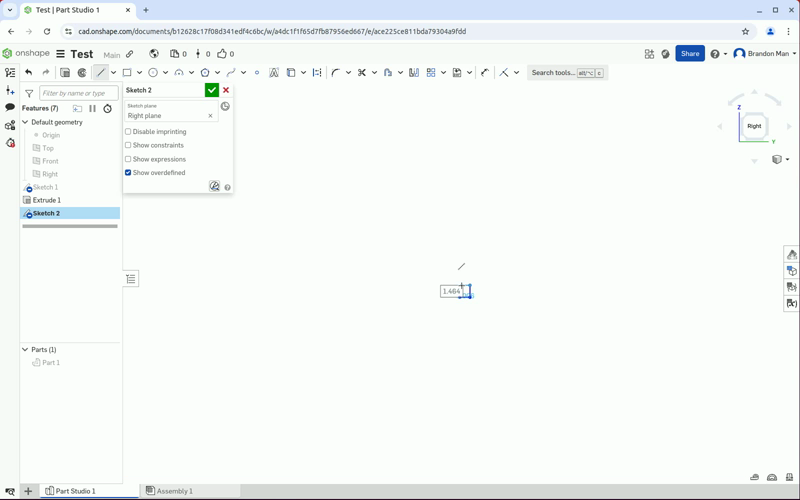
scroll(6)
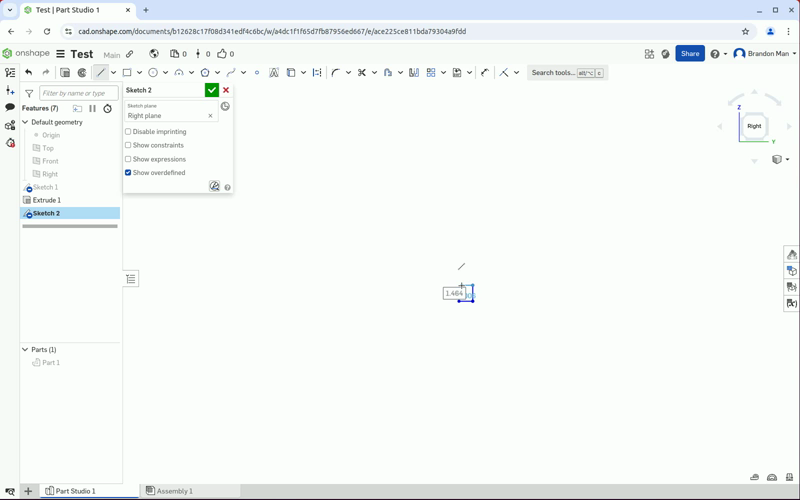
scroll(6)
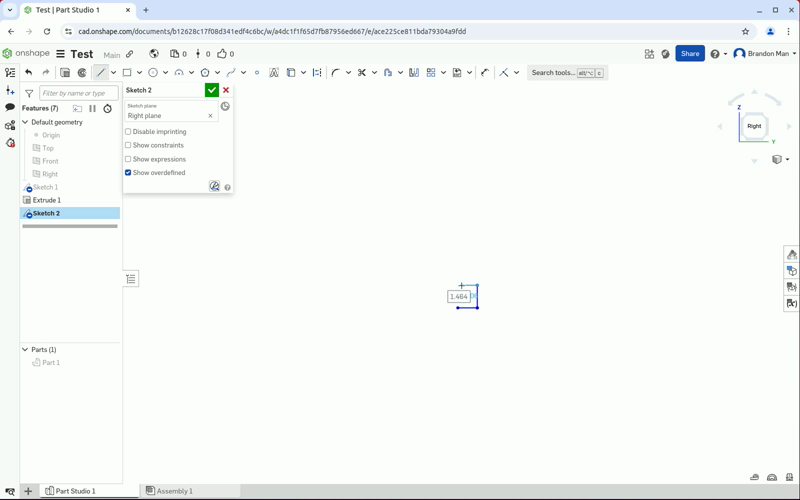
scroll(6)
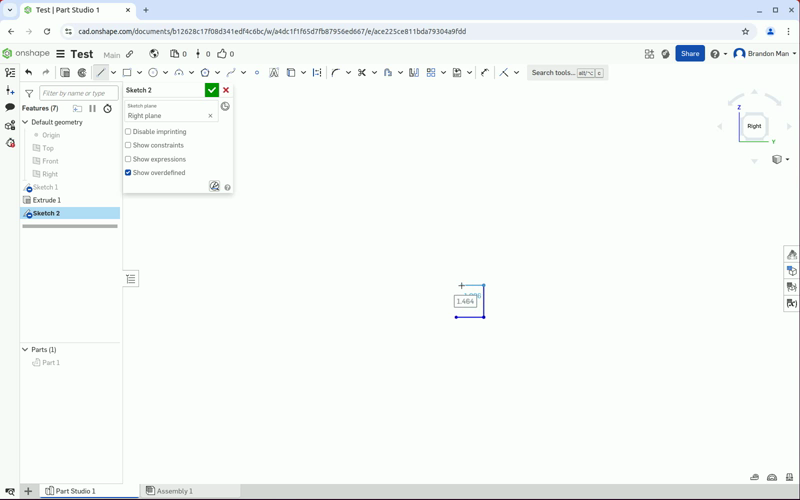
scroll(6)
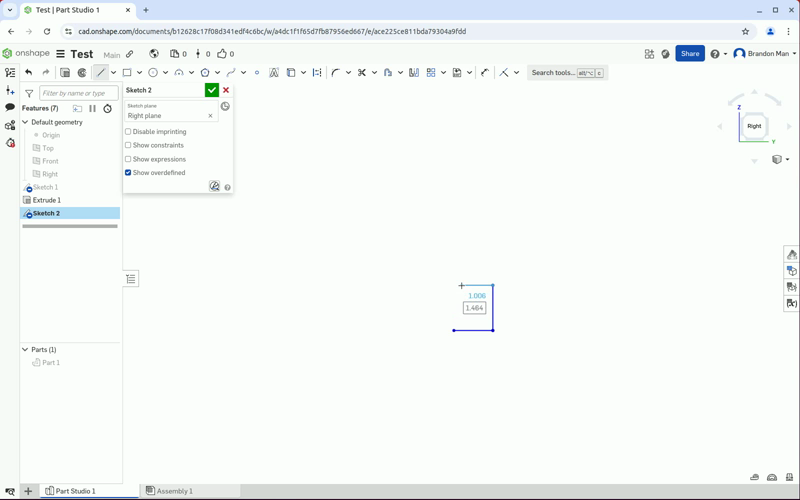
scroll(6)
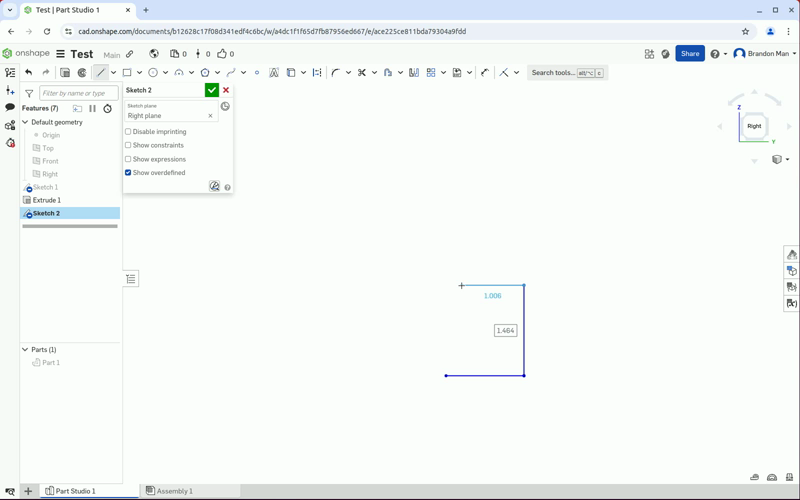
click(461, 285)
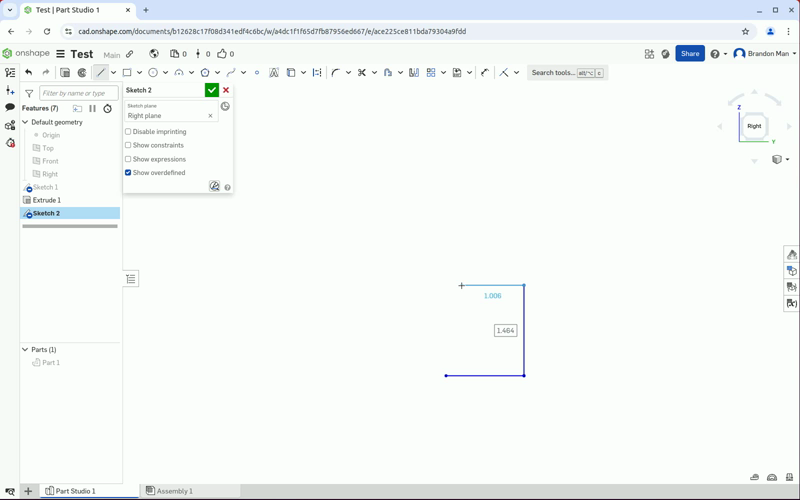
scroll(-6)
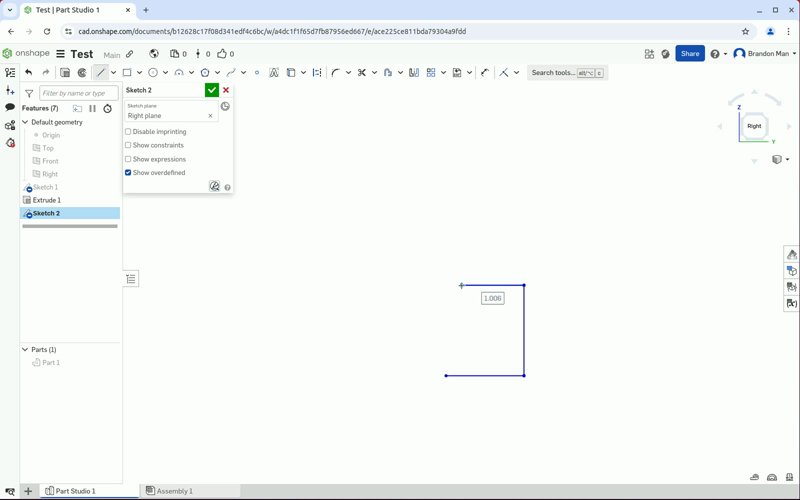
scroll(-6)
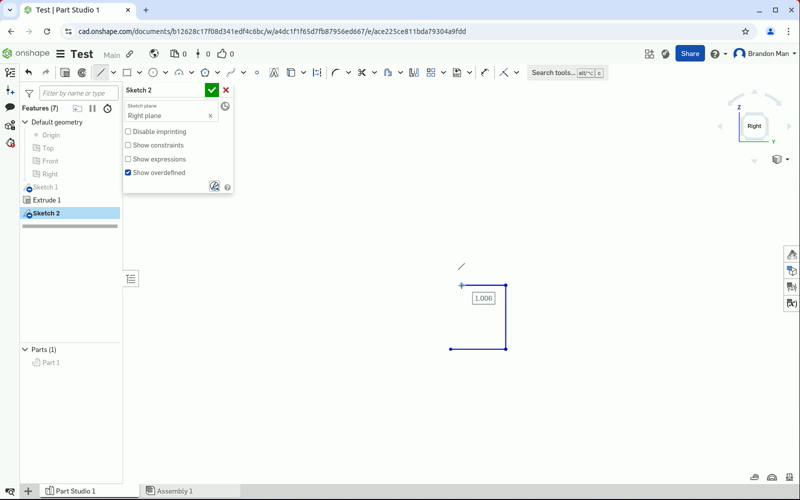
scroll(-6)
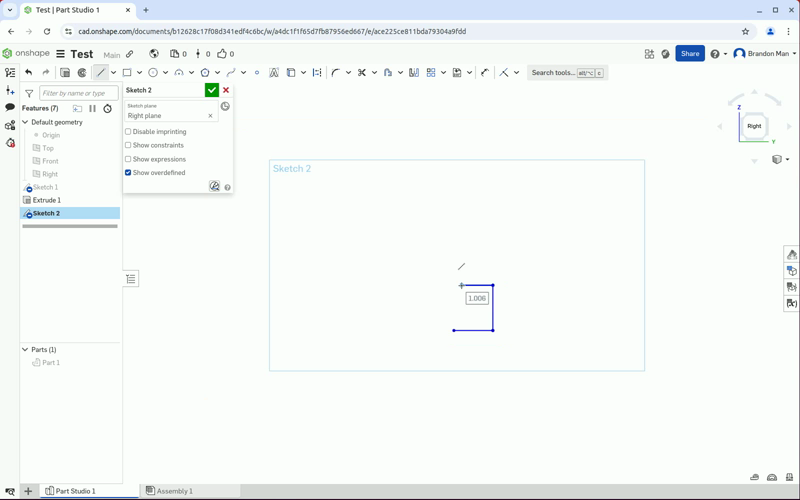
scroll(-6)
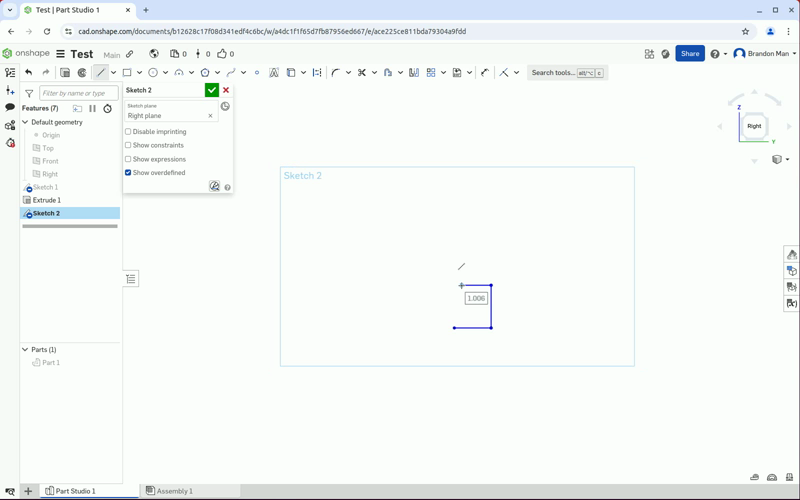
scroll(-6)
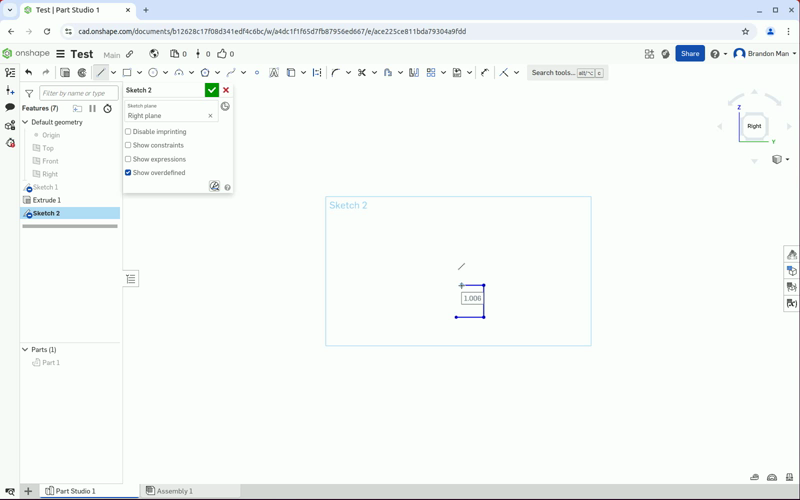
scroll(-6)
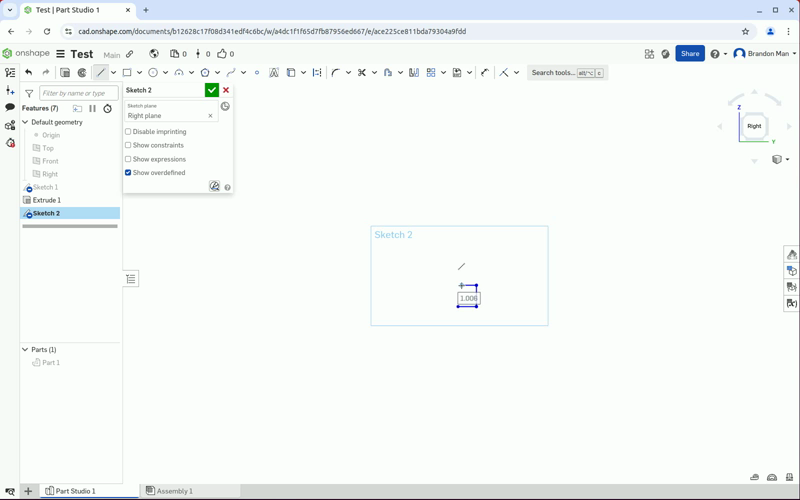
scroll(-6)
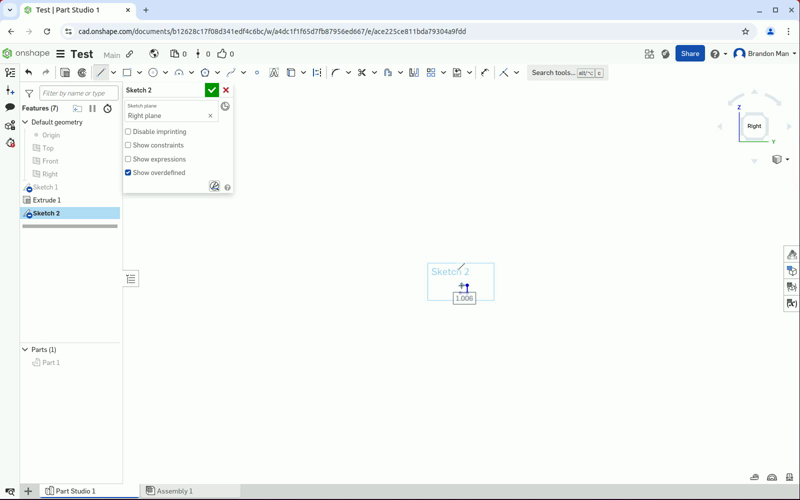
key_up(shift)
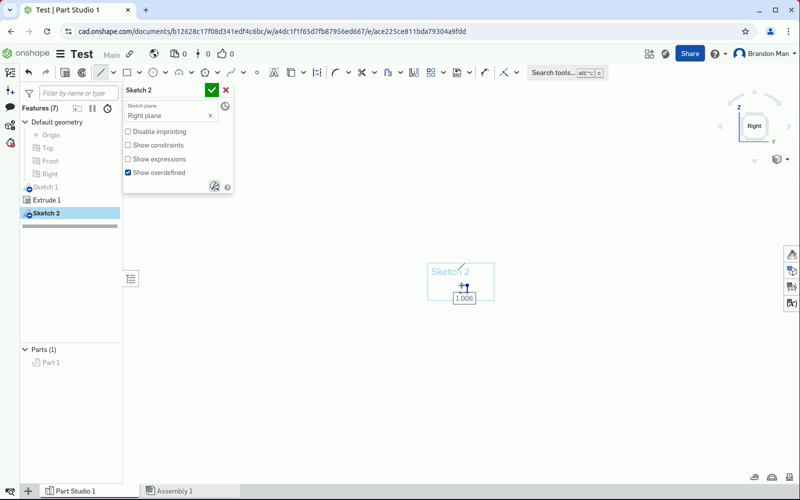
key_down(shift)
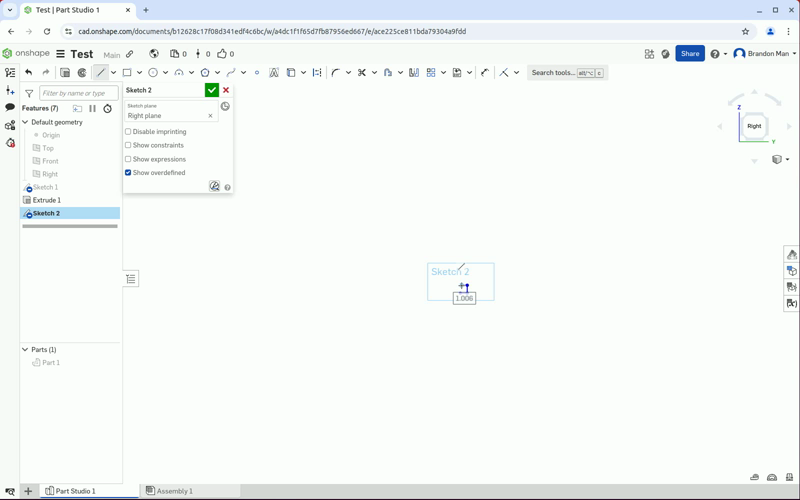
mouse_move(491, 285)
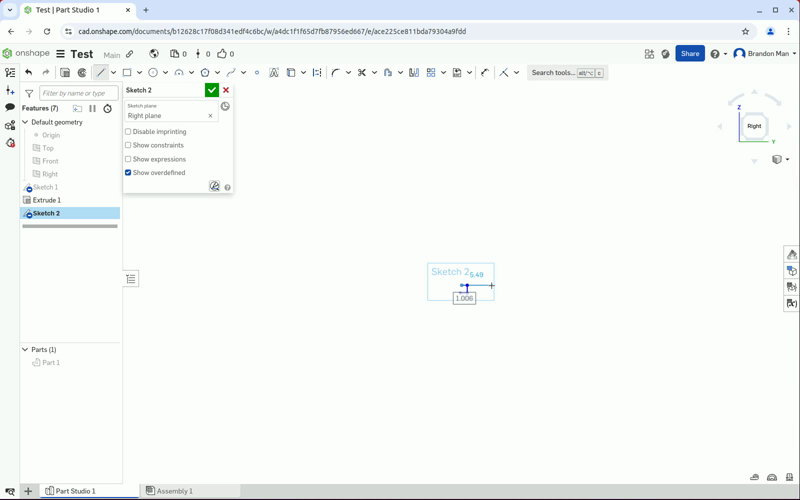
mouse_move(461, 288)
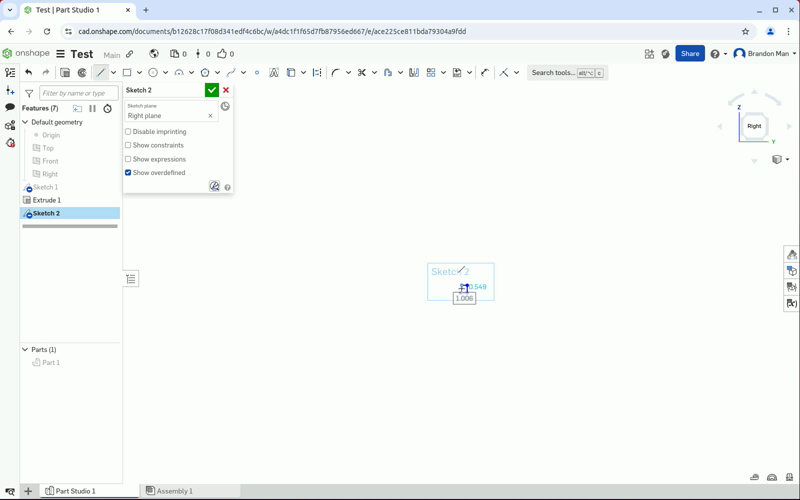
scroll(6)
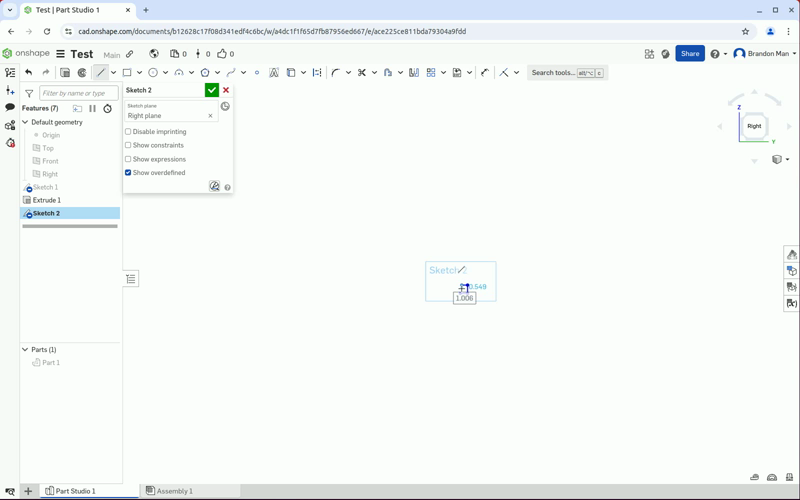
scroll(6)
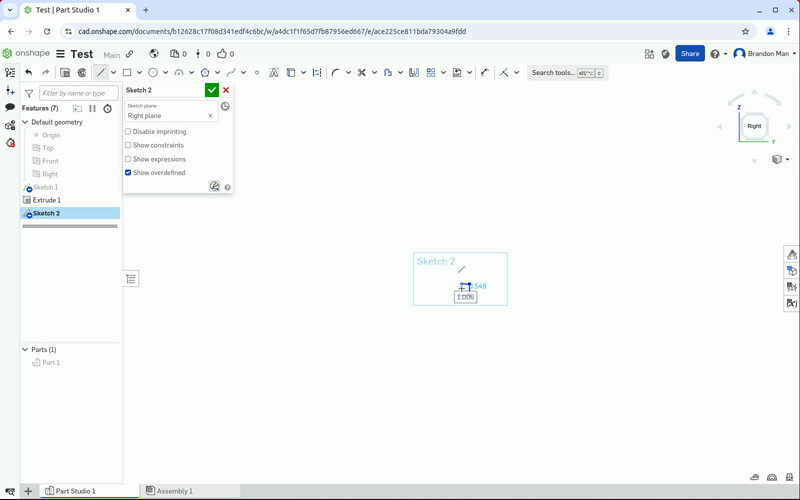
scroll(6)
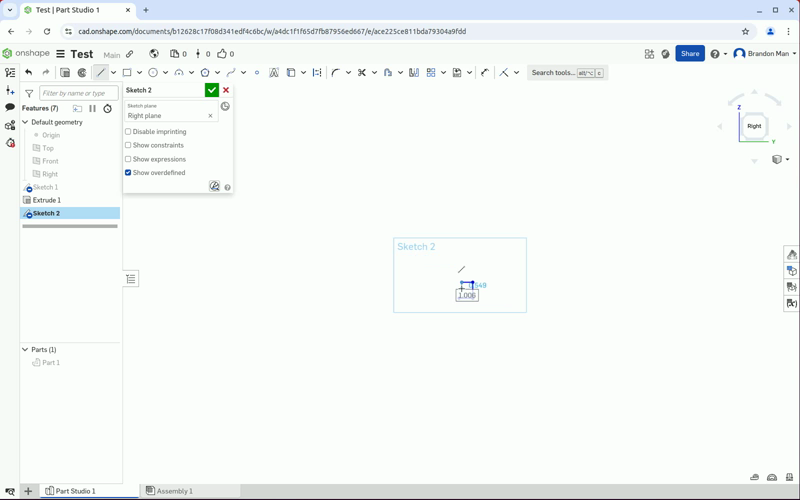
scroll(6)
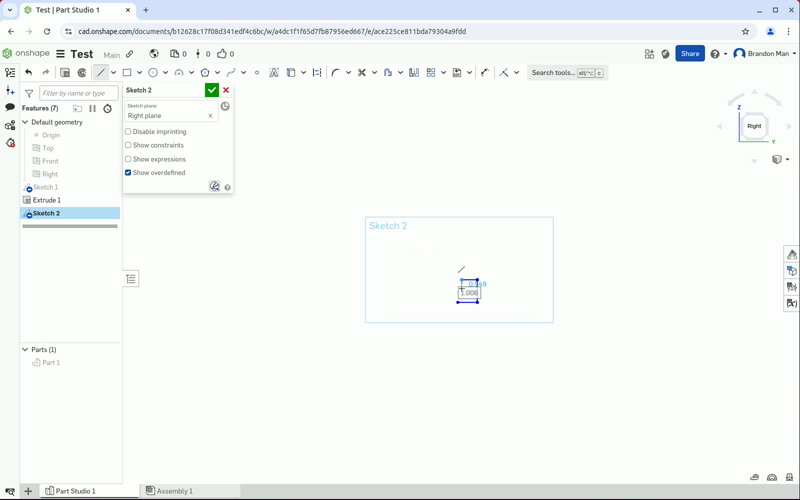
scroll(6)
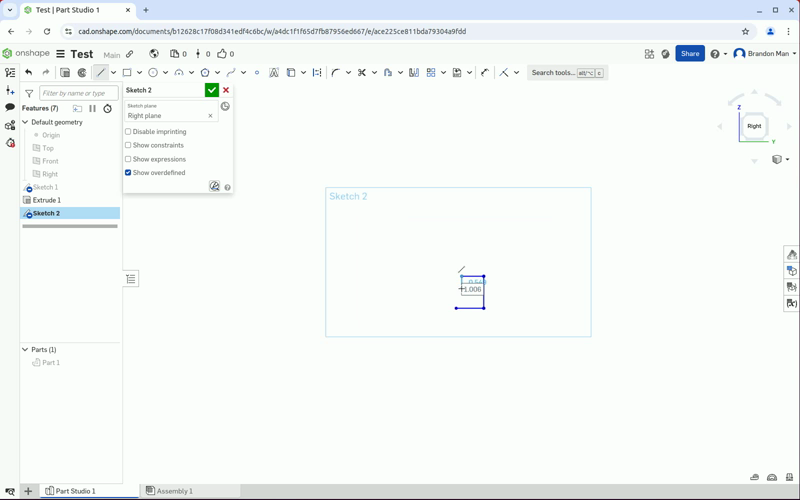
scroll(6)
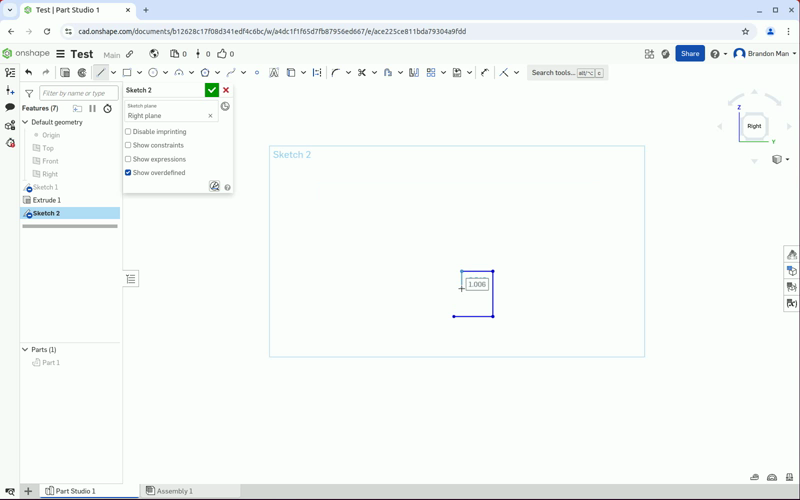
scroll(6)
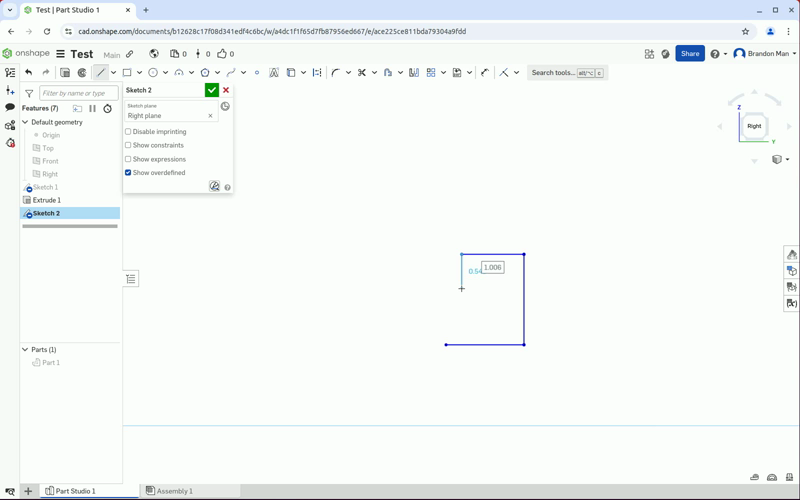
click(461, 288)
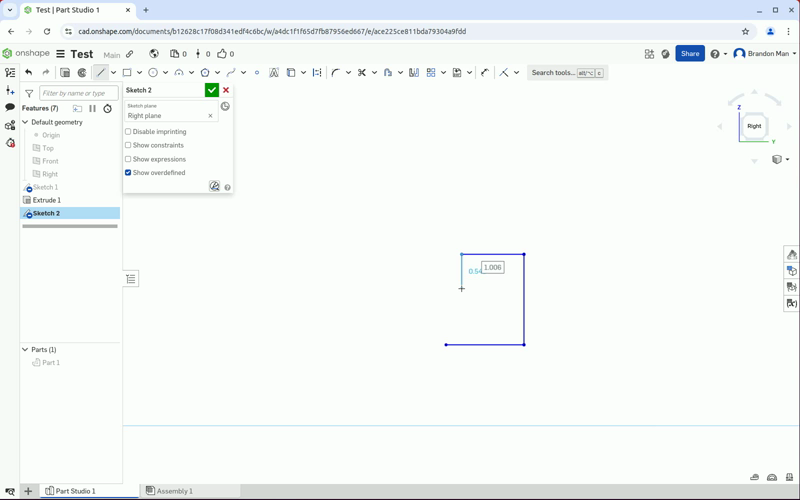
scroll(-6)
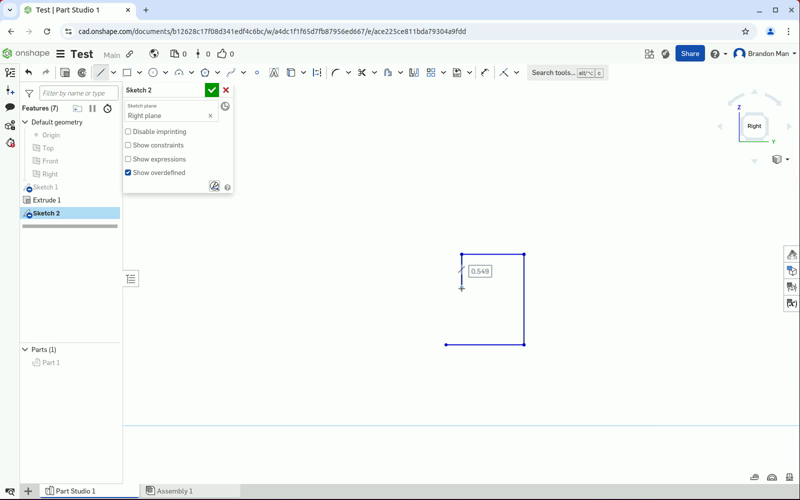
scroll(-6)
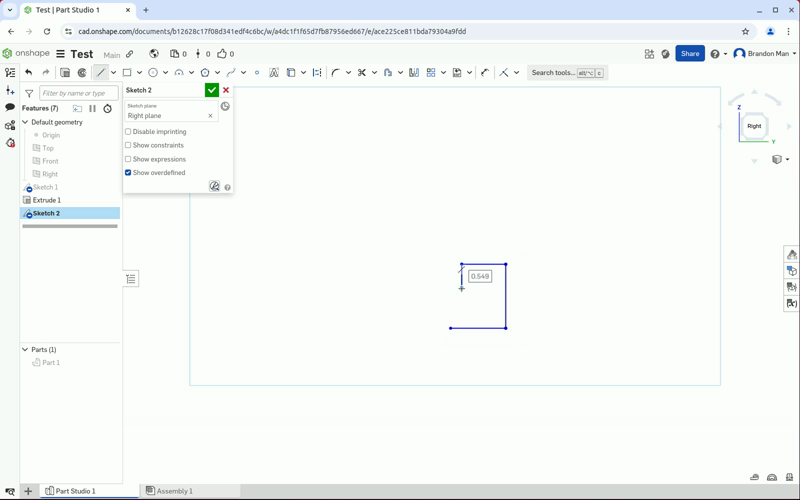
scroll(-6)
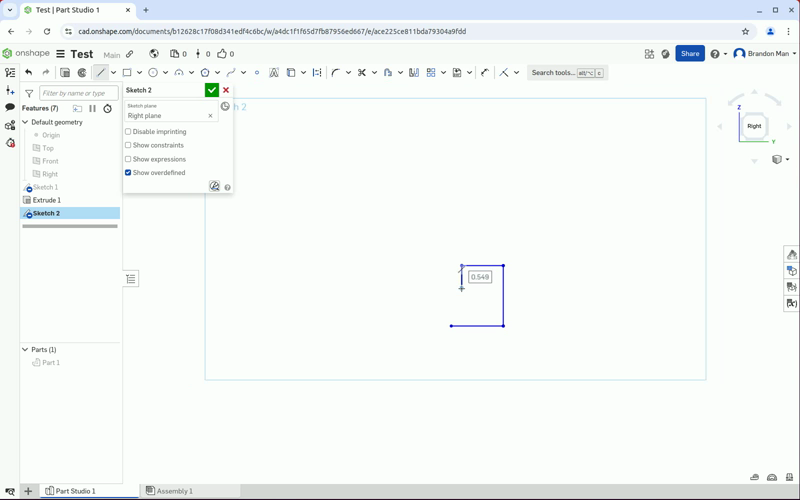
scroll(-6)
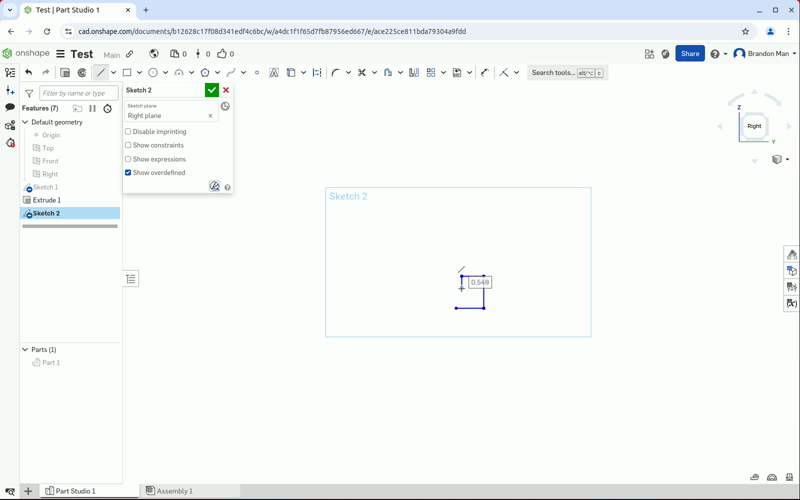
scroll(-6)
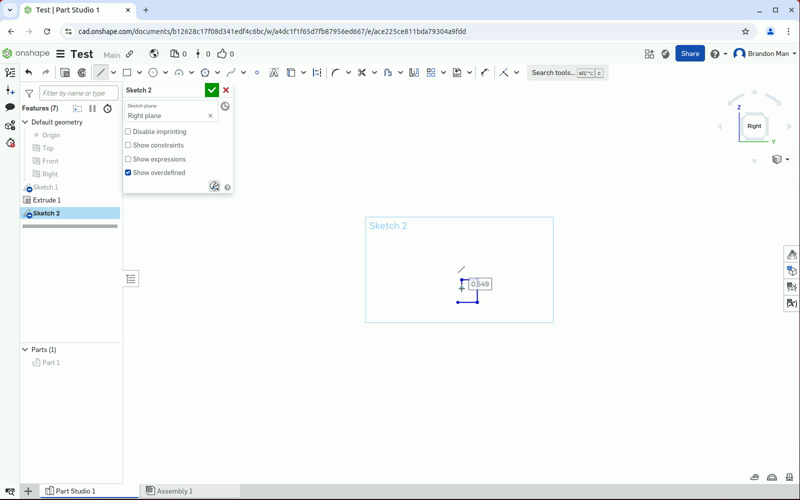
scroll(-6)
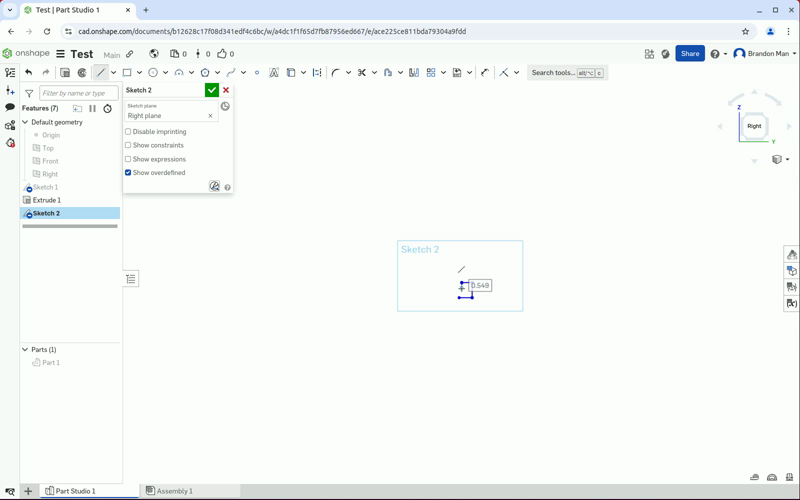
scroll(-6)
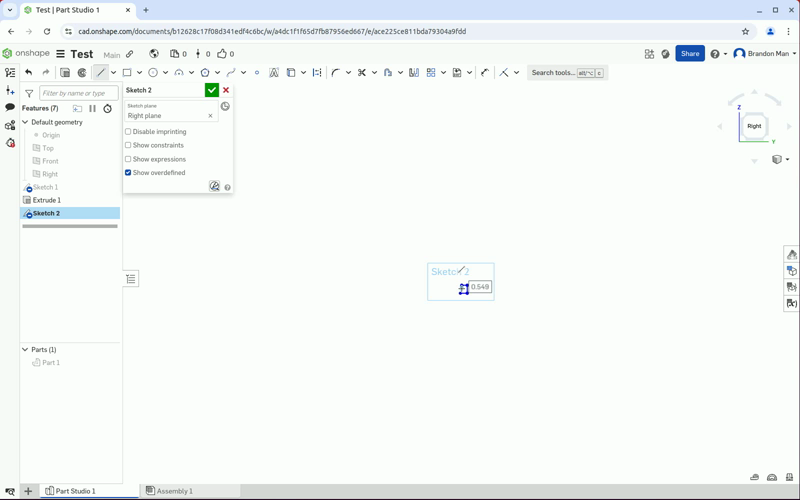
key_up(shift)
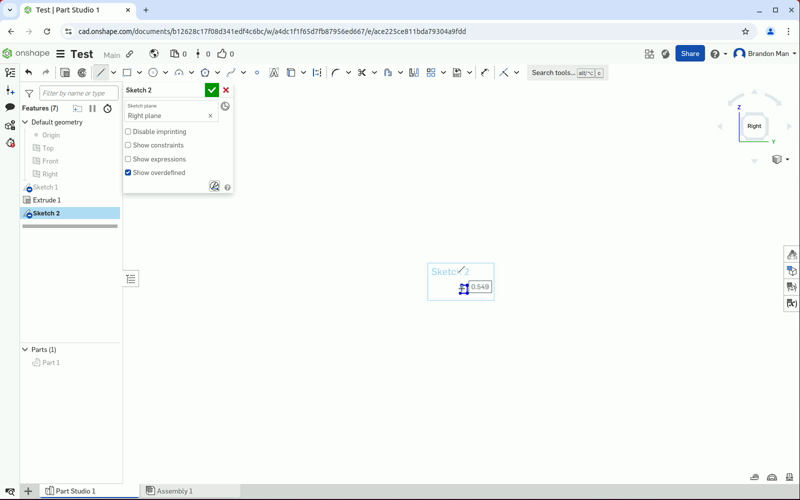
key_down(shift)
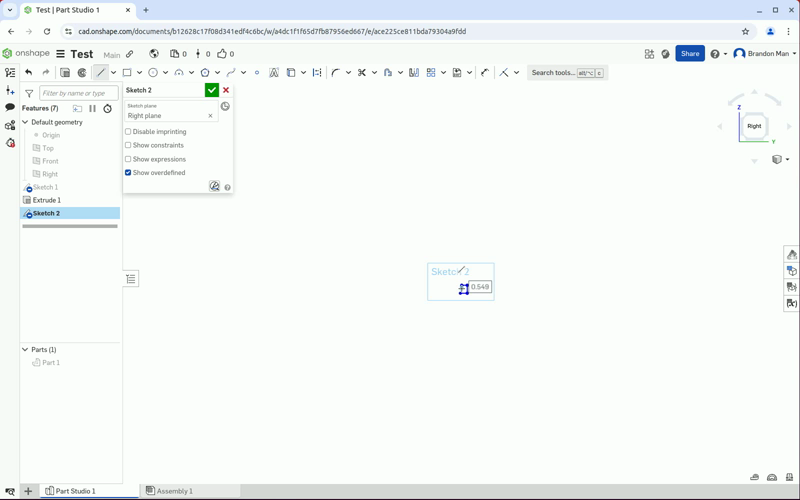
mouse_move(491, 288)
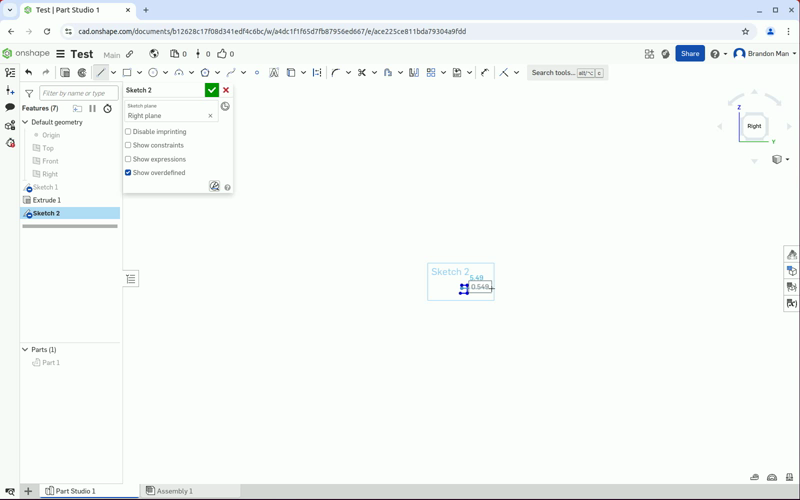
mouse_move(460, 288)
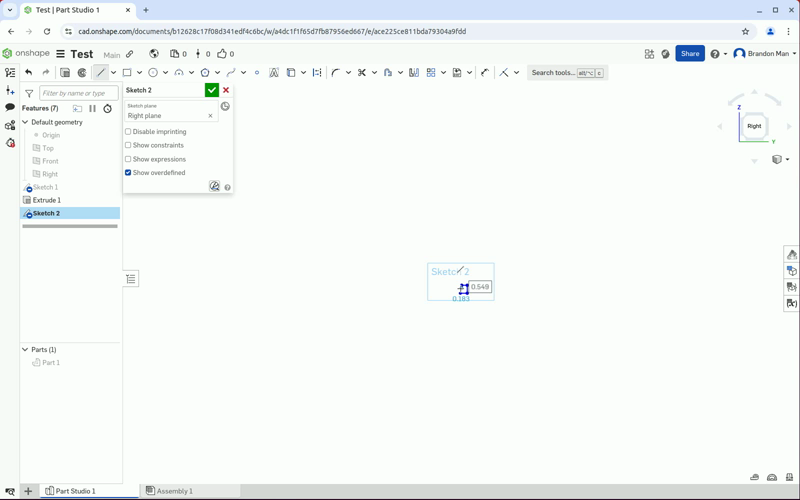
scroll(6)
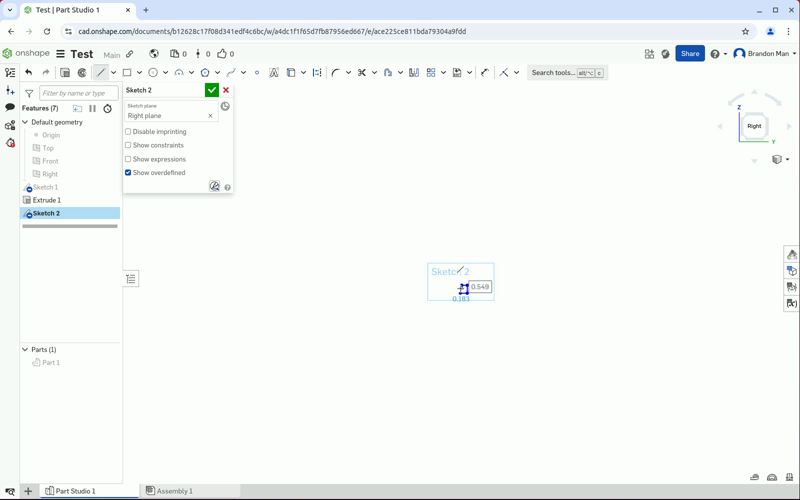
scroll(6)
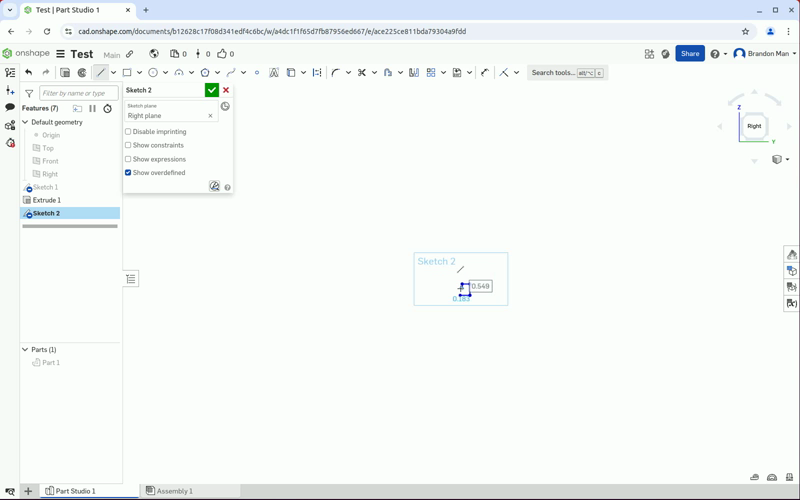
scroll(6)
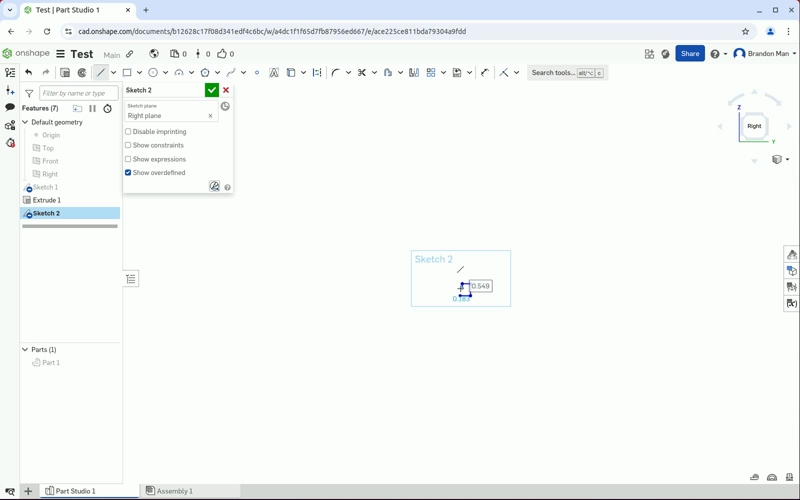
scroll(6)
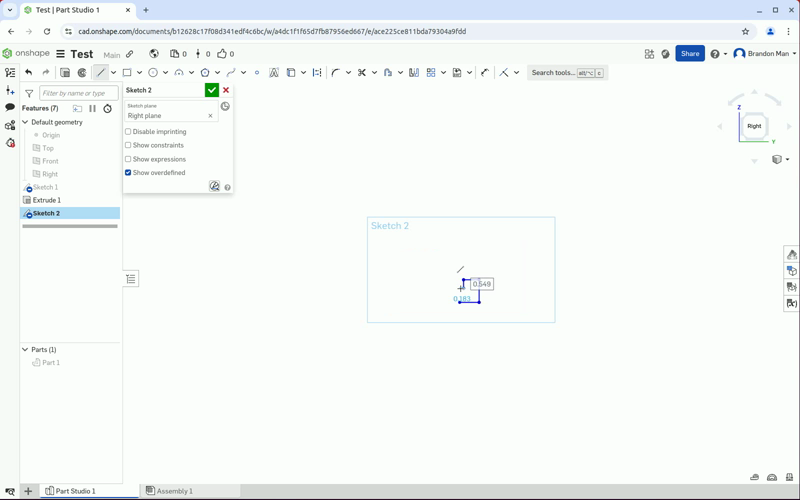
scroll(6)
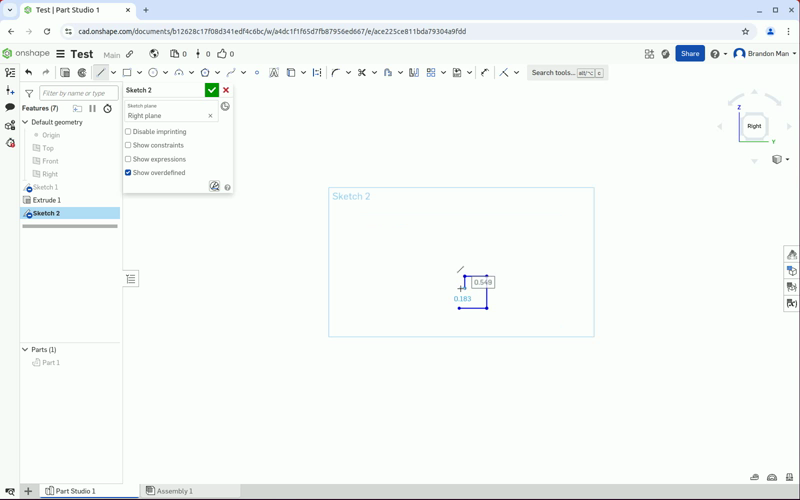
scroll(6)
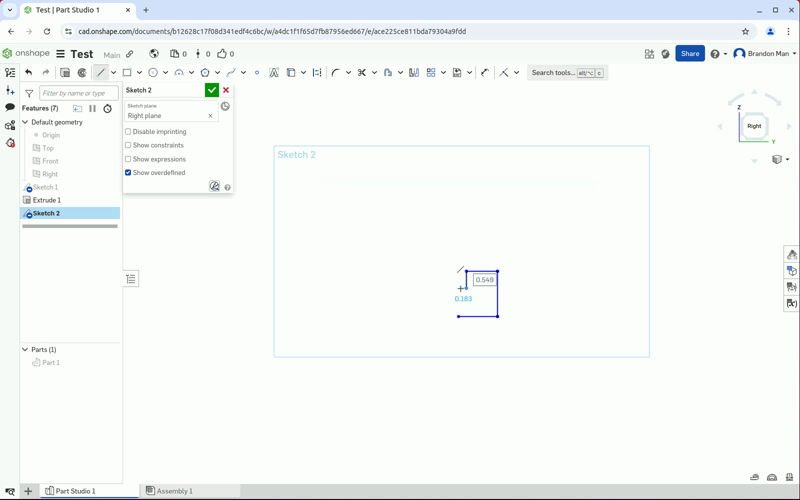
scroll(6)
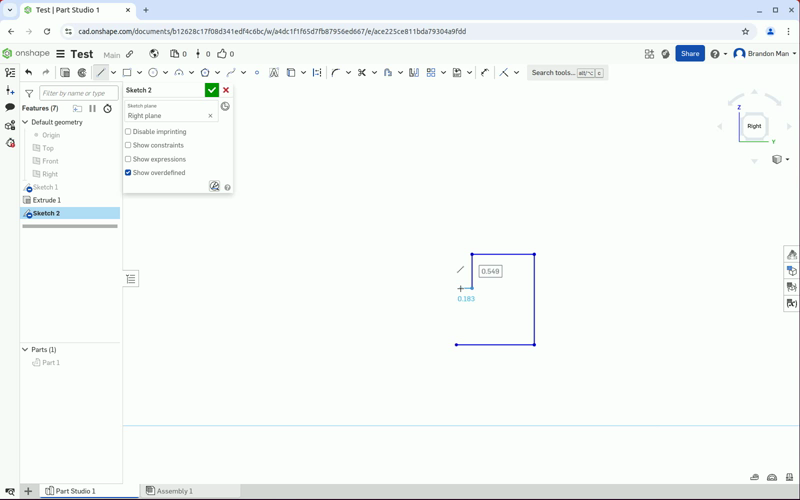
click(460, 288)
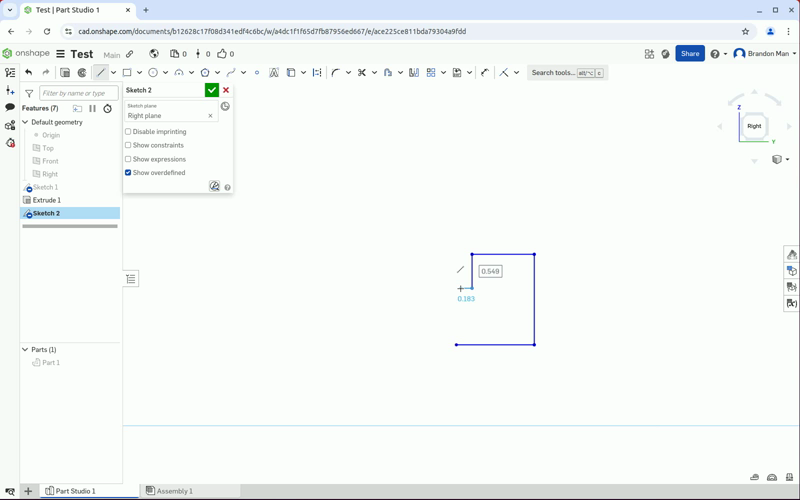
scroll(-6)
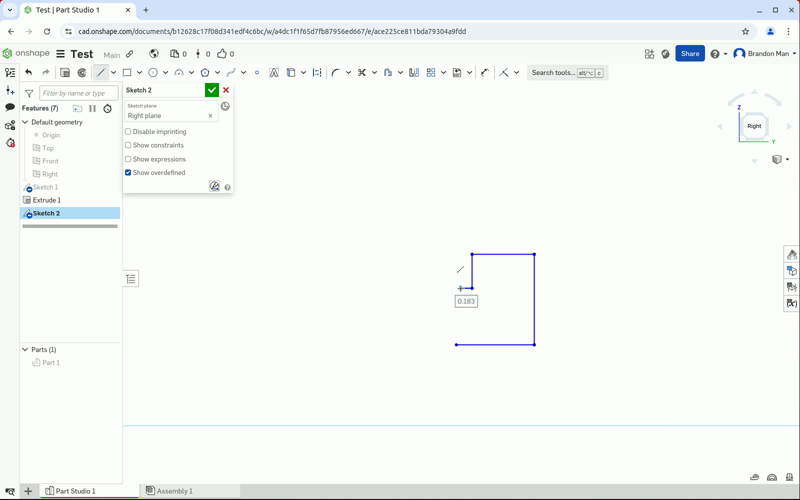
scroll(-6)
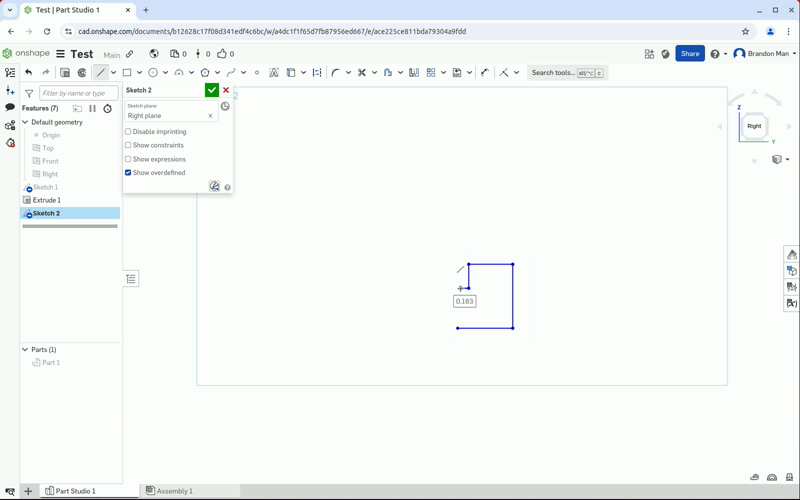
scroll(-6)
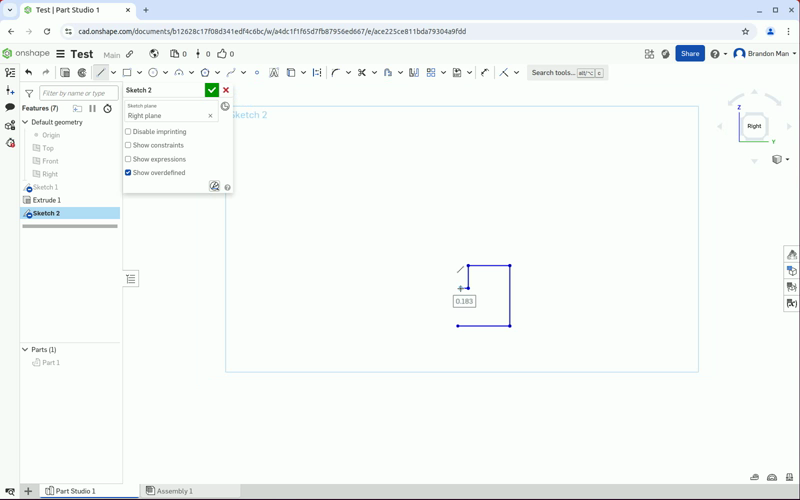
scroll(-6)
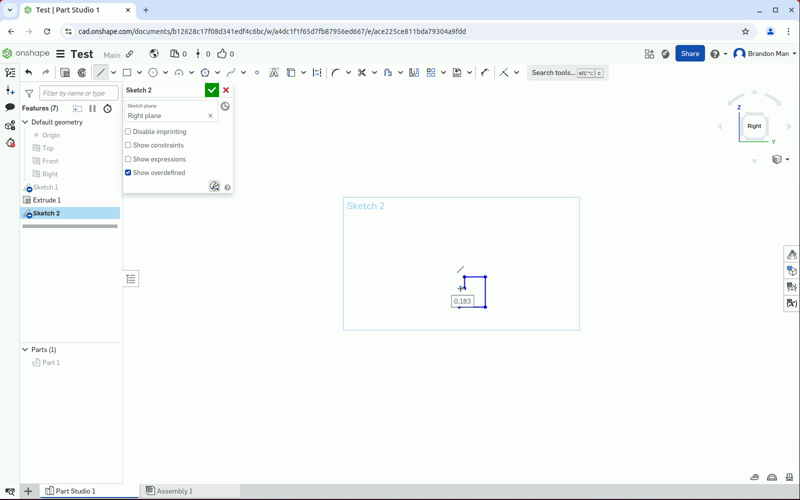
scroll(-6)
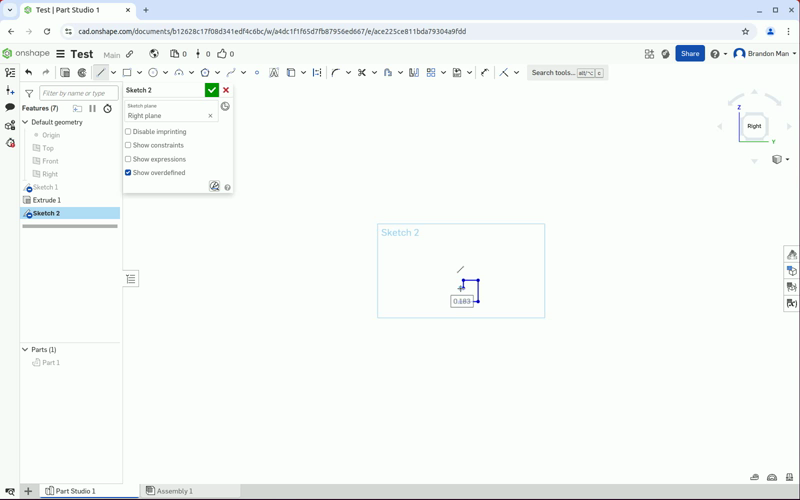
scroll(-6)
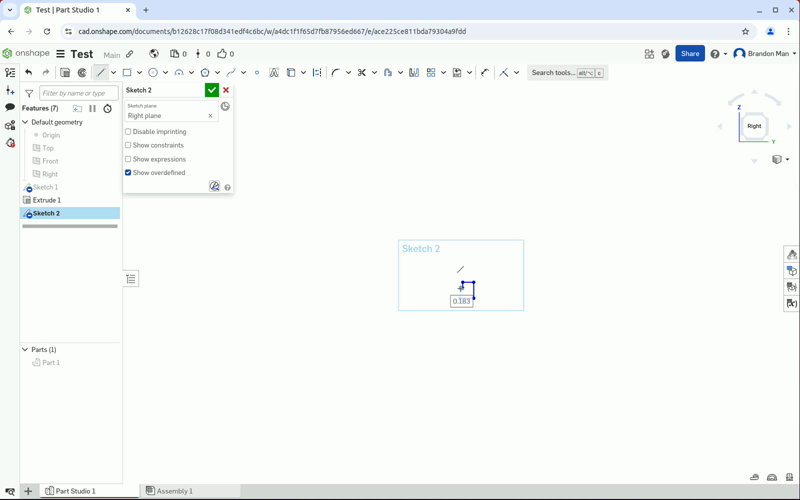
scroll(-6)
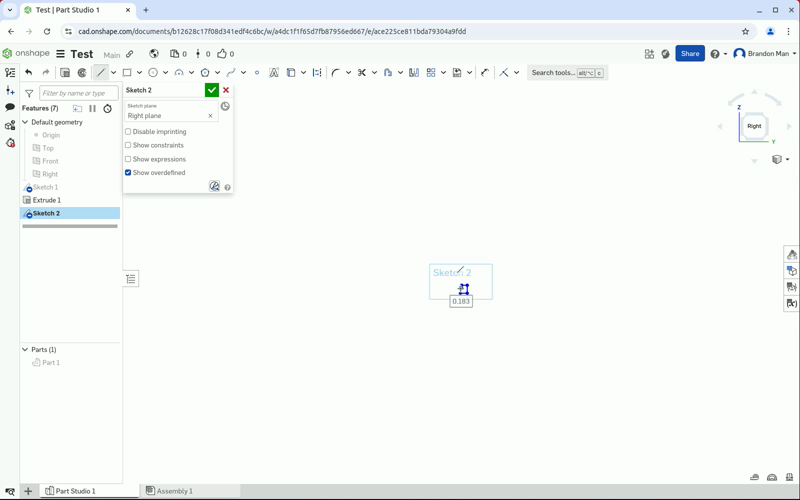
key_up(shift)
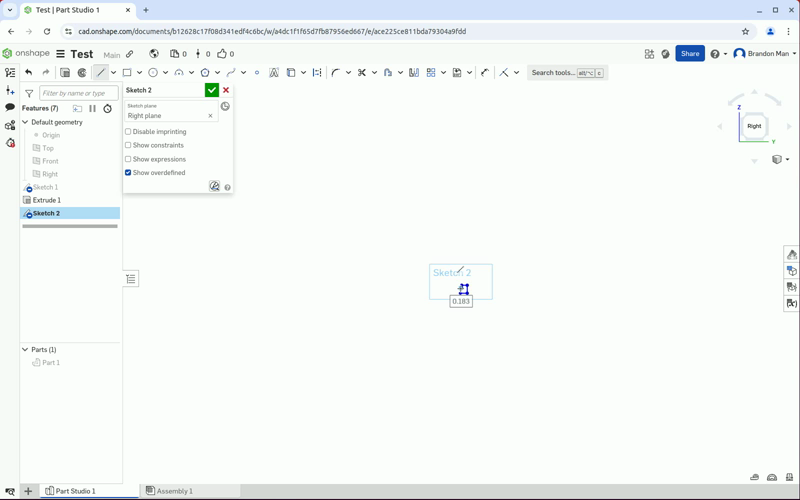
mouse_move(490, 288)
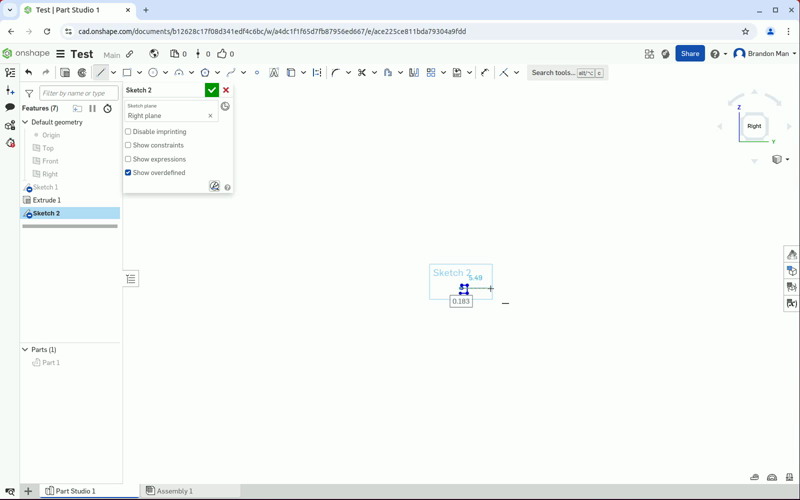
key_down(shift)
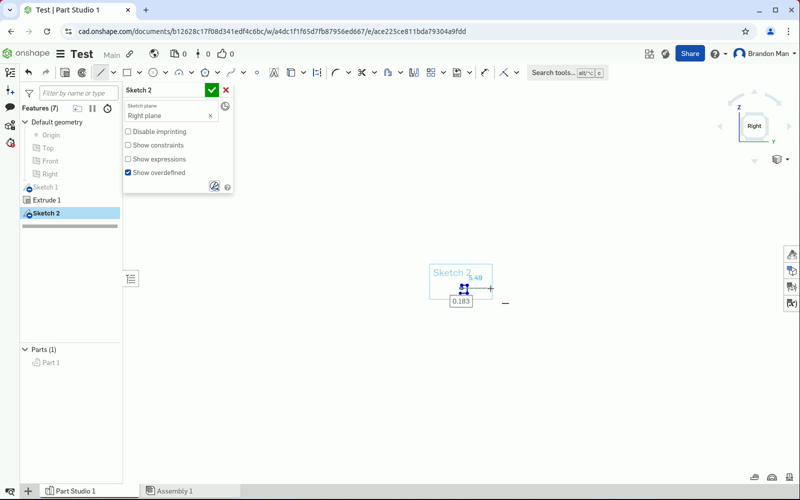
mouse_move(460, 293)
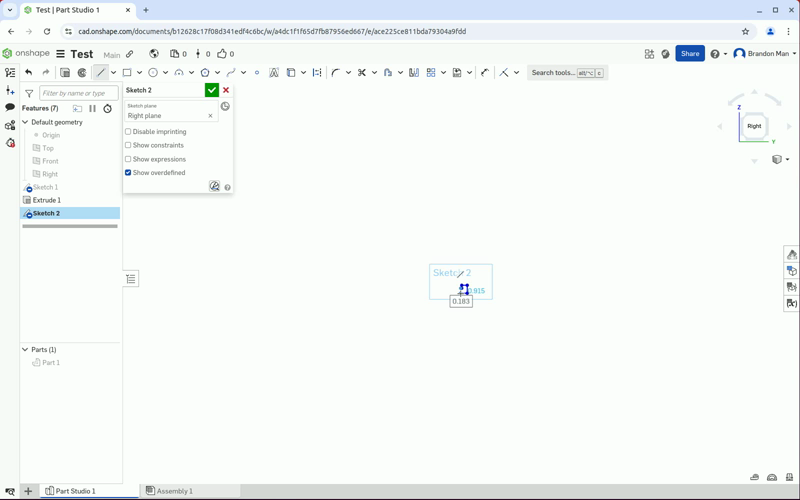
scroll(6)
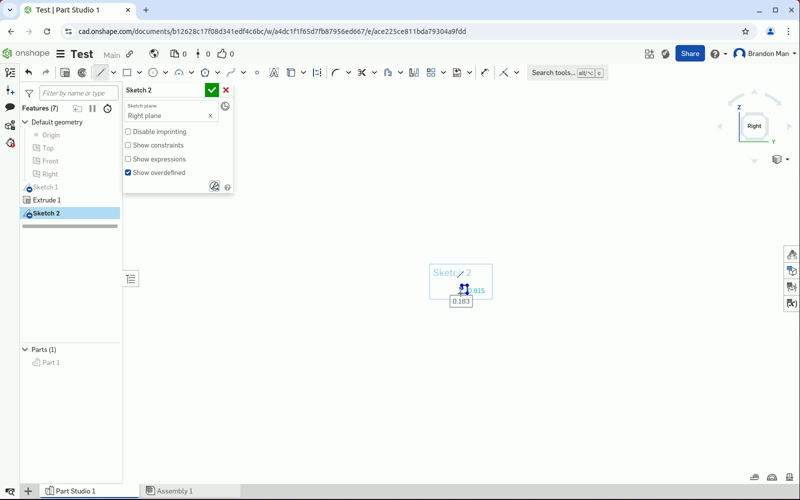
scroll(6)
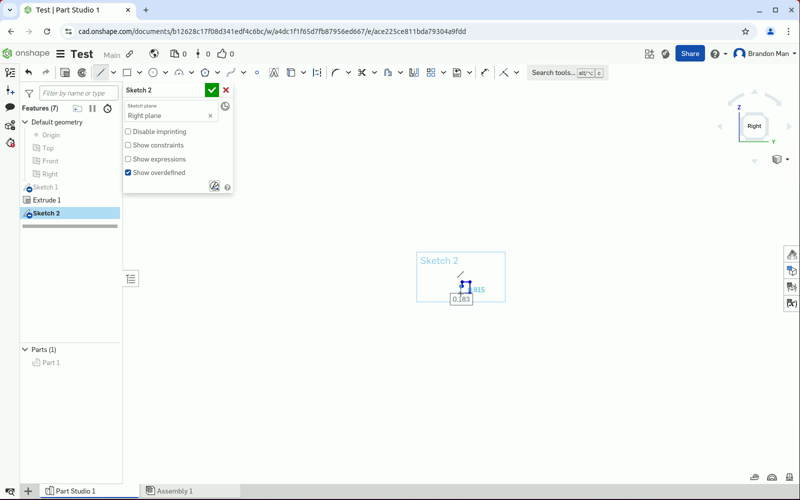
scroll(6)
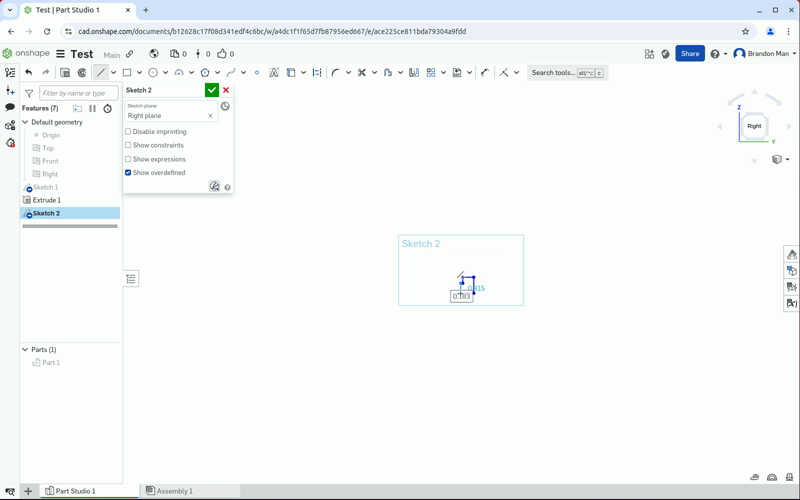
scroll(6)
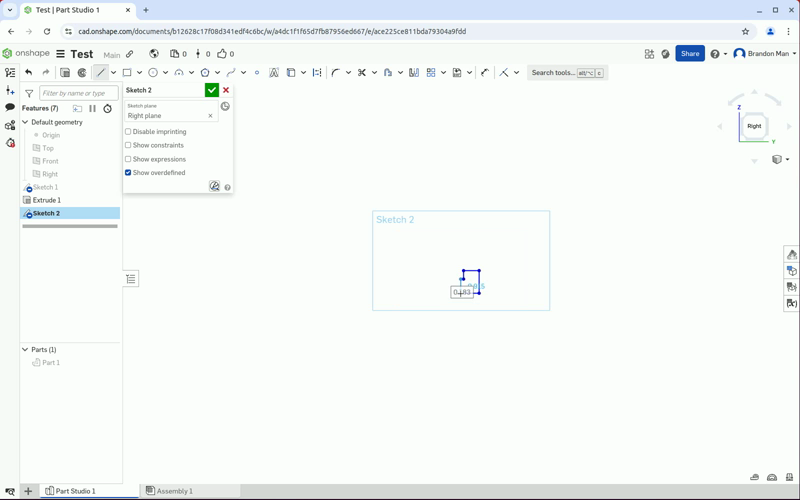
scroll(6)
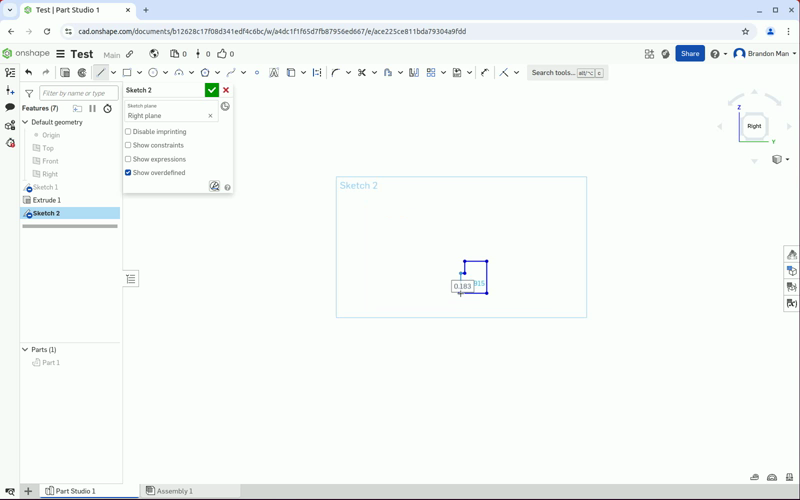
scroll(6)
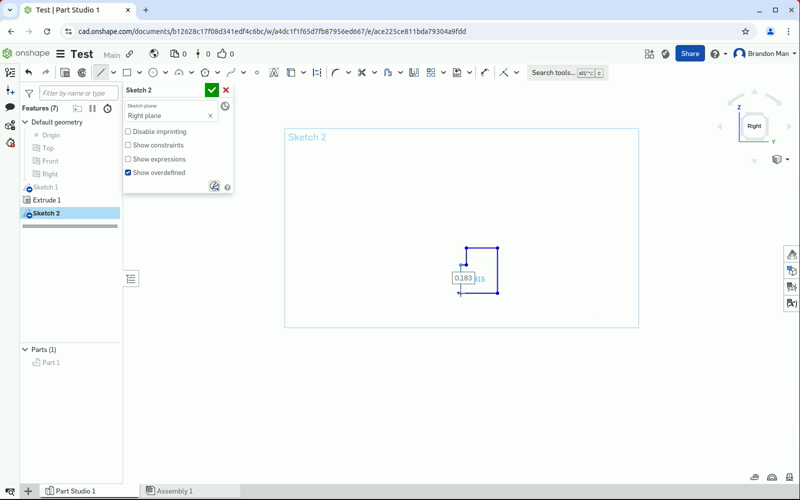
scroll(6)
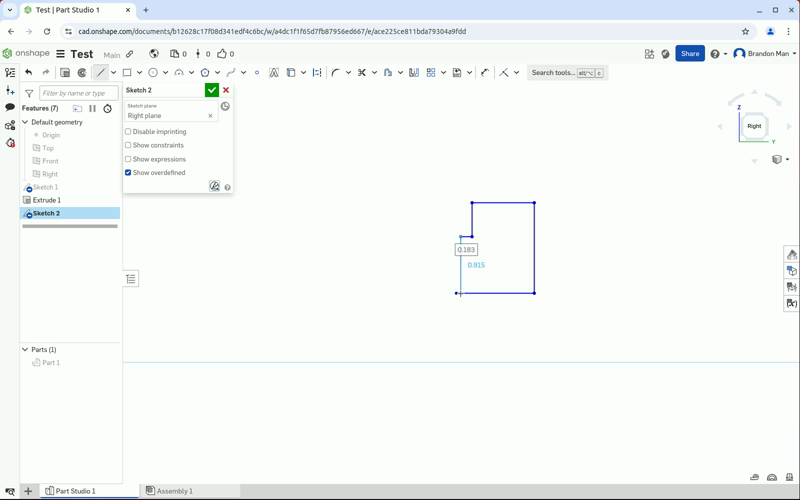
key_up(shift)
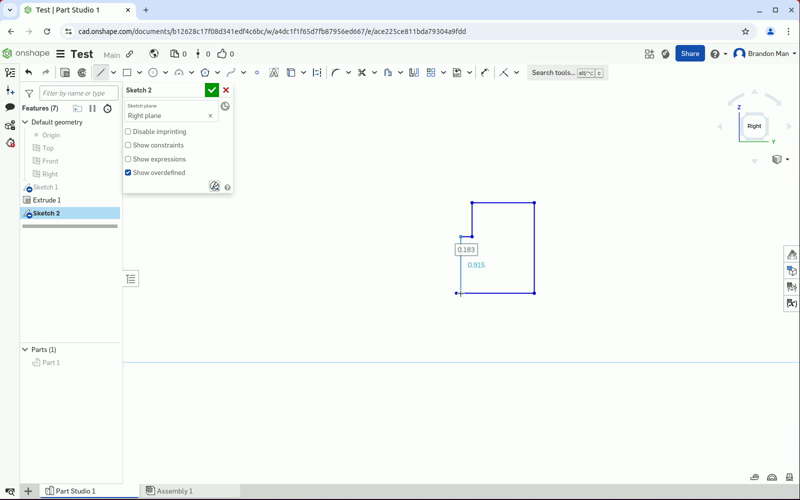
click(460, 293)
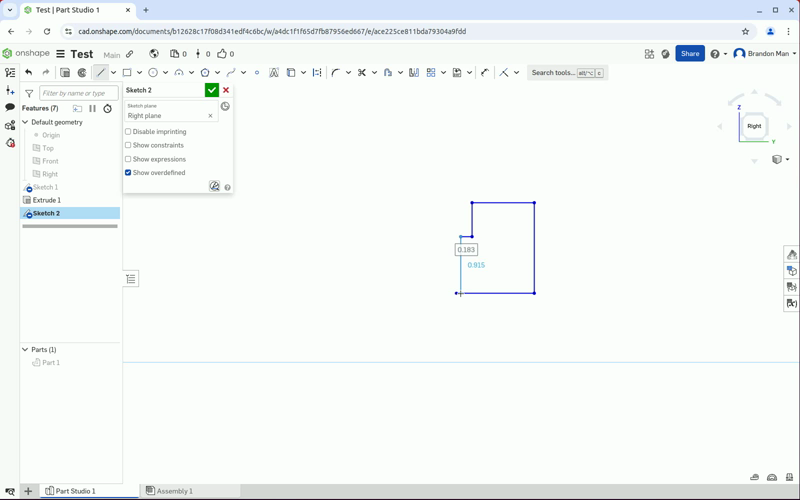
scroll(-6)
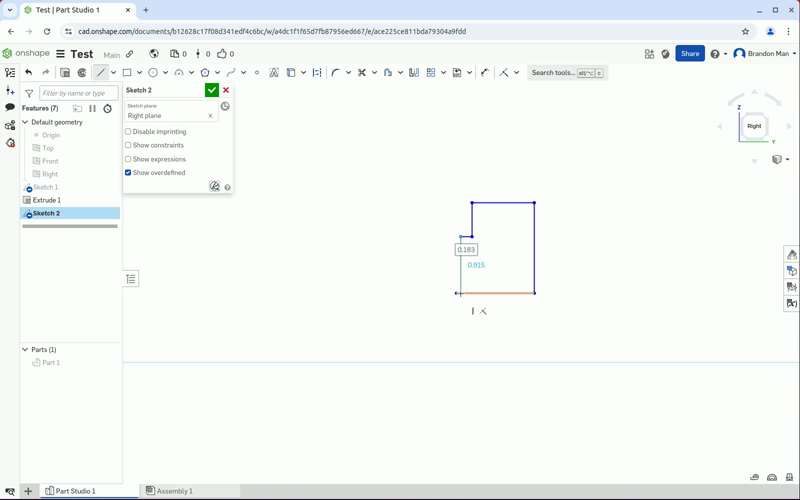
scroll(-6)
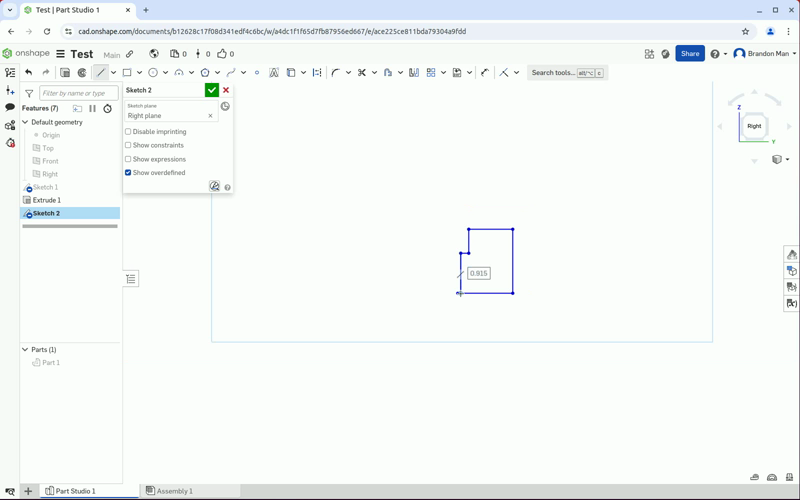
scroll(-6)
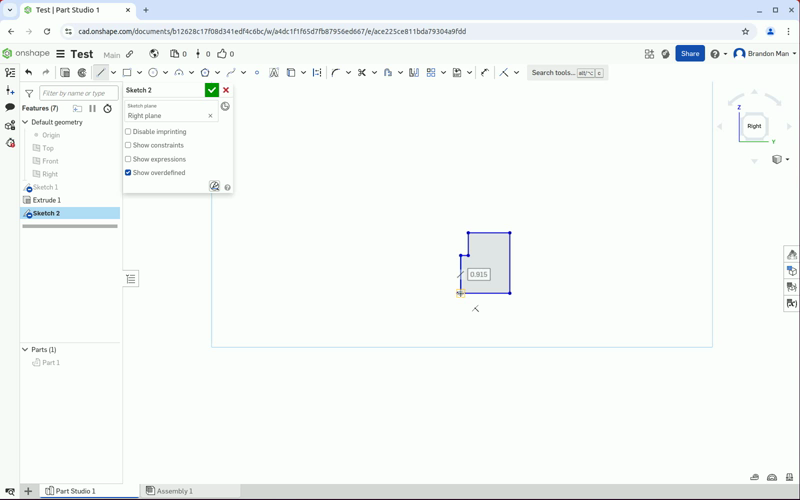
scroll(-6)
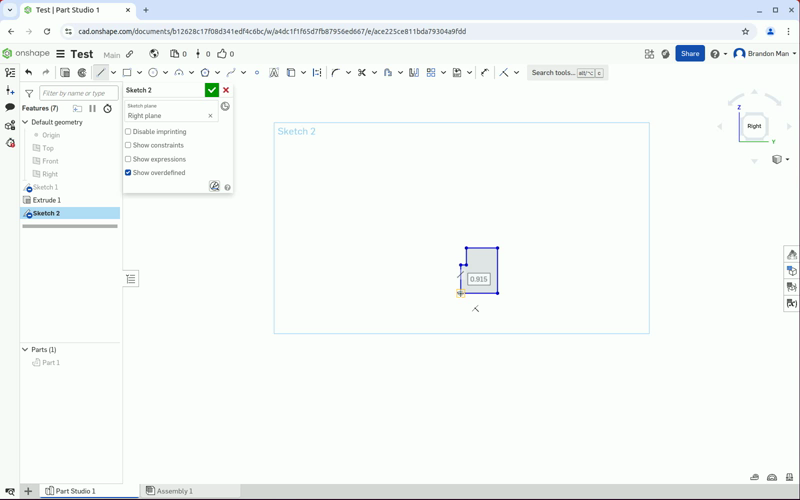
scroll(-6)
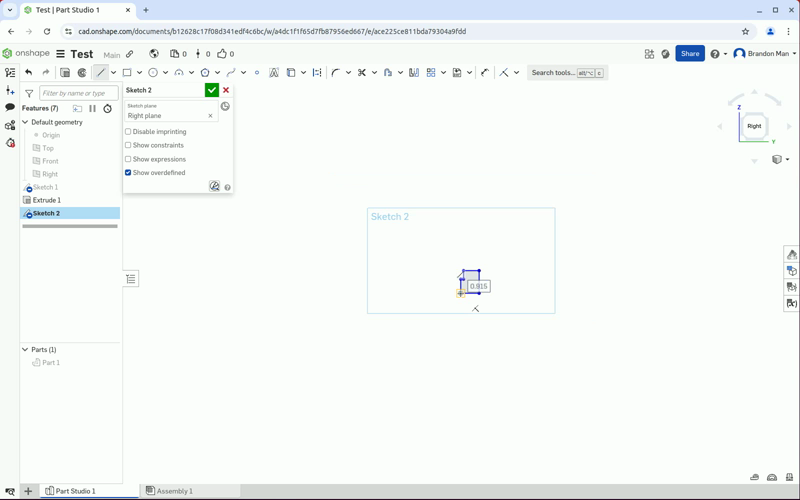
scroll(-6)
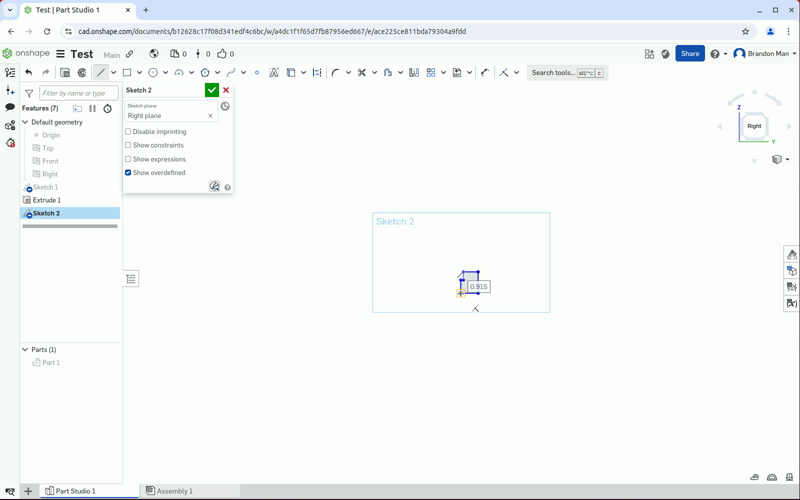
scroll(-6)
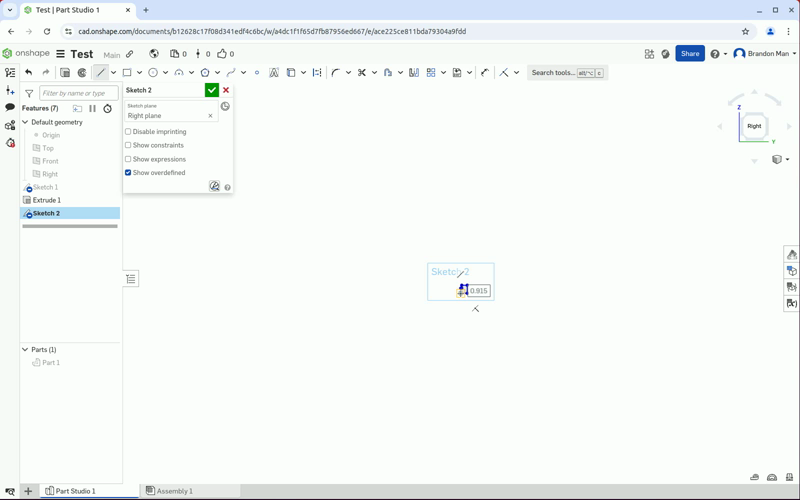
key(esc)
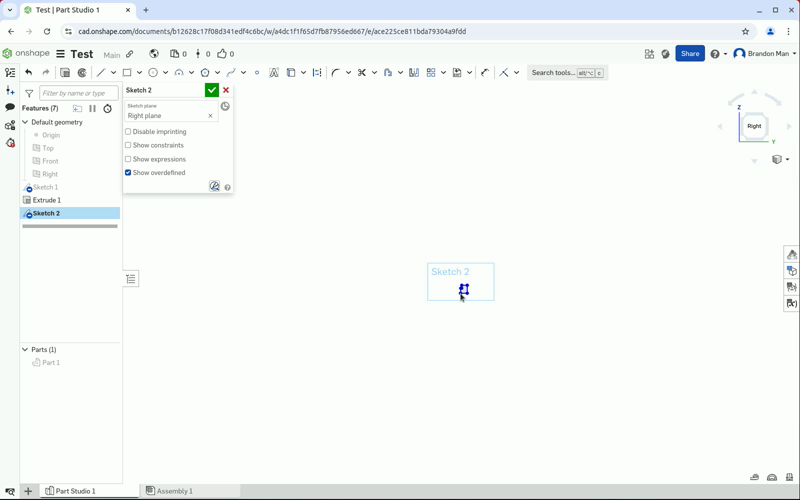
mouse_move(464, 288)
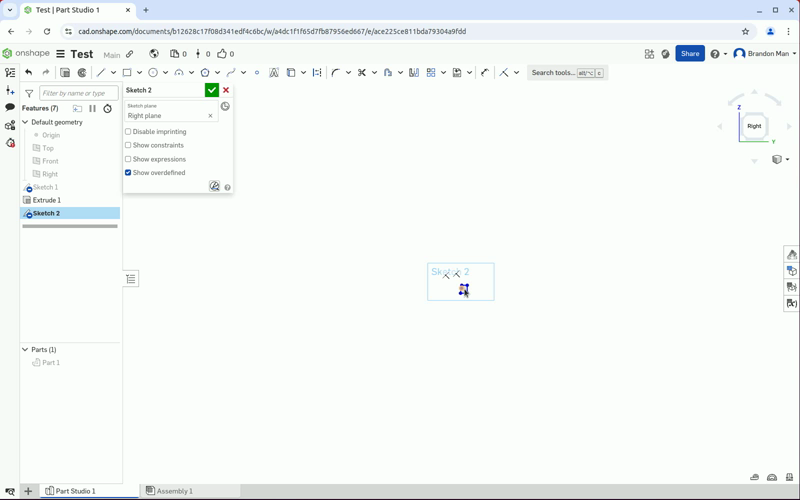
scroll(6)
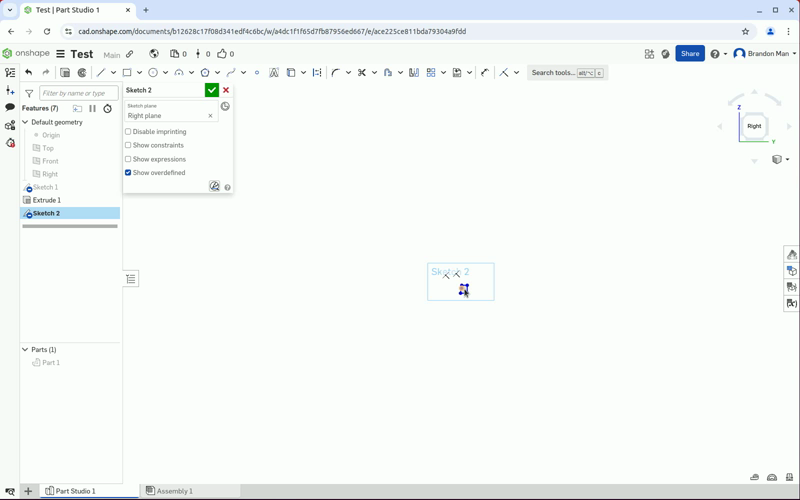
scroll(6)
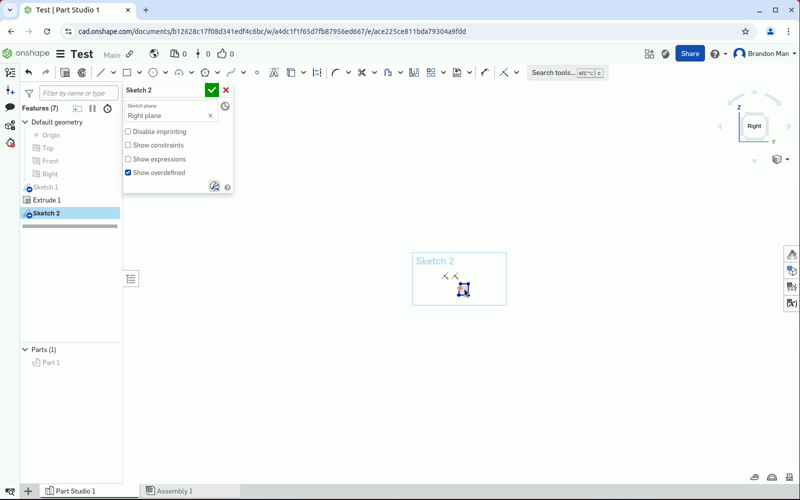
scroll(6)
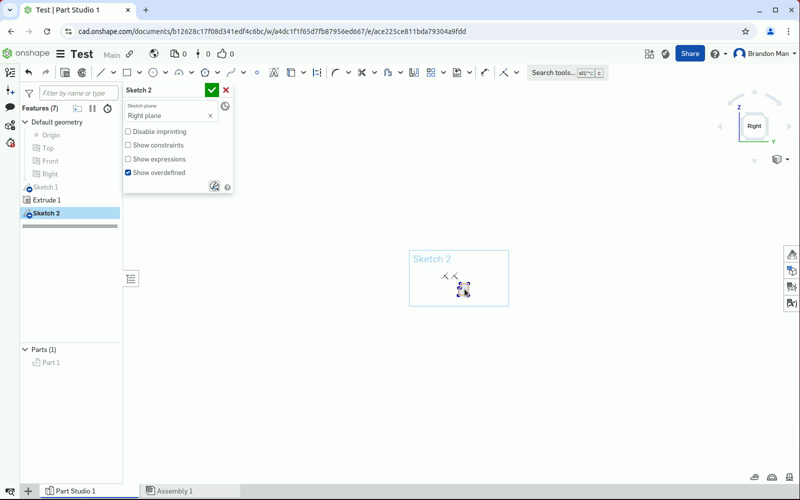
scroll(6)
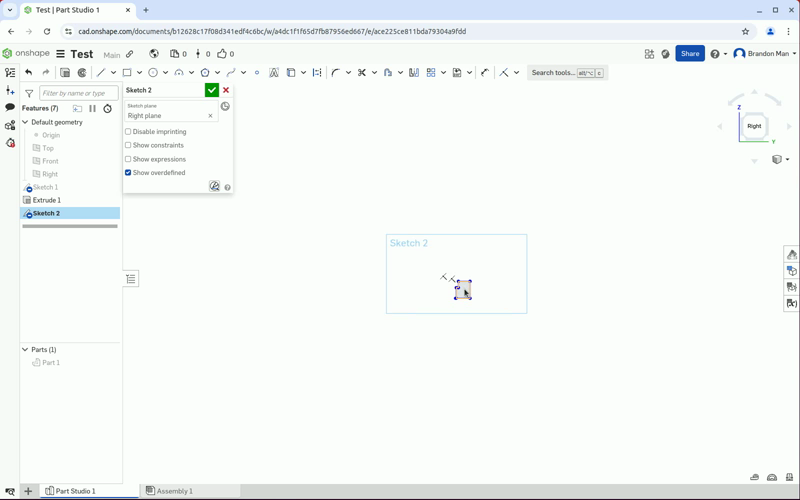
scroll(6)
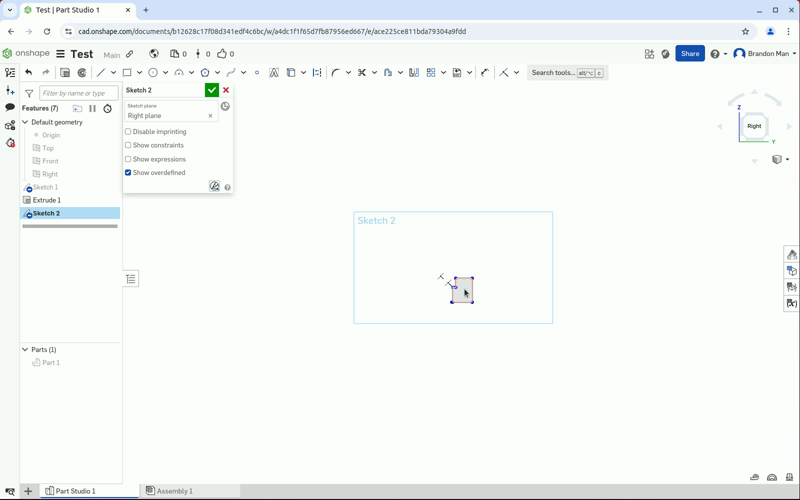
scroll(6)
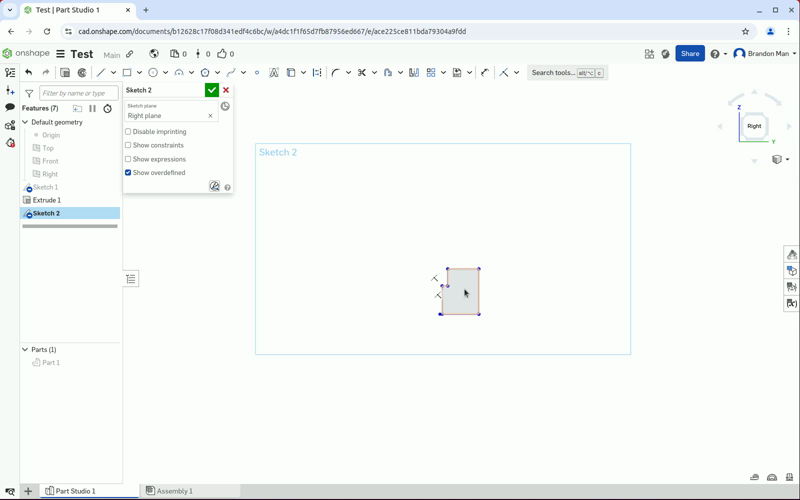
scroll(6)
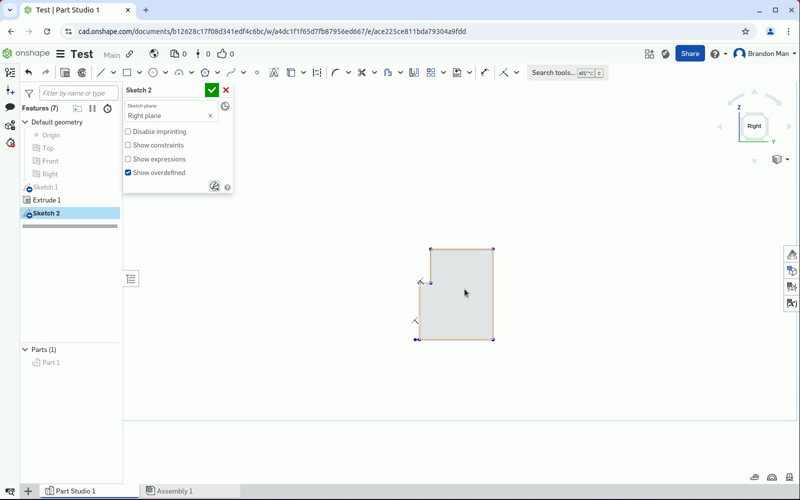
click(464, 288)
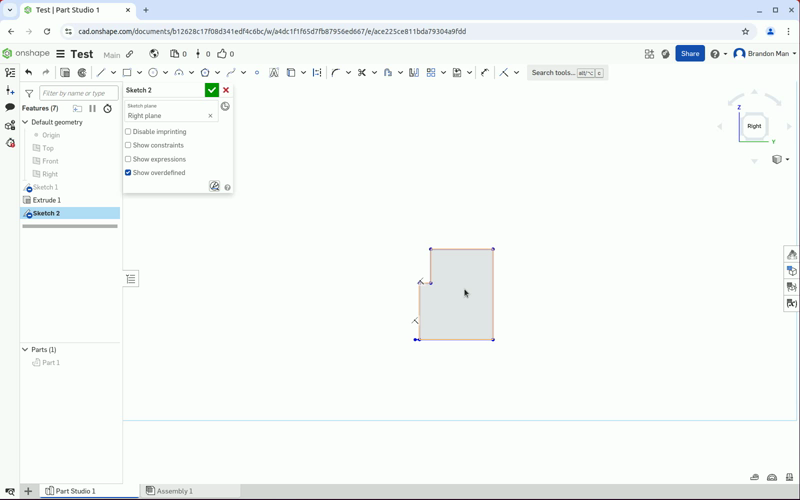
scroll(-6)
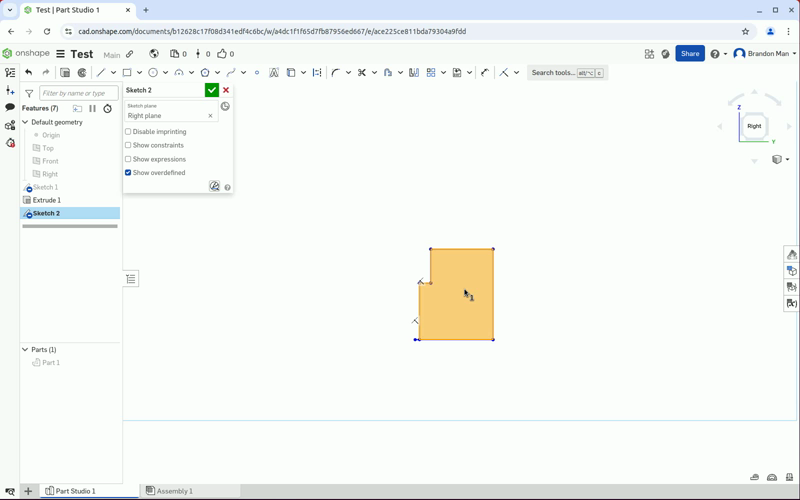
scroll(-6)
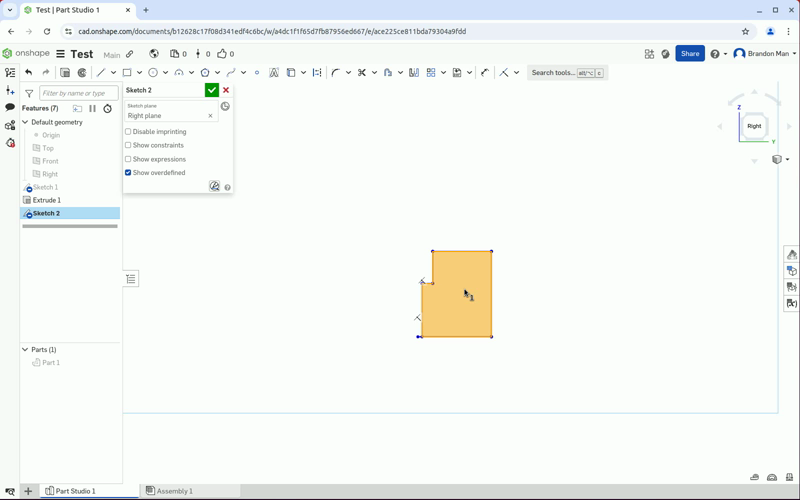
scroll(-6)
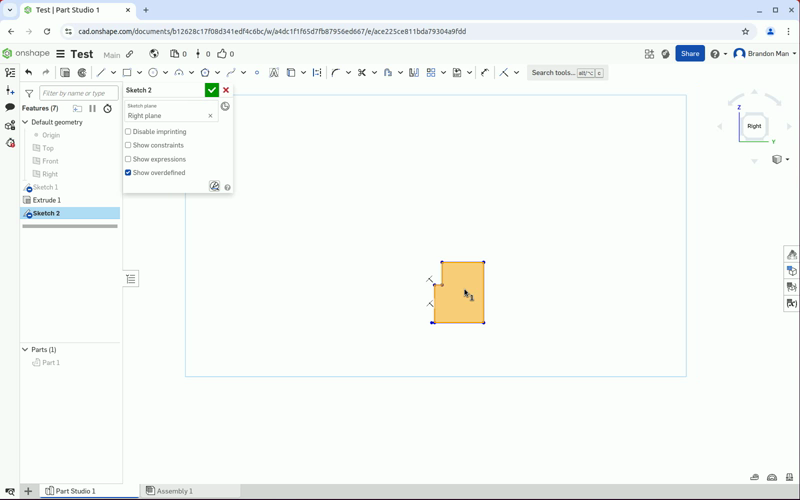
scroll(-6)
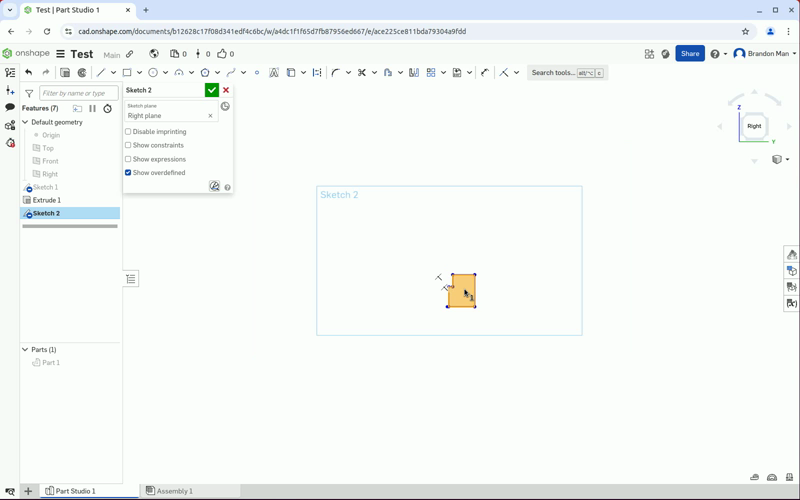
scroll(-6)
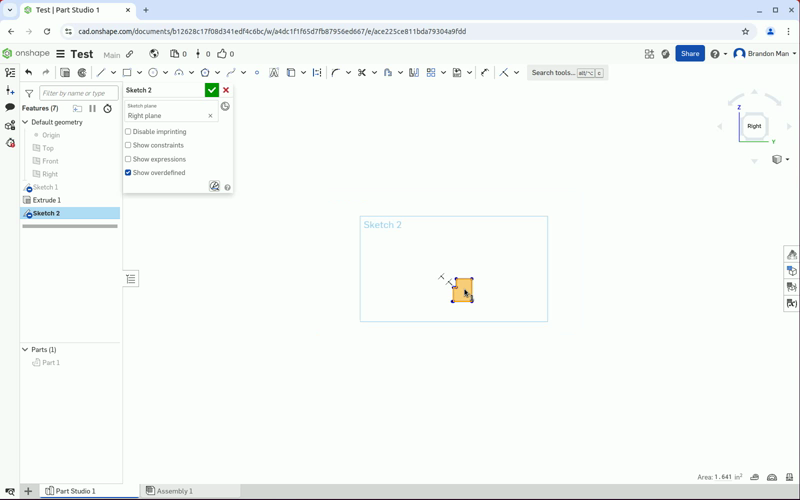
scroll(-6)
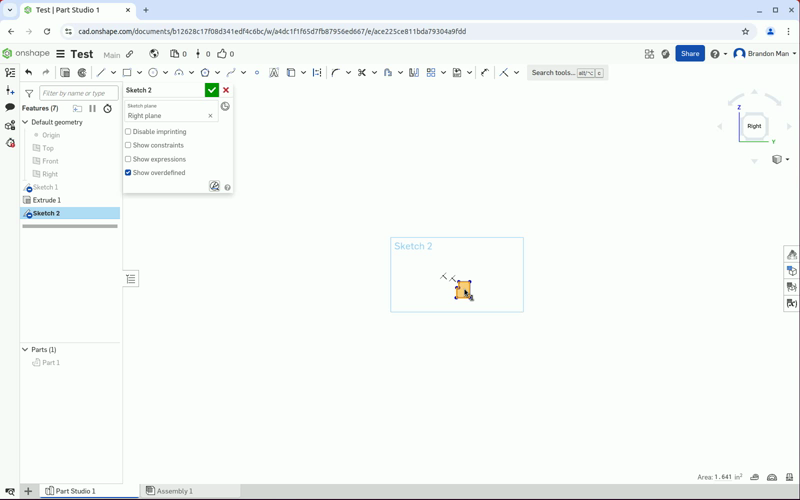
scroll(-6)
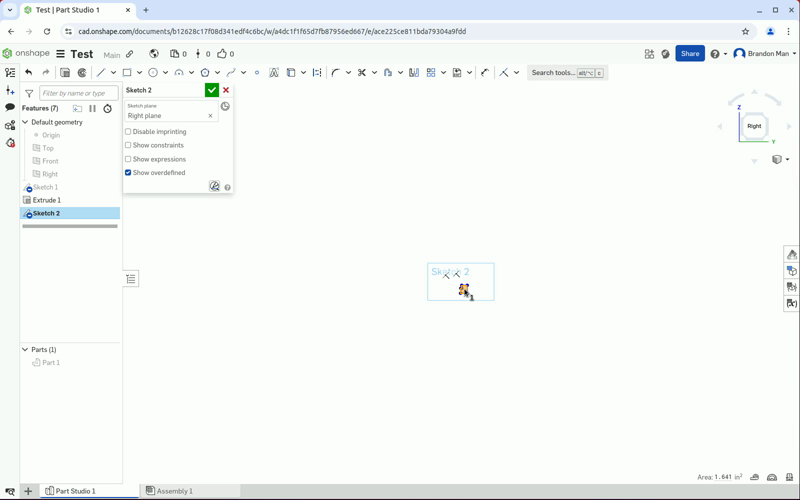
mouse_move(73, 352)
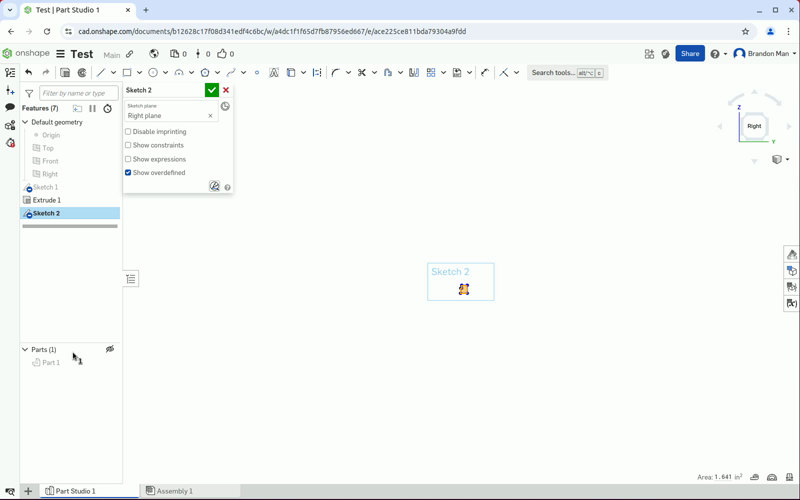
key(shift+y)
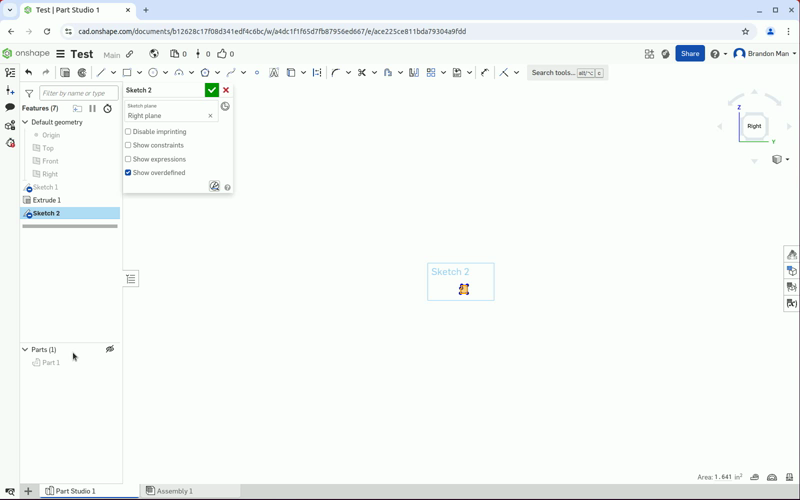
key(shift+e)
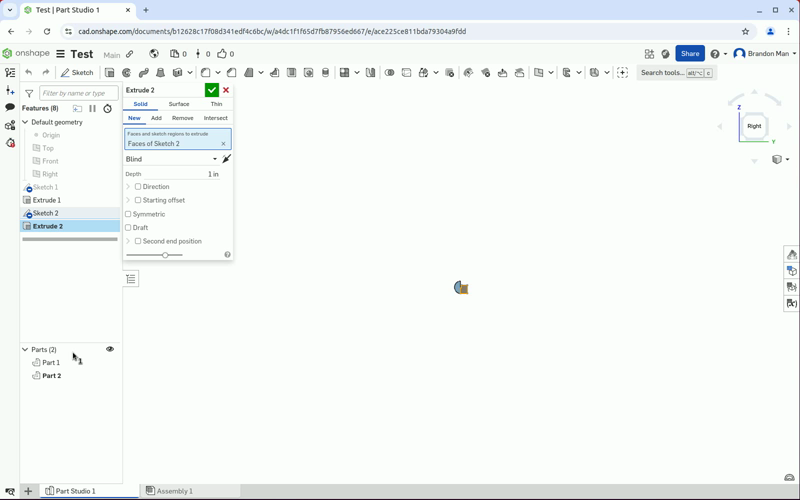
mouse_move(143, 106)
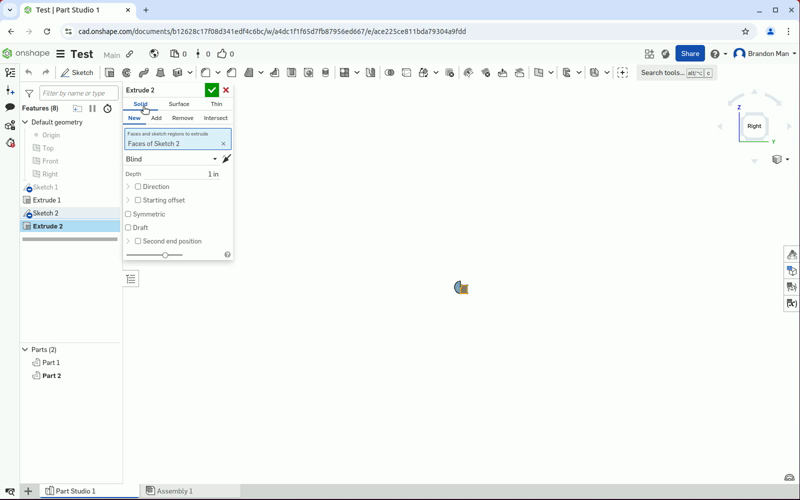
click(143, 106)
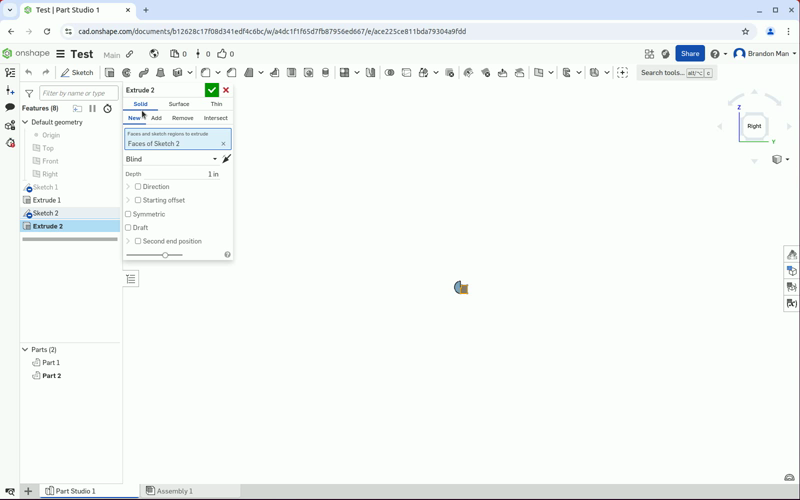
mouse_move(137, 120)
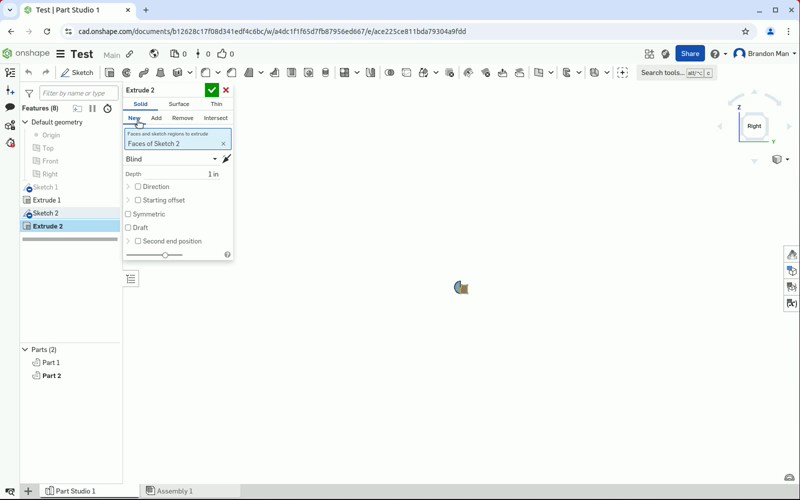
click(137, 120)
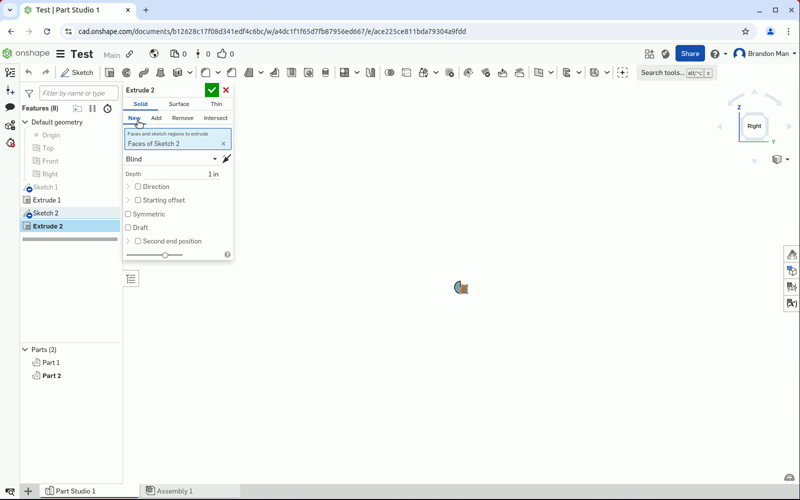
key(tab, 4)
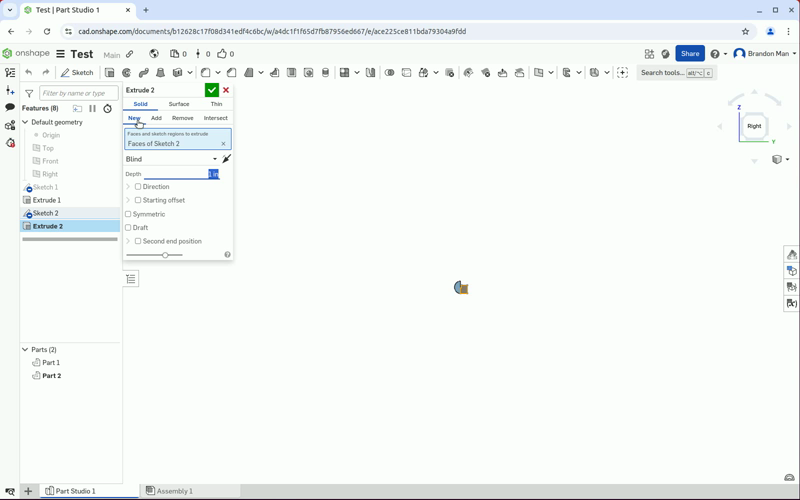
text(23.108)
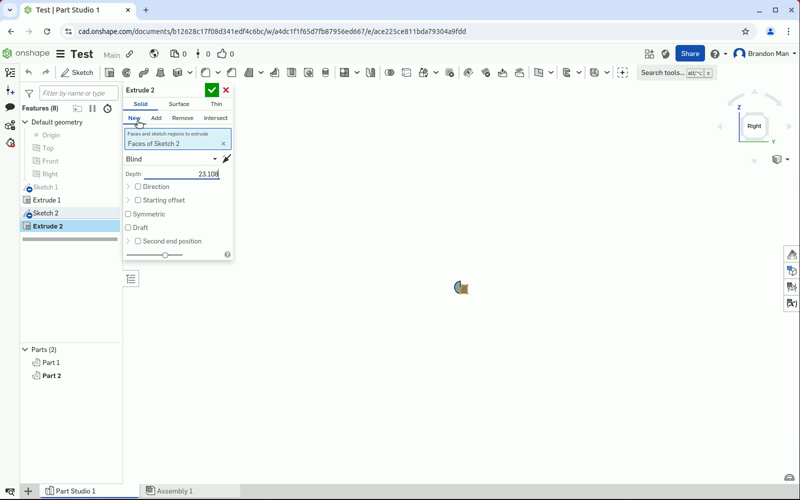
key(enter)
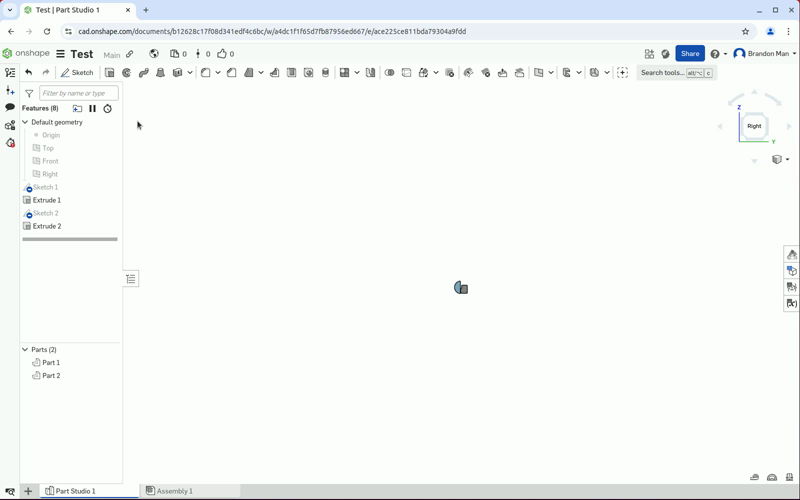
key(shift+h)
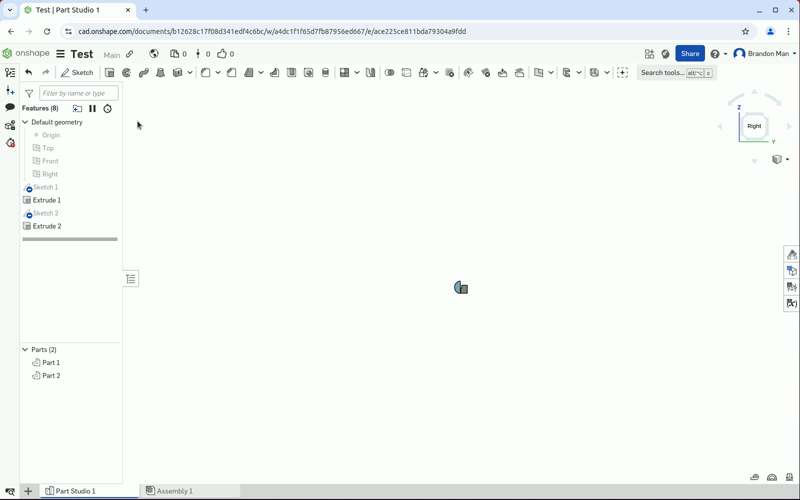
key(shift+h)
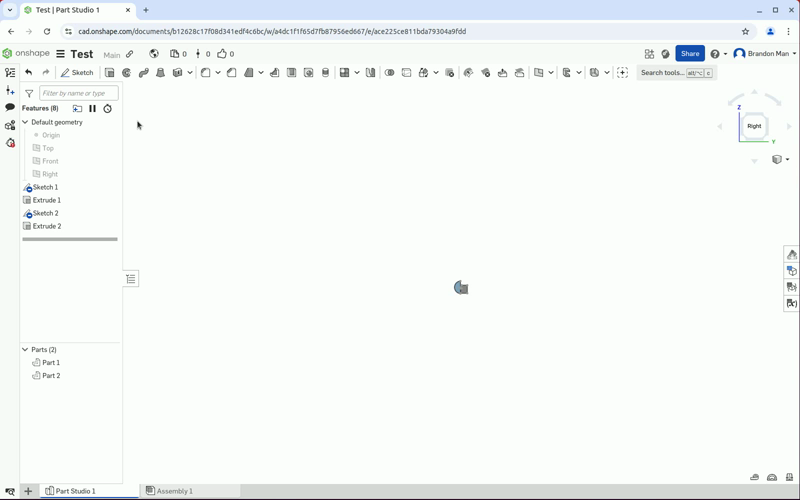
key(shift+7)
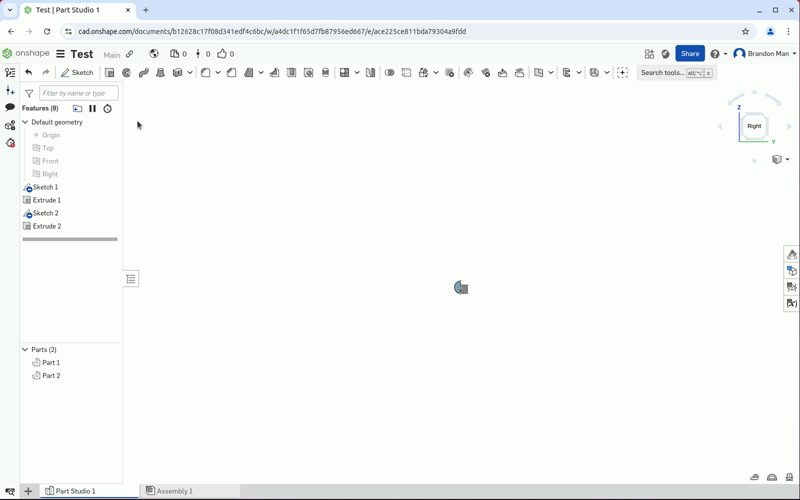
key(right, 2)
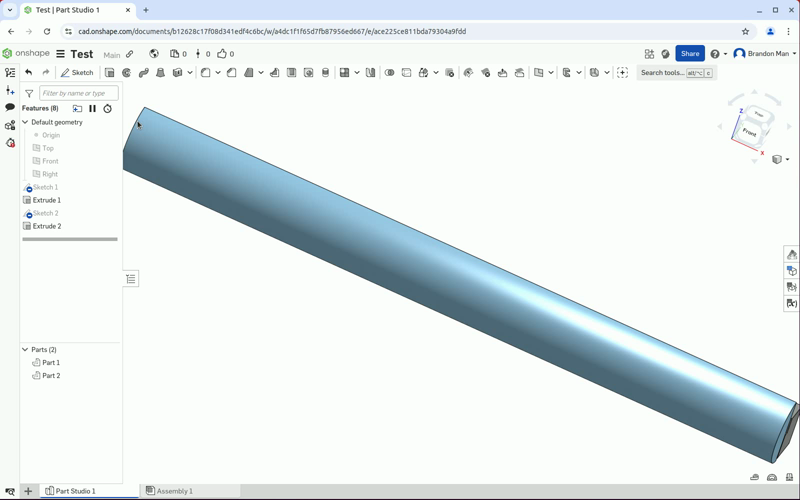
key(down, 2)
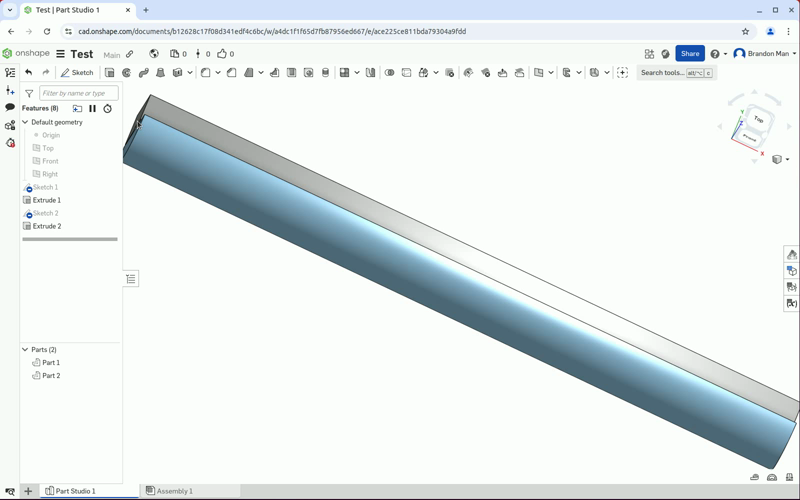
key(up, 2)
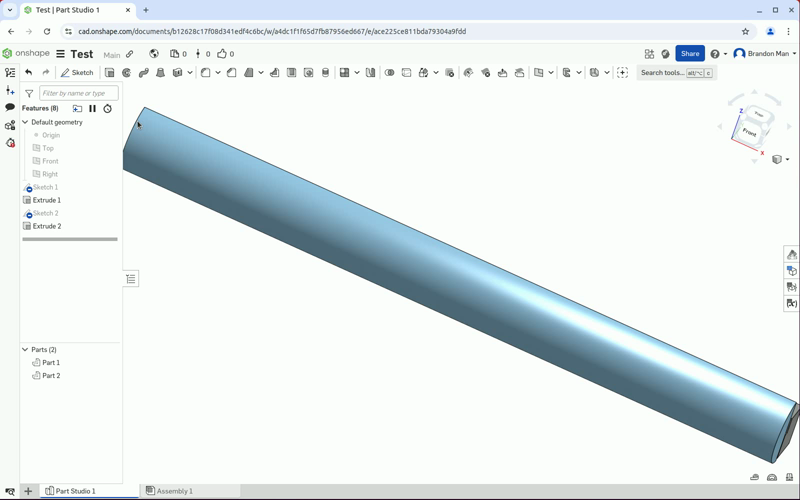
key(left, 2)
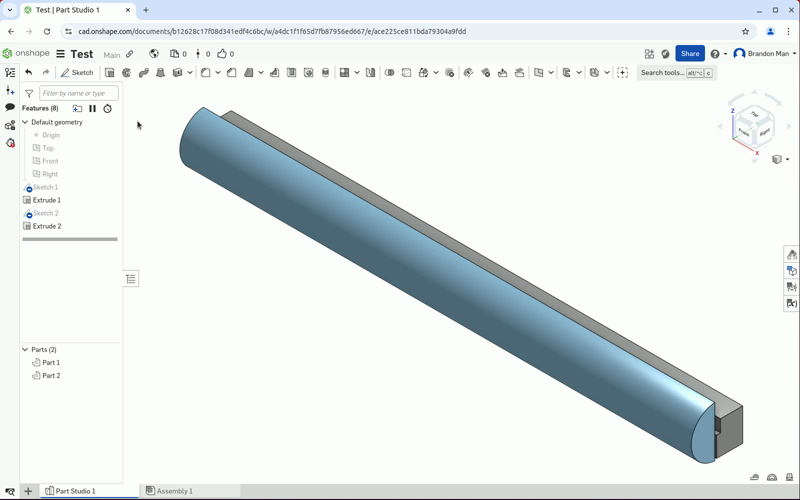
mouse_move(73, 189)
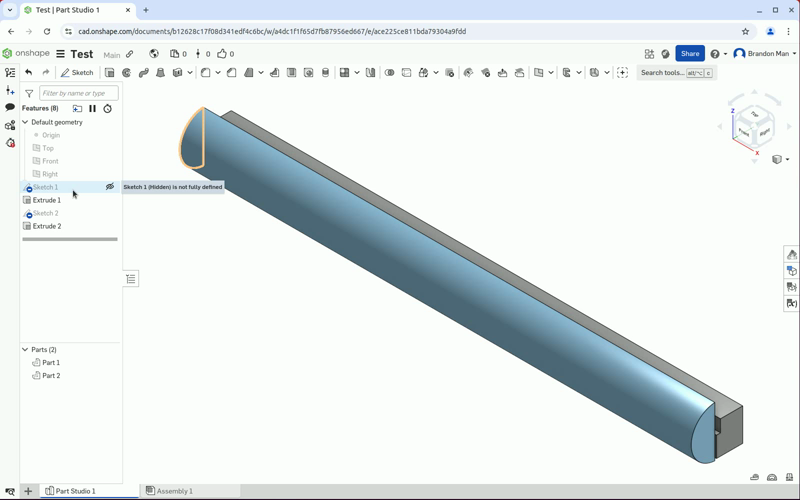
click(73, 189)